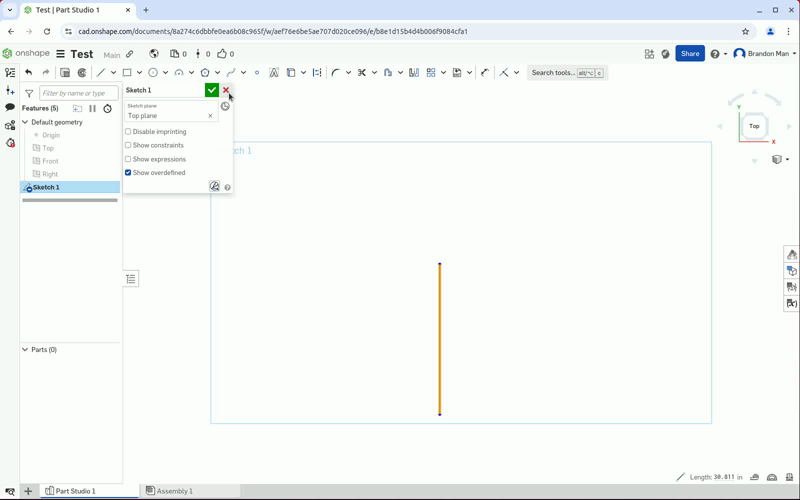
key(shift+h)
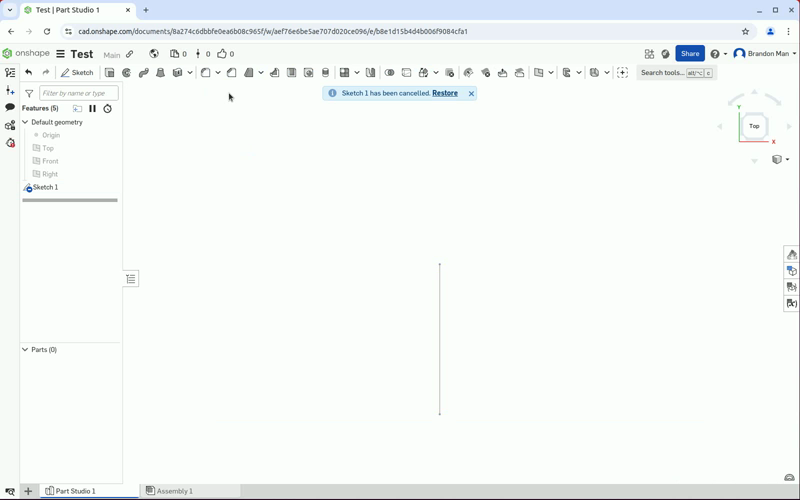
key(shift+s)
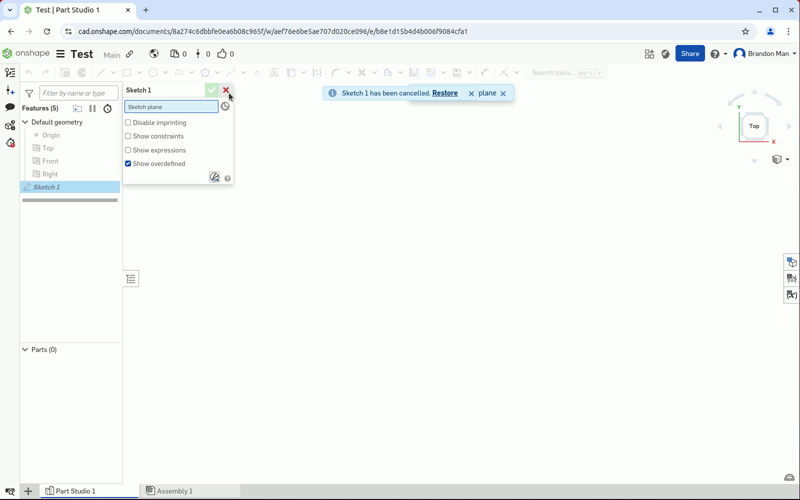
mouse_move(73, 150)
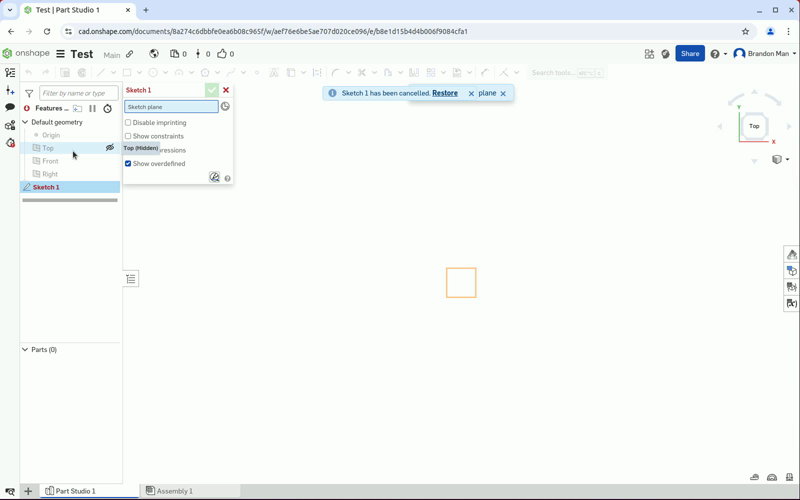
click(73, 150)
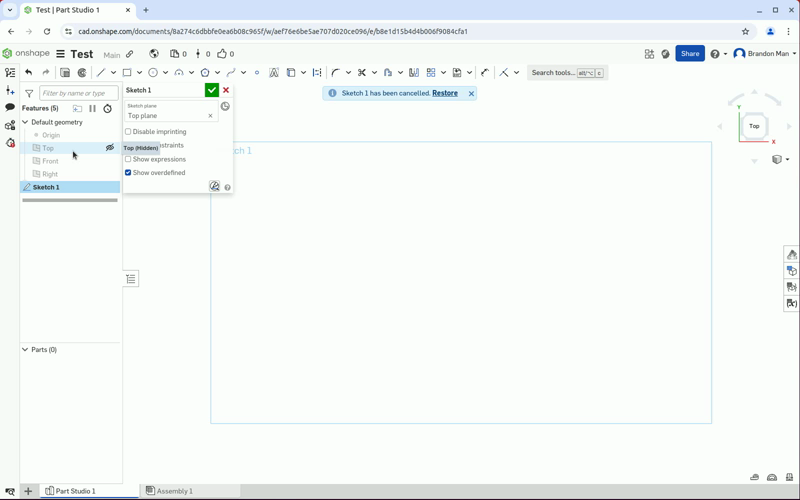
mouse_move(73, 352)
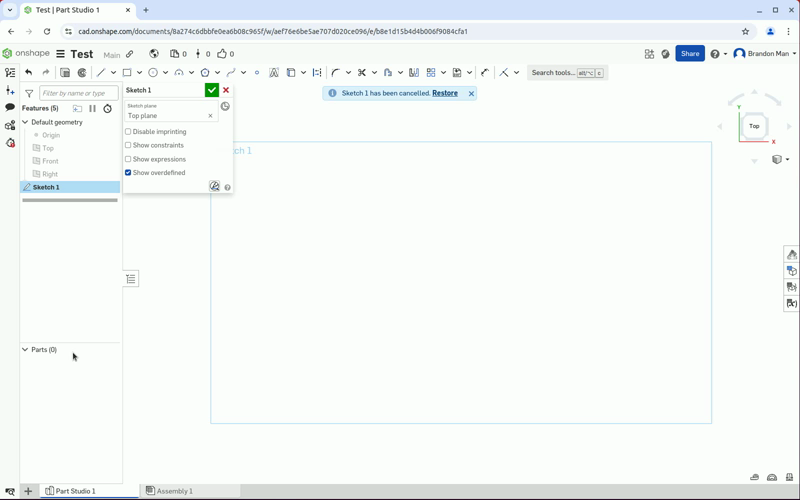
key(y)
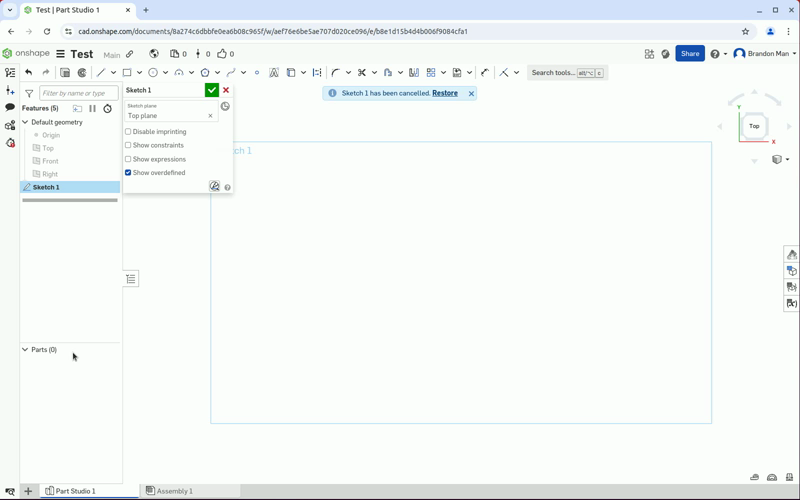
key(l)
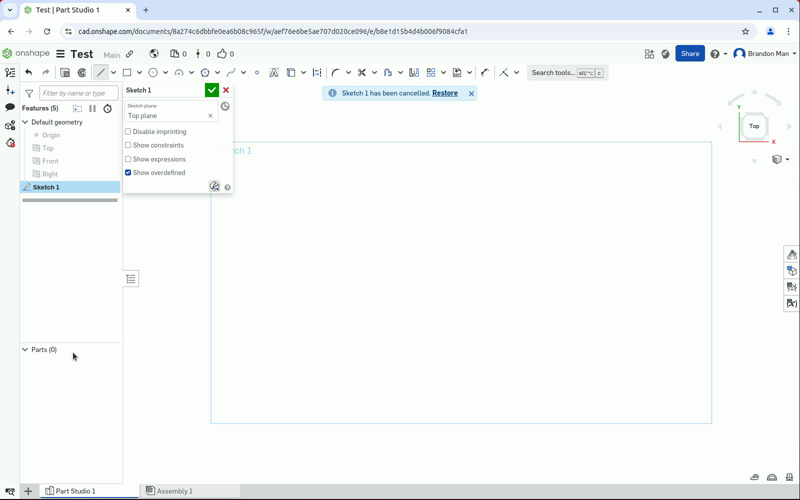
key_down(shift)
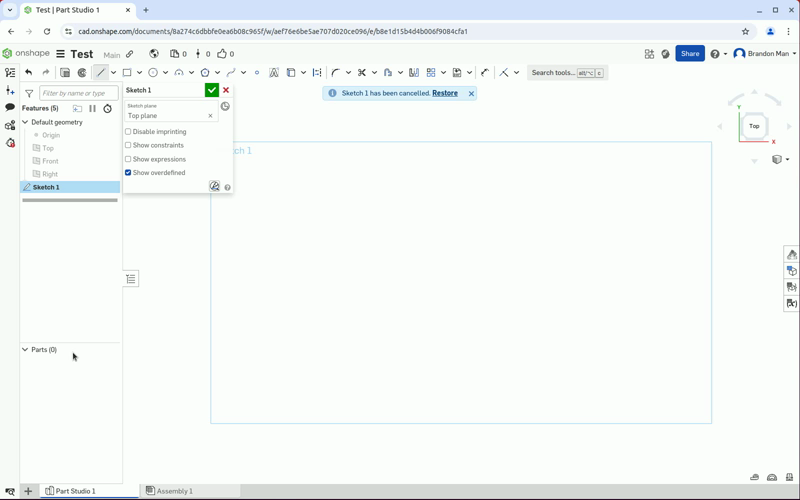
mouse_move(404, 339)
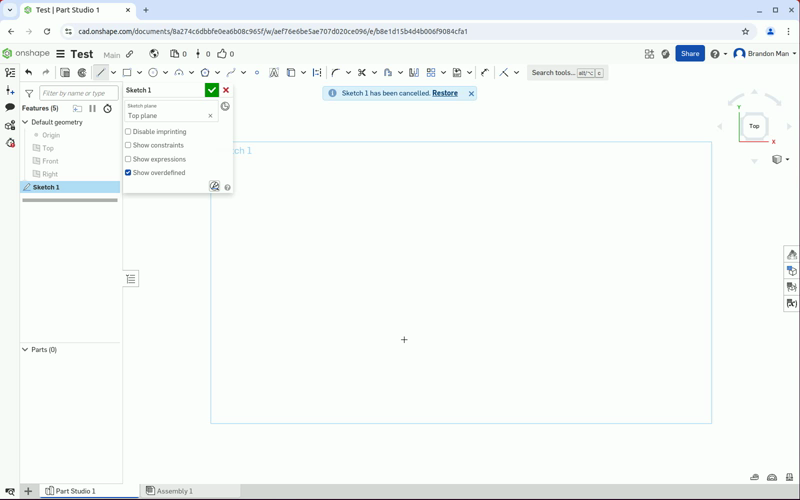
click(404, 339)
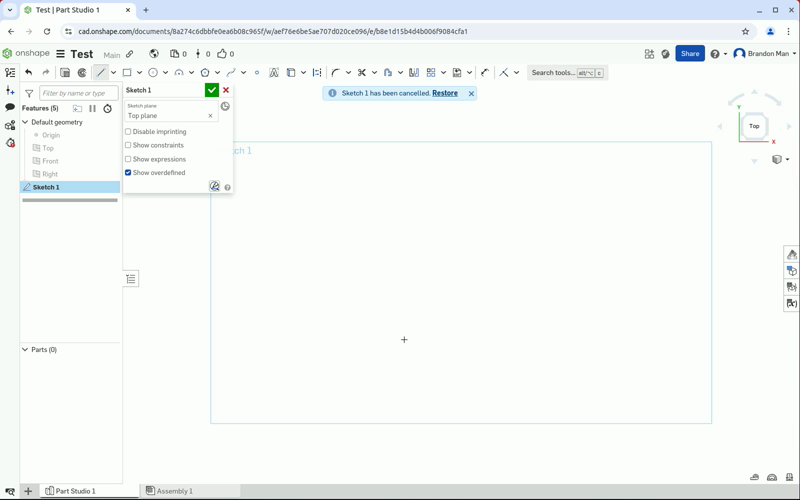
key_up(shift)
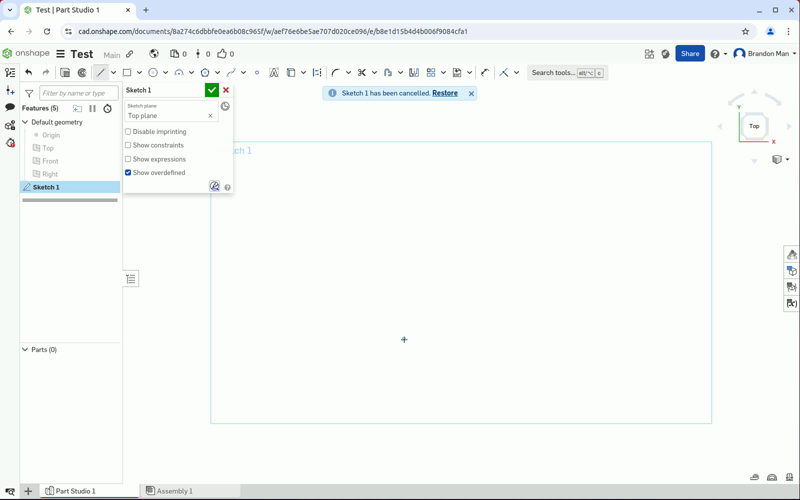
key_down(shift)
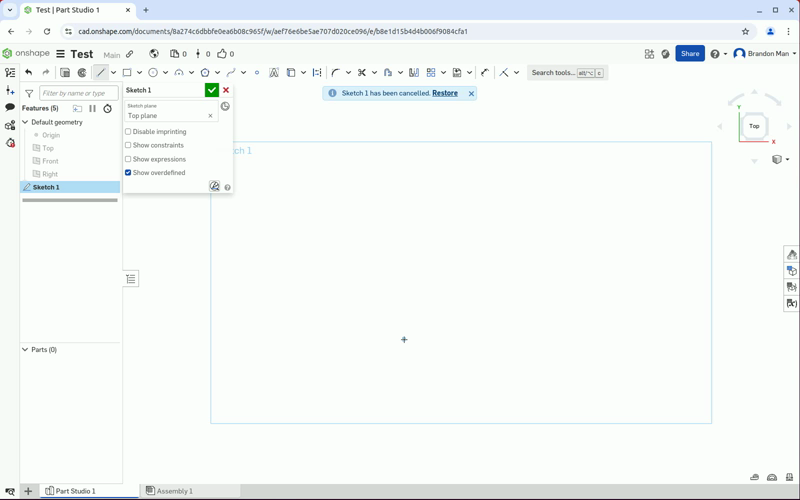
mouse_move(516, 339)
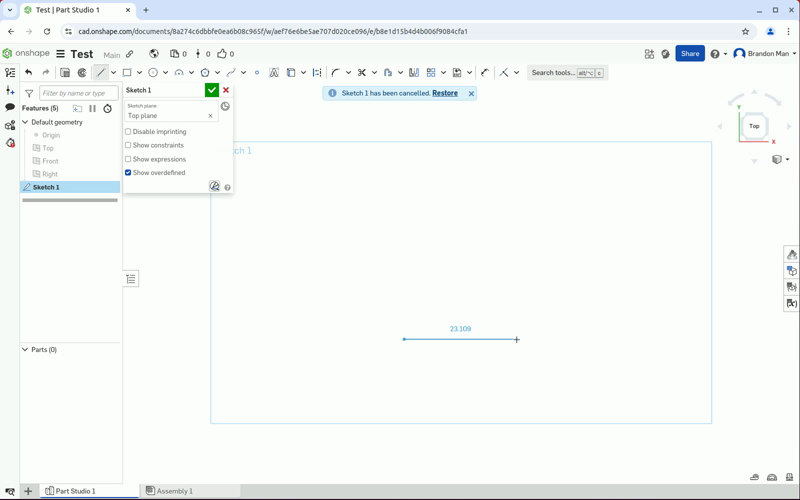
click(516, 339)
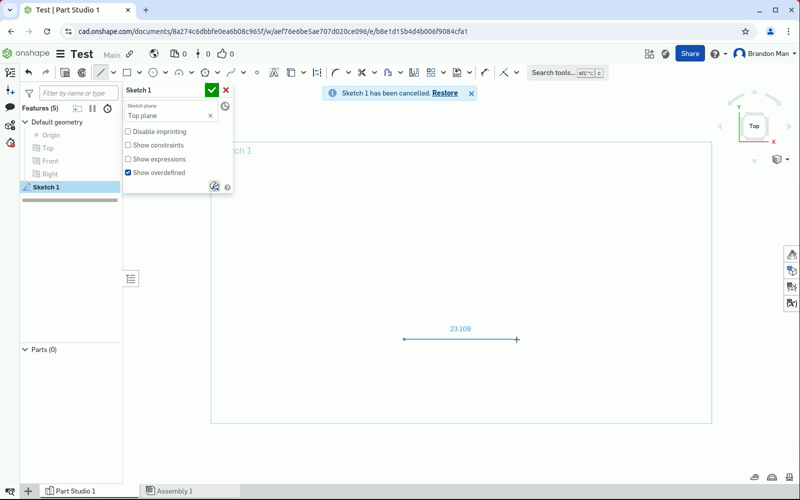
key_up(shift)
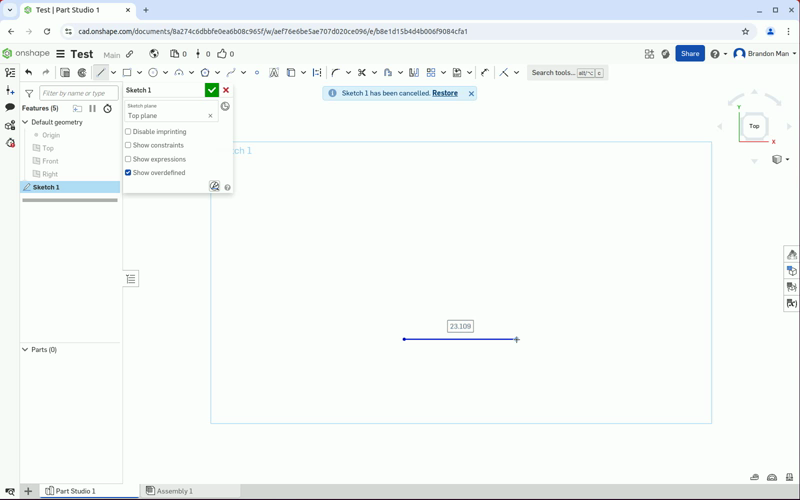
key_down(shift)
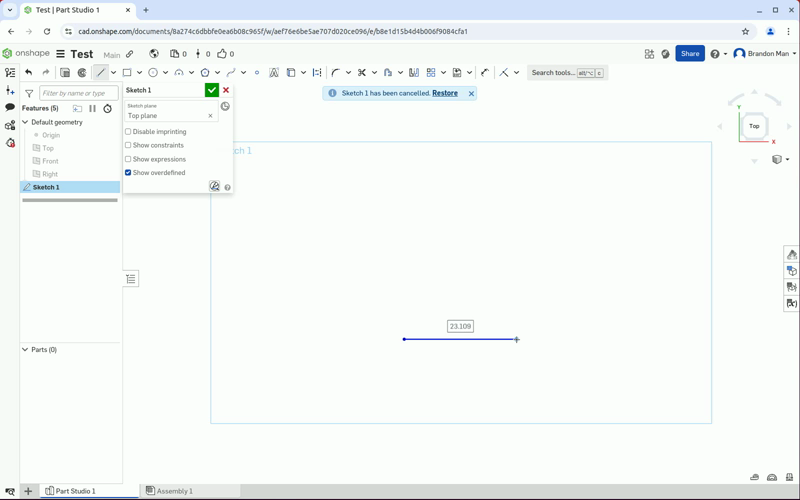
mouse_move(516, 226)
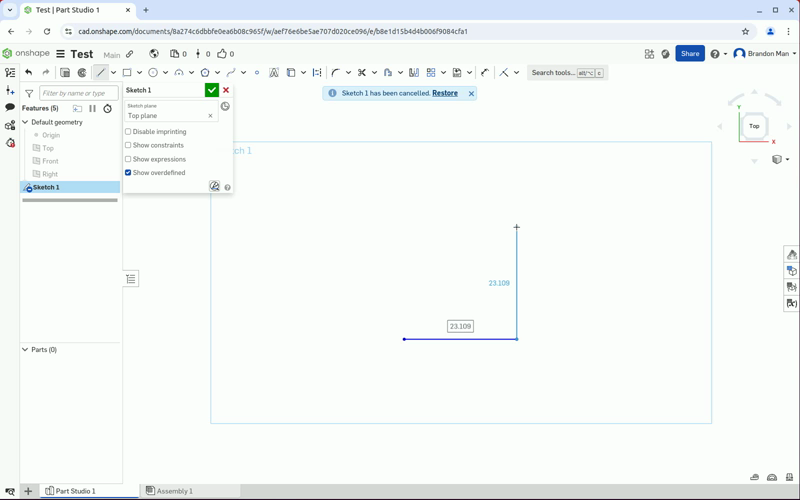
click(516, 226)
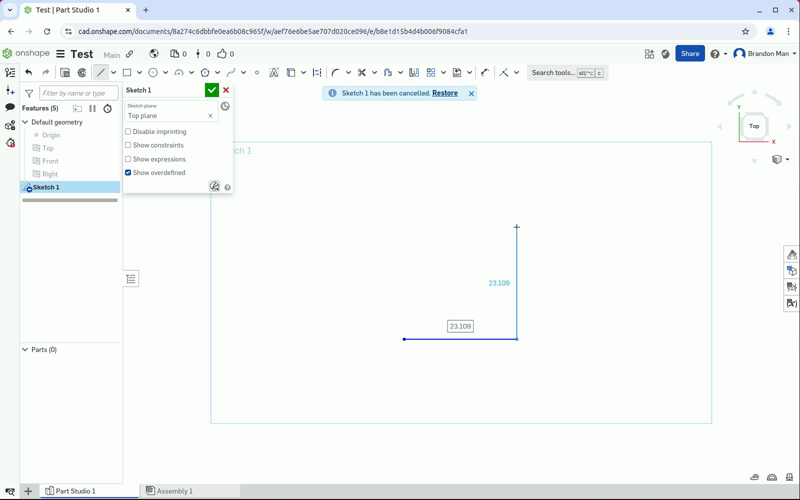
key_up(shift)
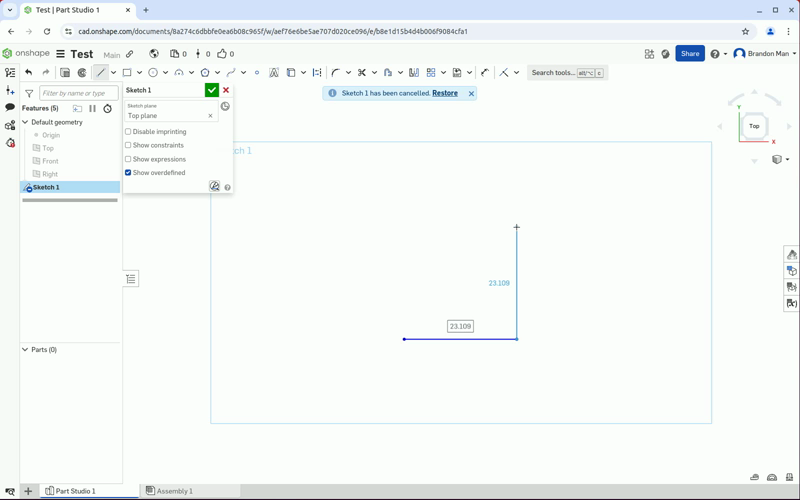
key_down(shift)
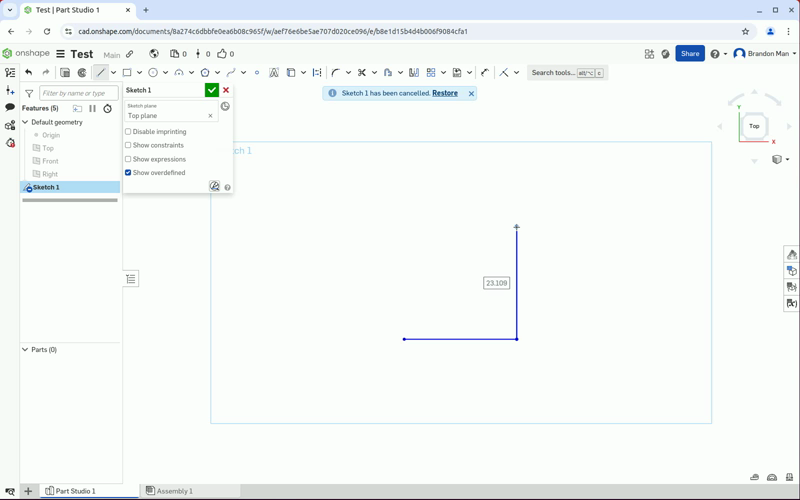
mouse_move(404, 226)
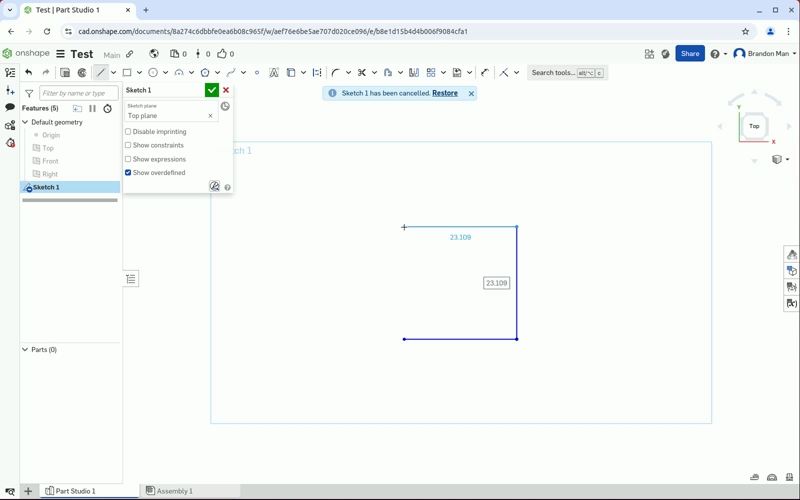
click(404, 226)
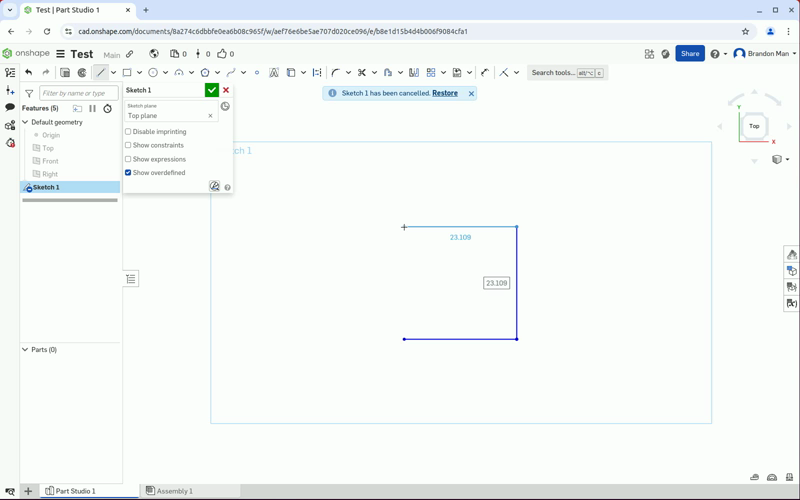
key_up(shift)
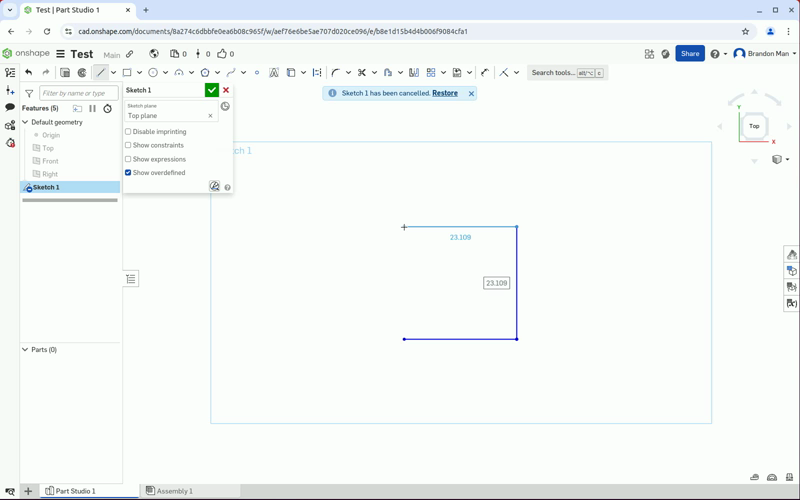
key_down(shift)
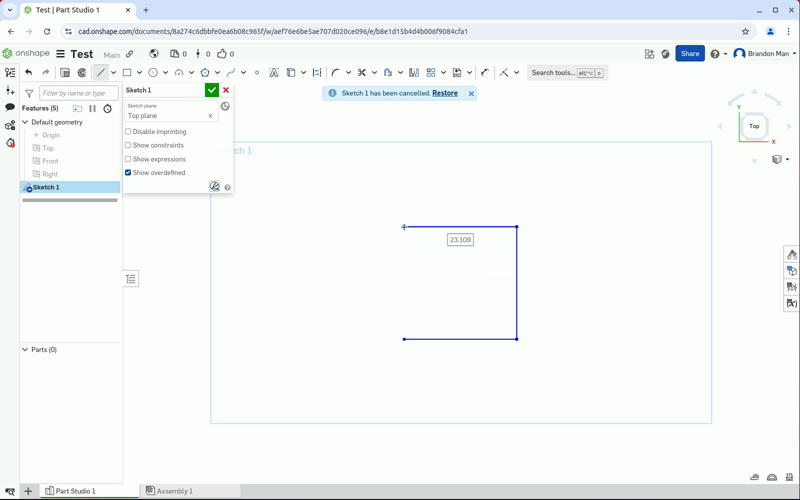
mouse_move(404, 339)
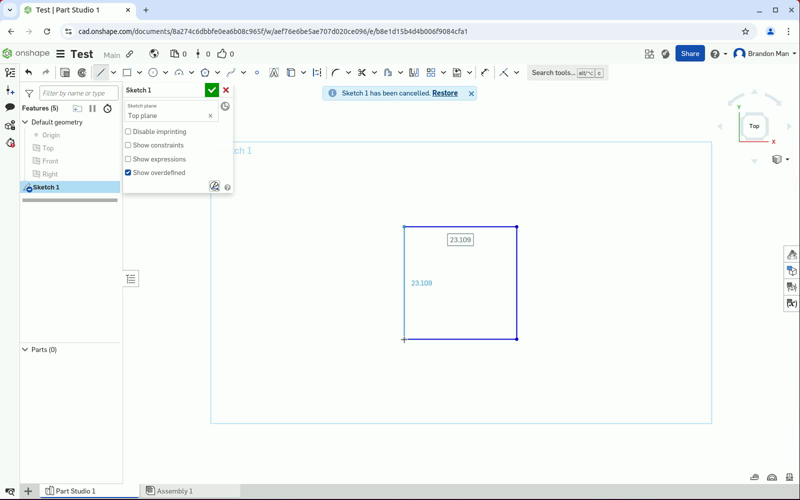
key_up(shift)
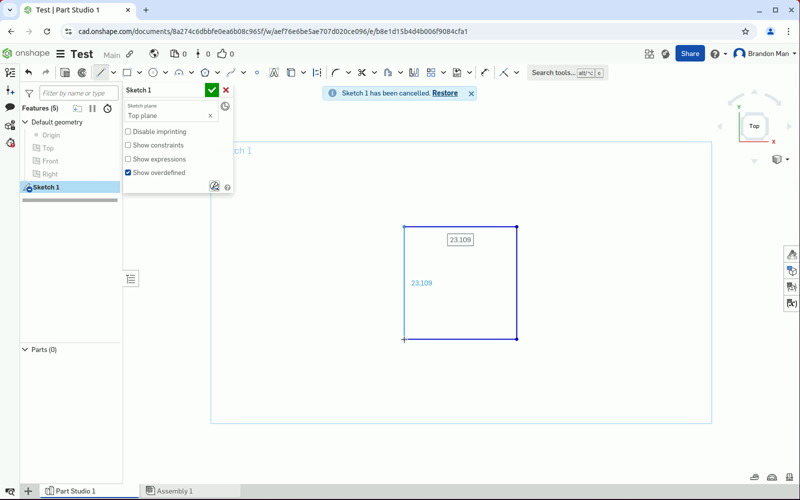
click(404, 339)
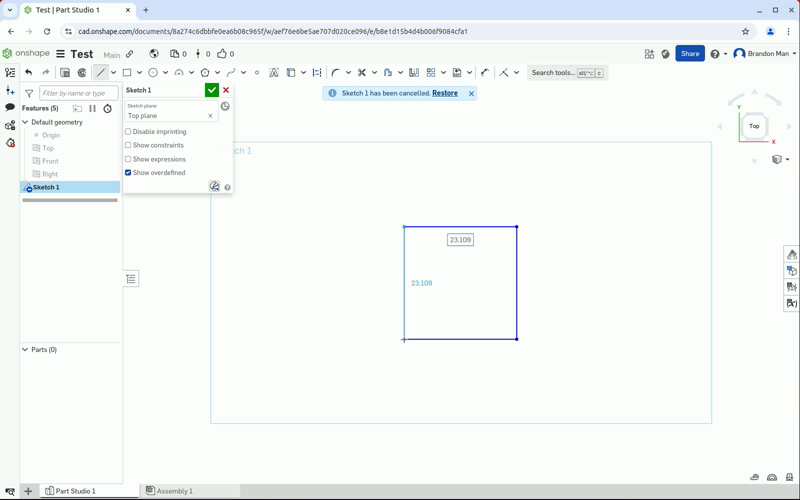
key(esc)
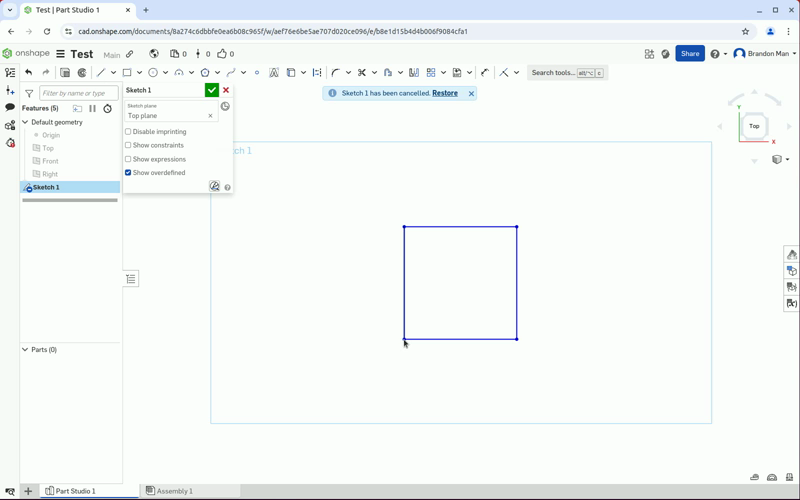
mouse_move(413, 294)
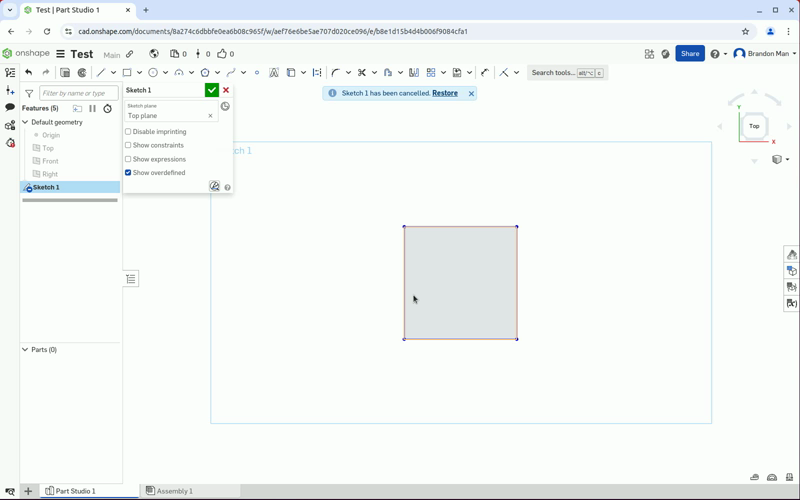
click(413, 294)
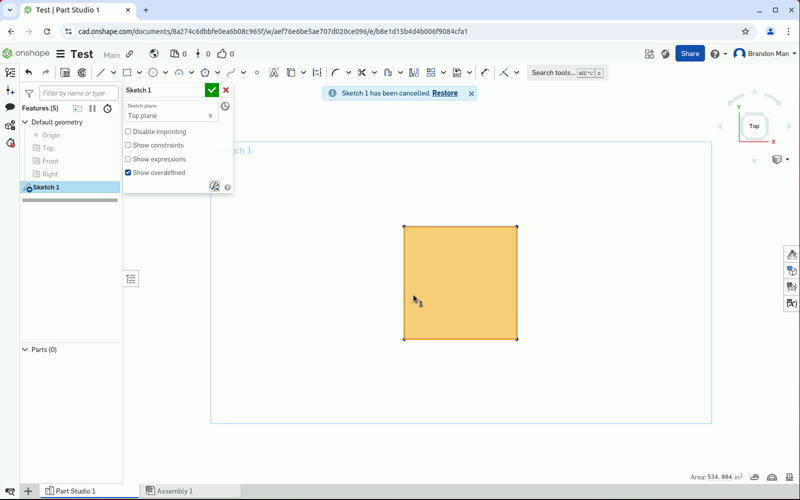
mouse_move(73, 352)
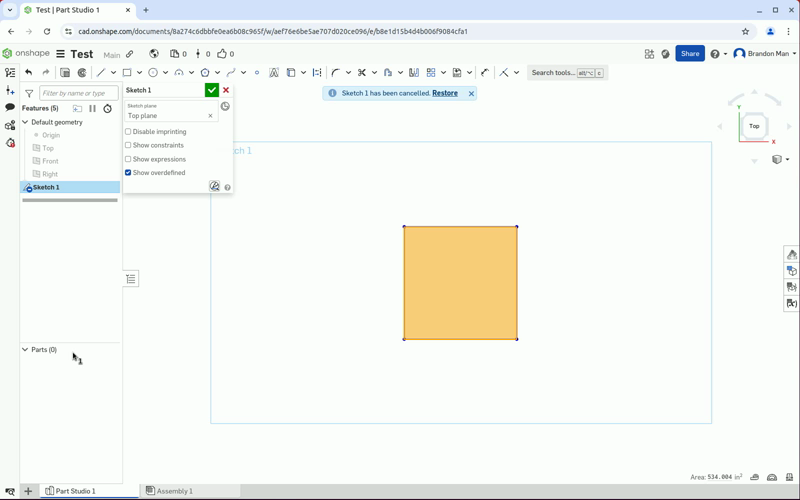
key(shift+y)
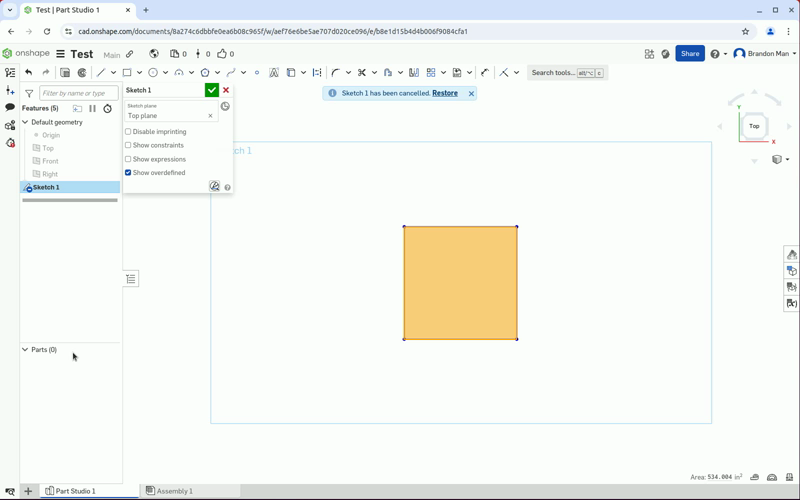
key(shift+e)
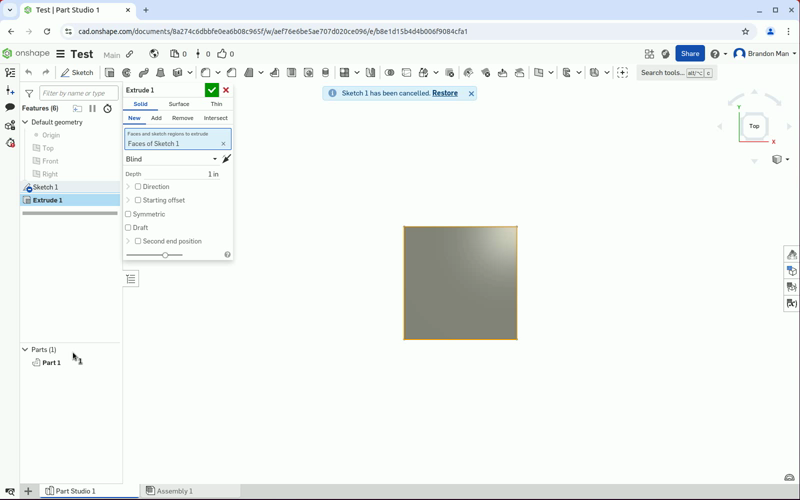
mouse_move(143, 106)
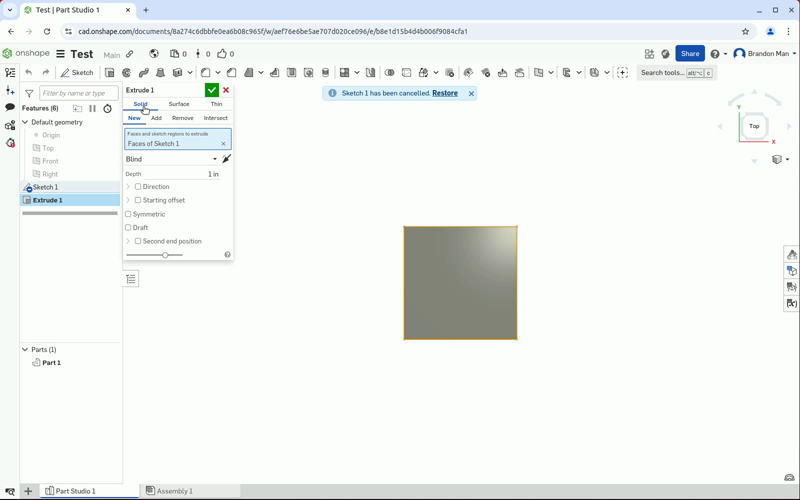
click(143, 106)
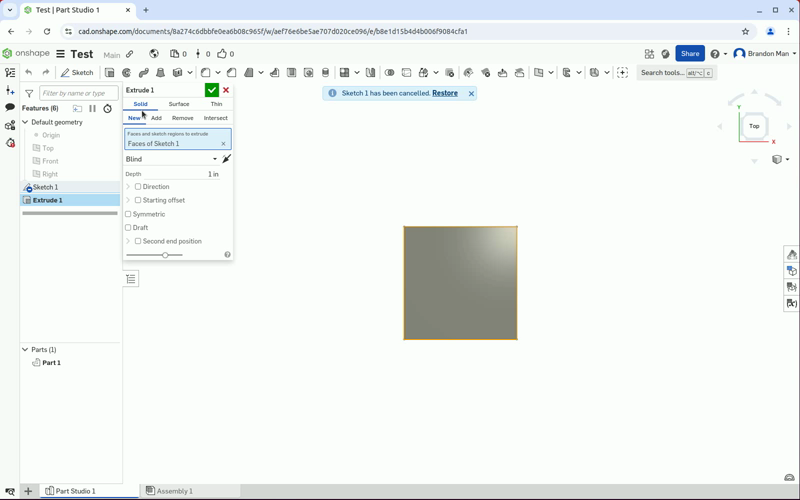
mouse_move(137, 120)
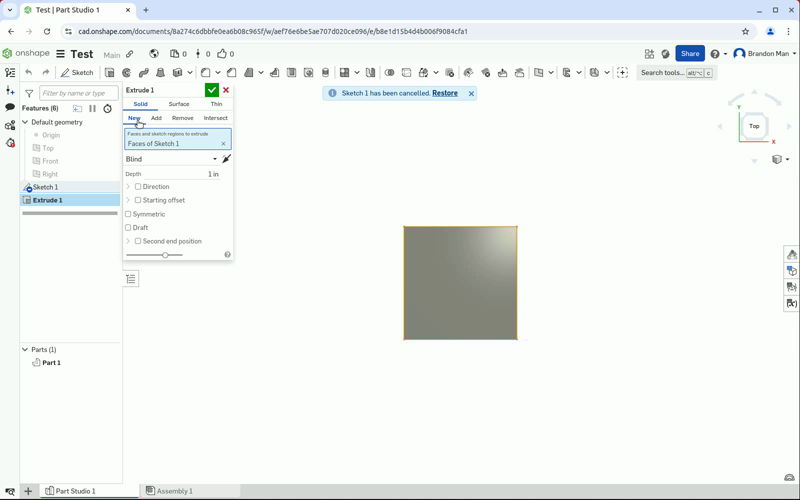
click(137, 120)
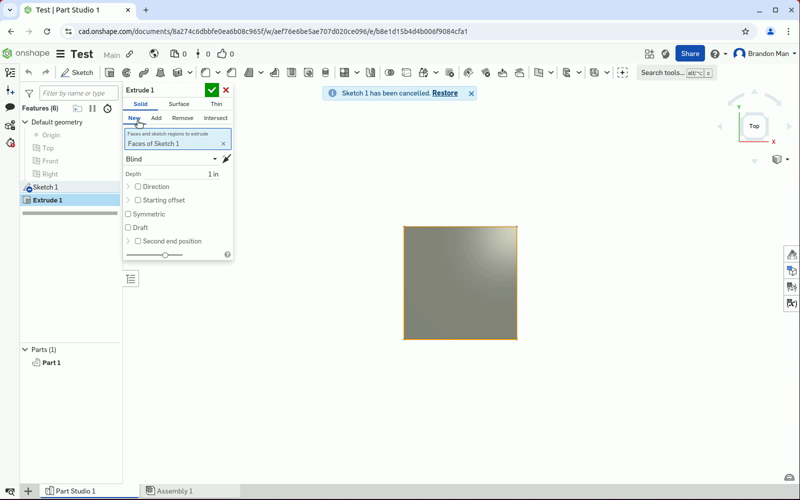
key(tab, 4)
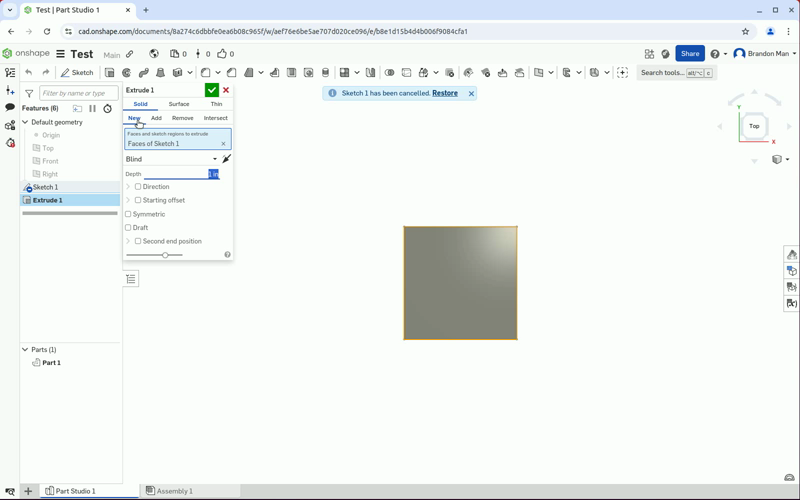
text(23.108)
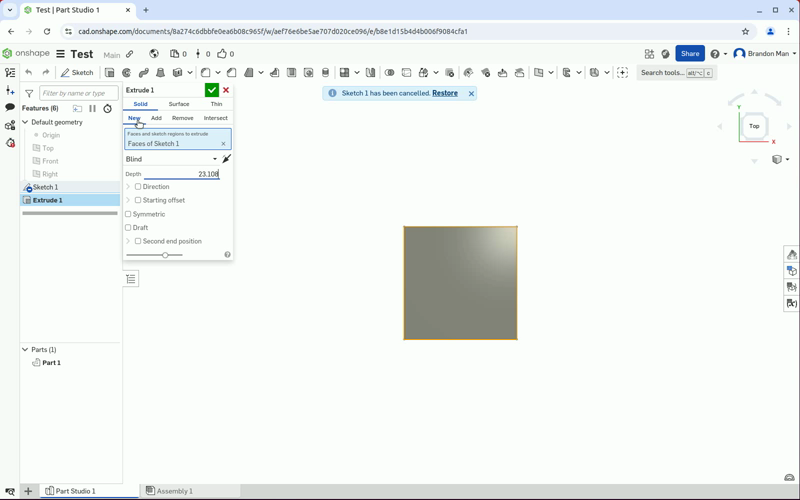
key(enter)
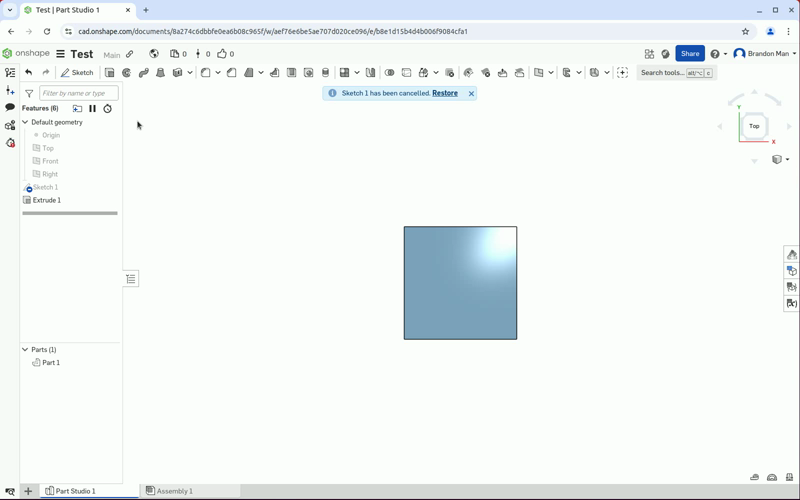
key(shift+h)
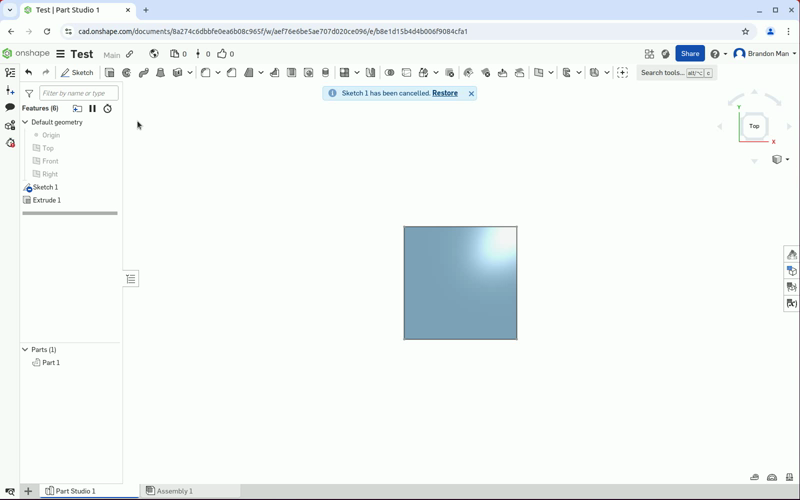
key(shift+h)
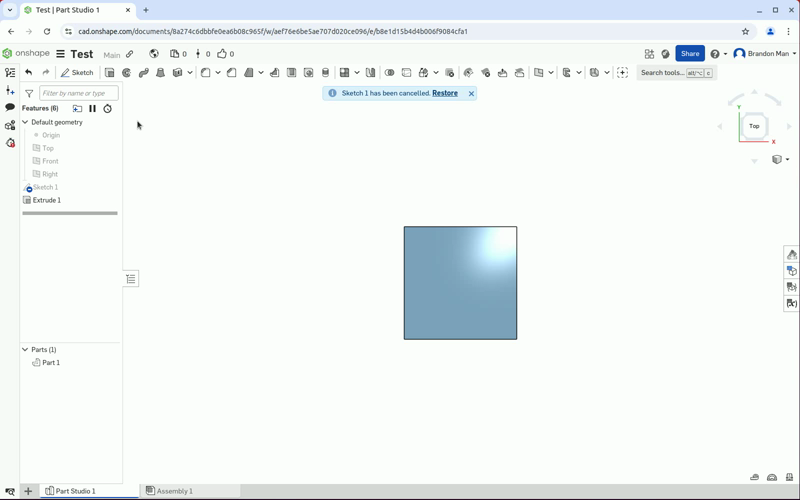
mouse_move(73, 189)
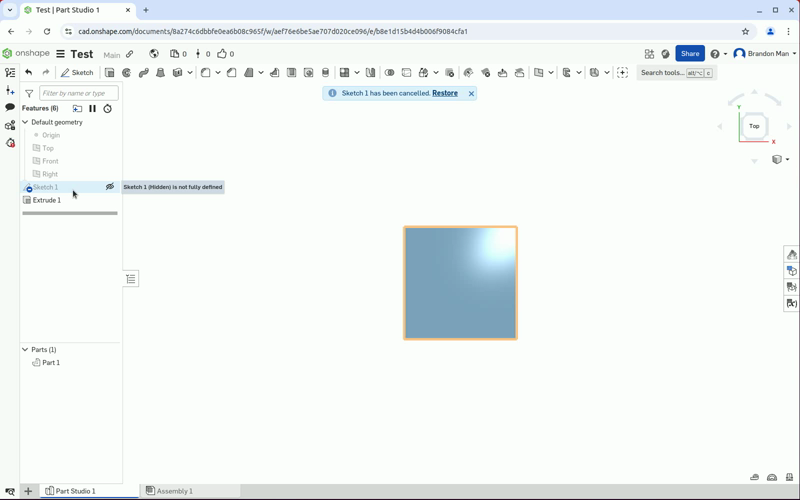
click(73, 189)
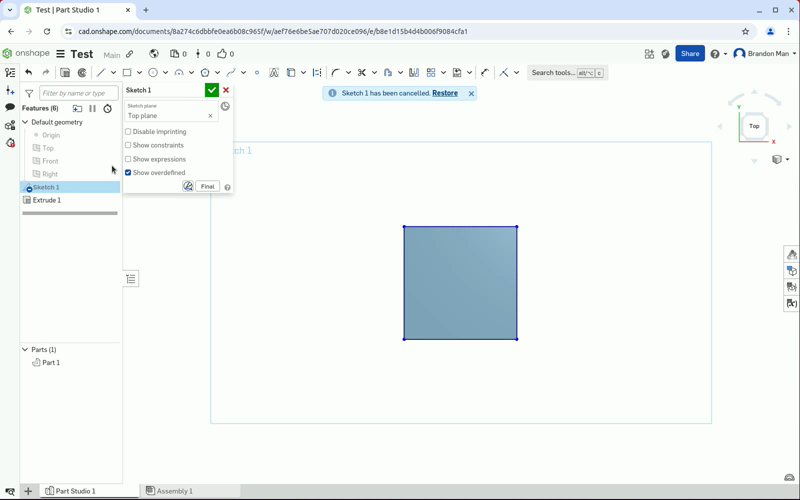
mouse_move(229, 92)
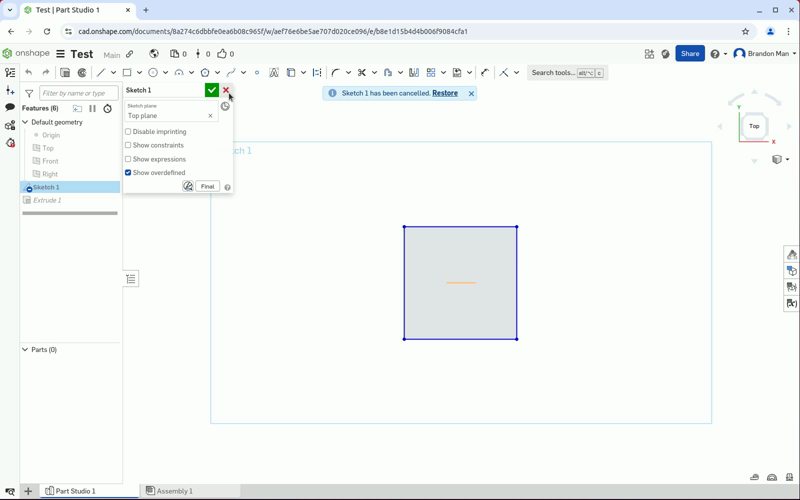
click(229, 92)
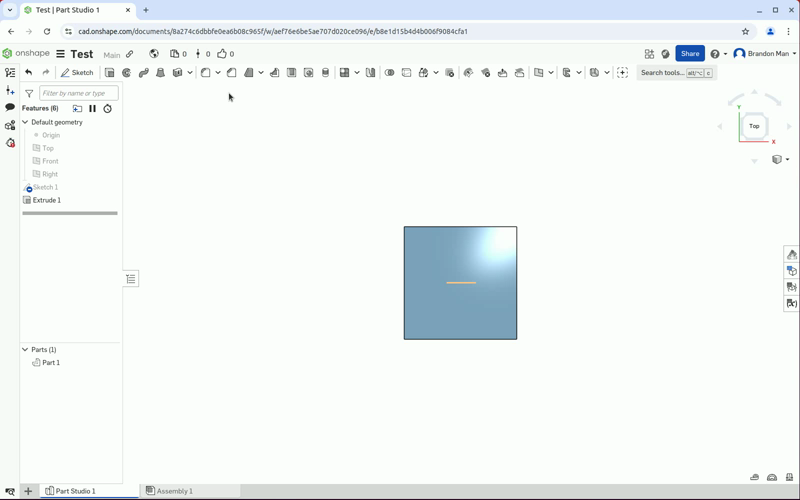
mouse_move(541, 75)
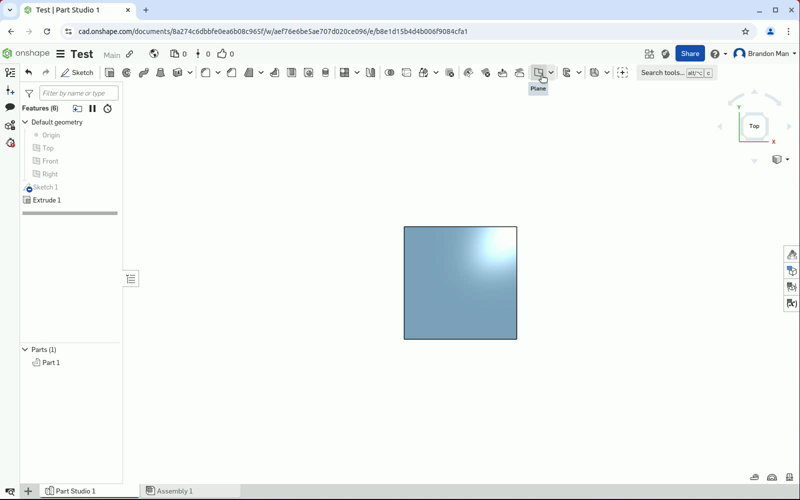
click(541, 75)
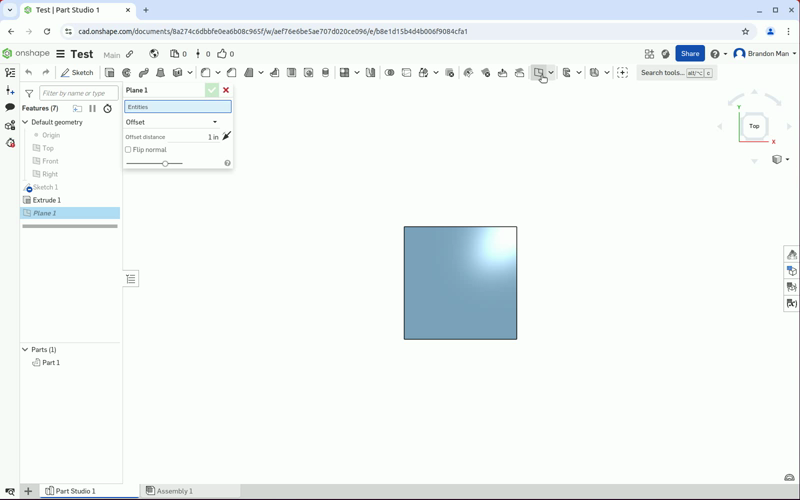
mouse_move(73, 150)
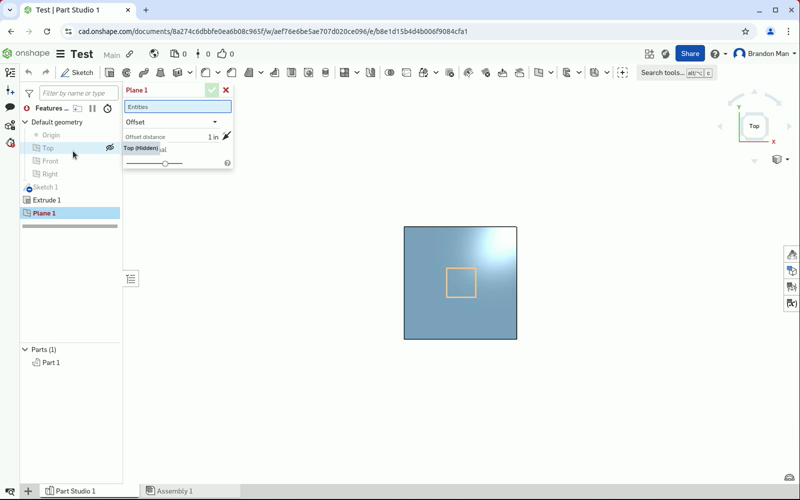
click(73, 150)
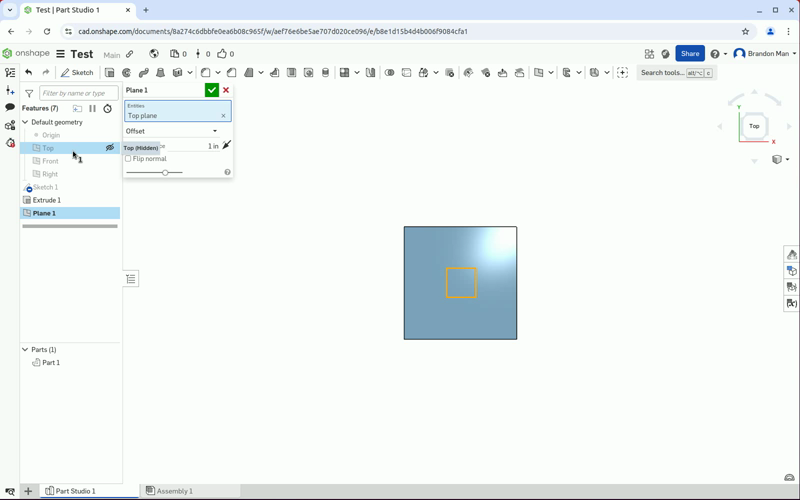
key(tab, 2)
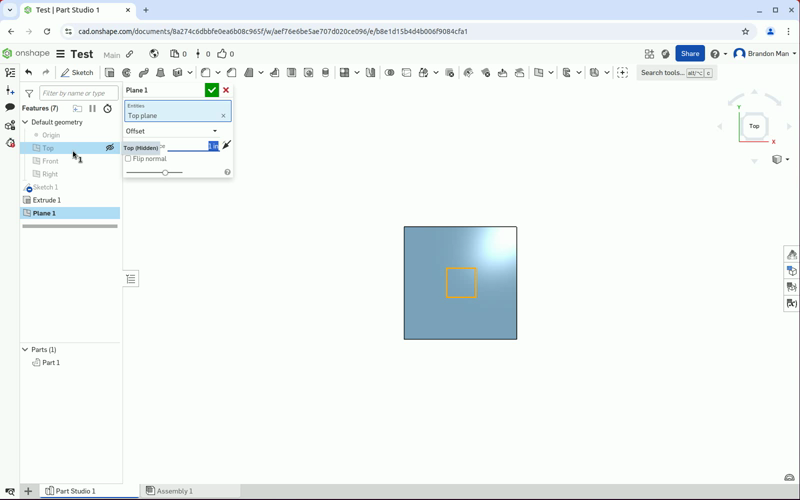
text(23.108)
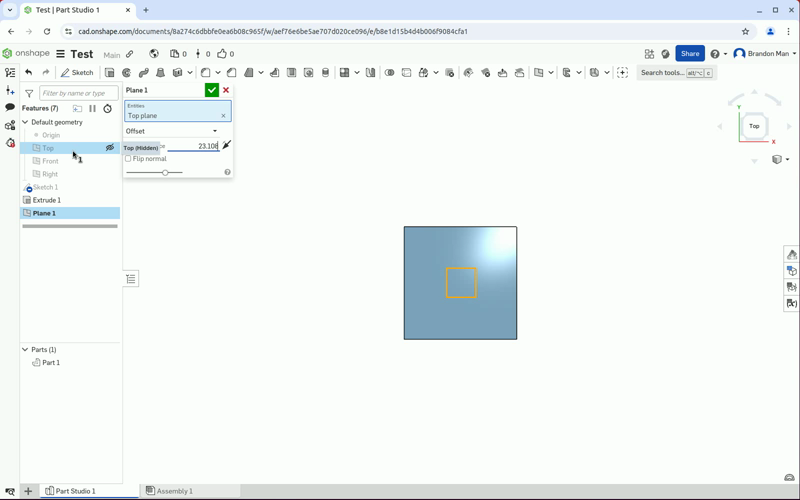
key(enter, 2)
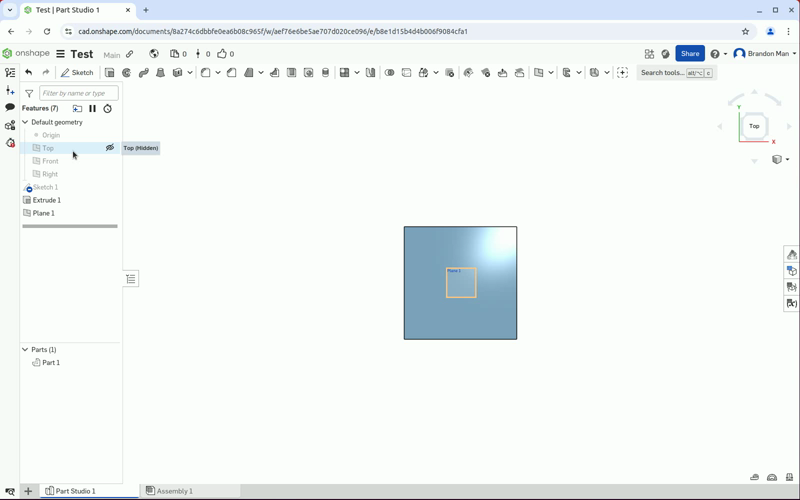
key(shift+s)
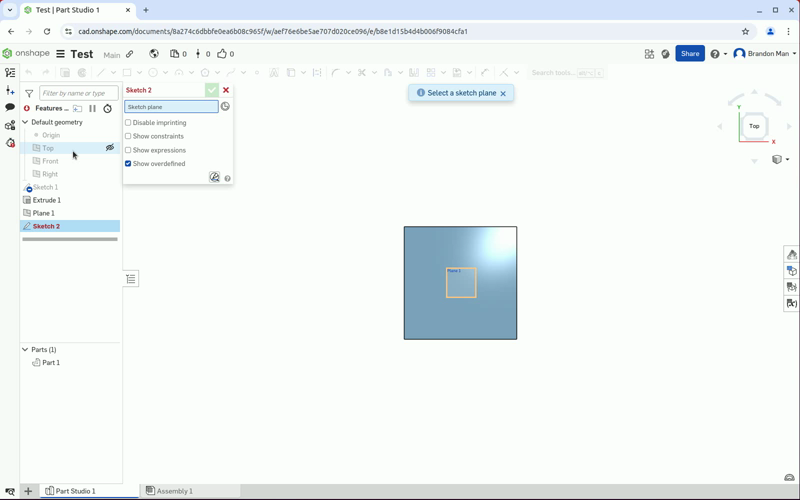
mouse_move(73, 215)
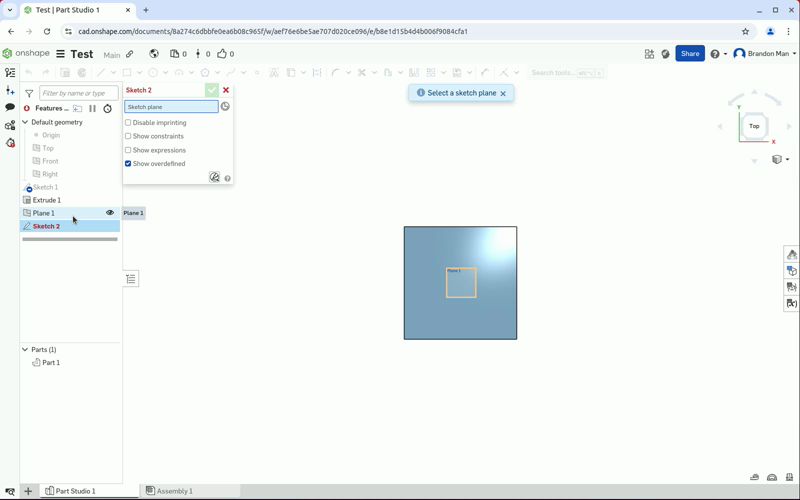
click(73, 215)
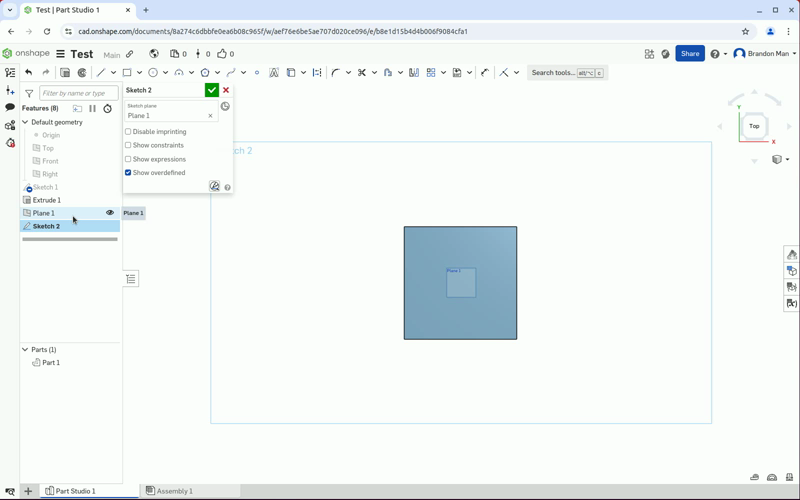
mouse_move(73, 352)
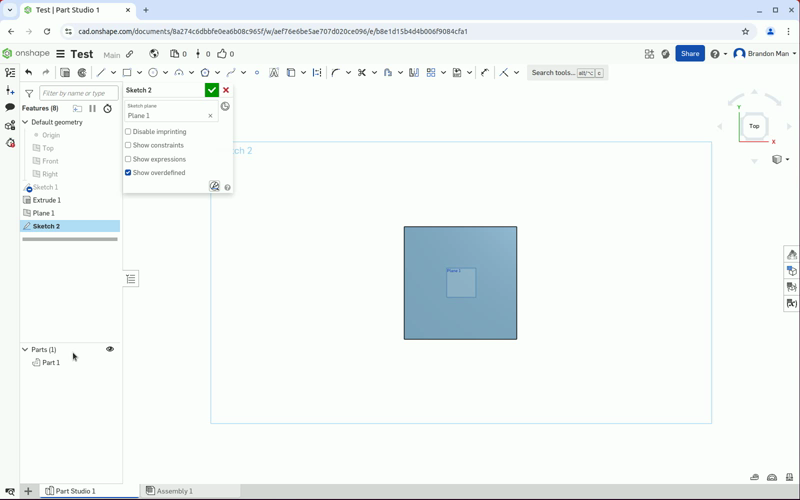
key(y)
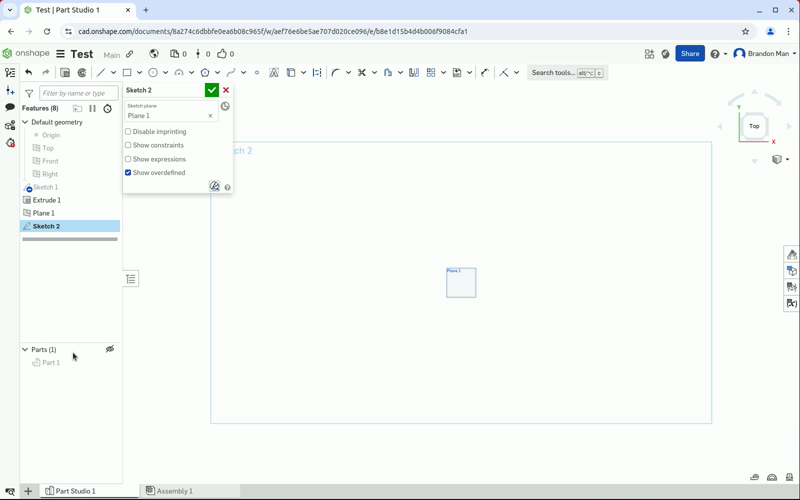
key(c)
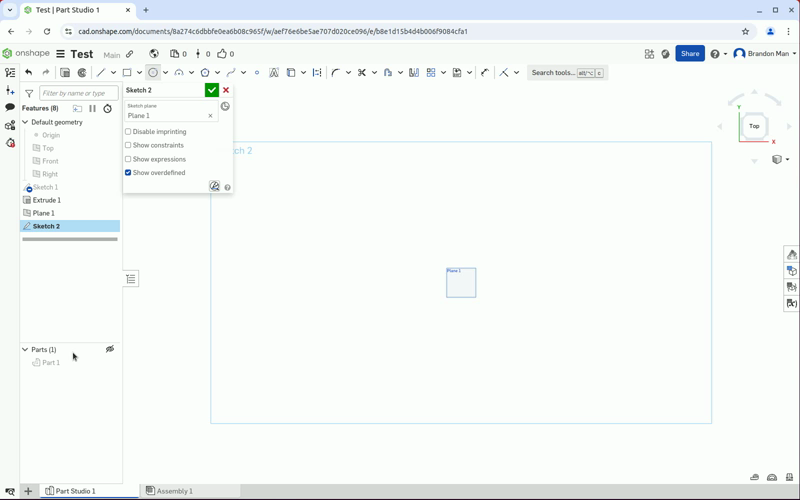
key_down(shift)
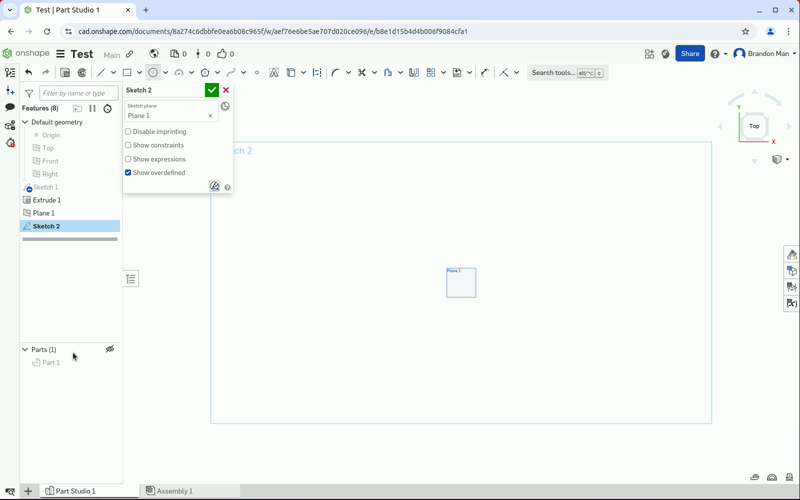
mouse_move(461, 282)
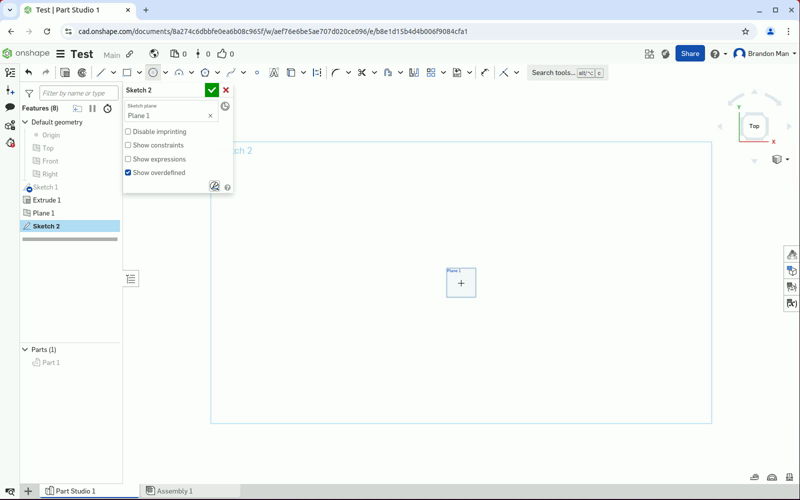
click(461, 282)
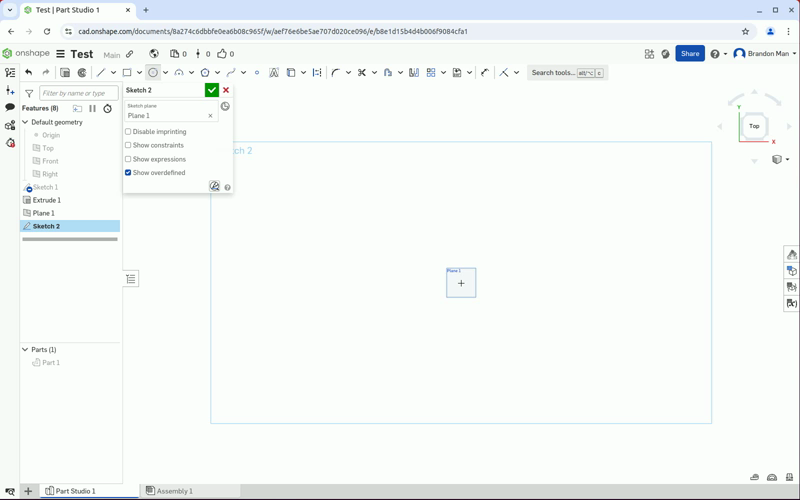
key_up(shift)
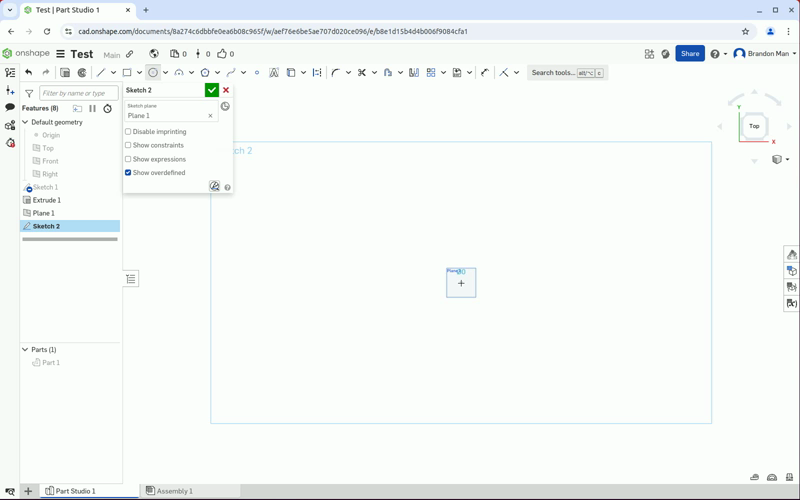
mouse_move(484, 282)
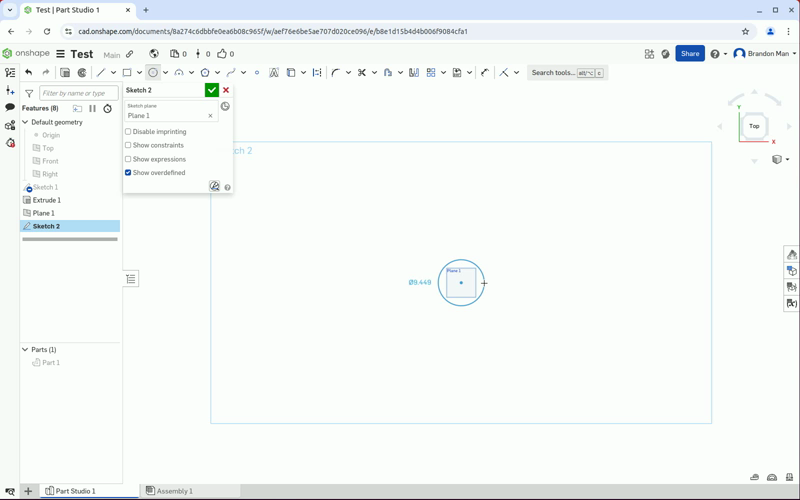
click(484, 282)
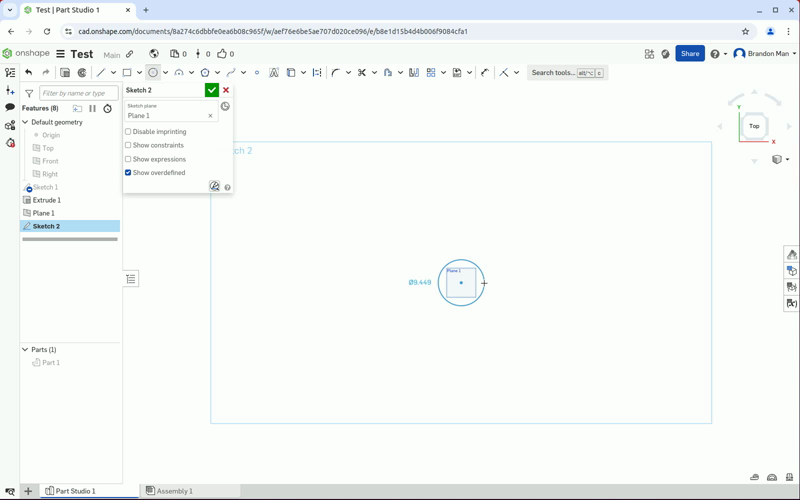
key(esc)
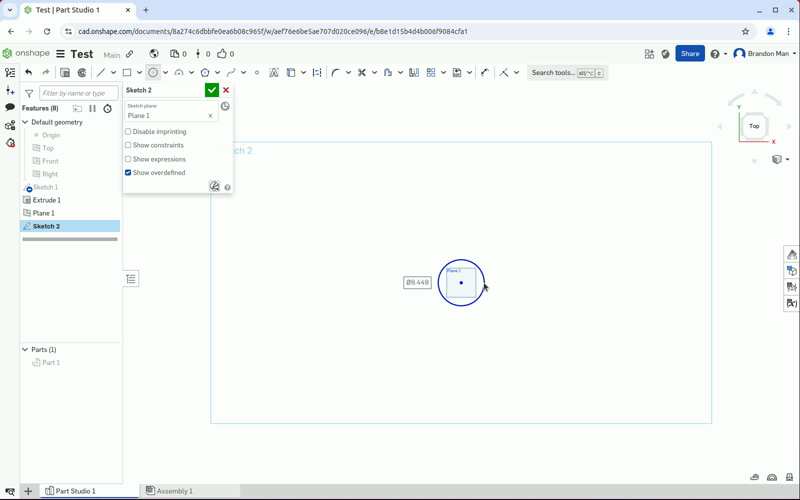
mouse_move(471, 285)
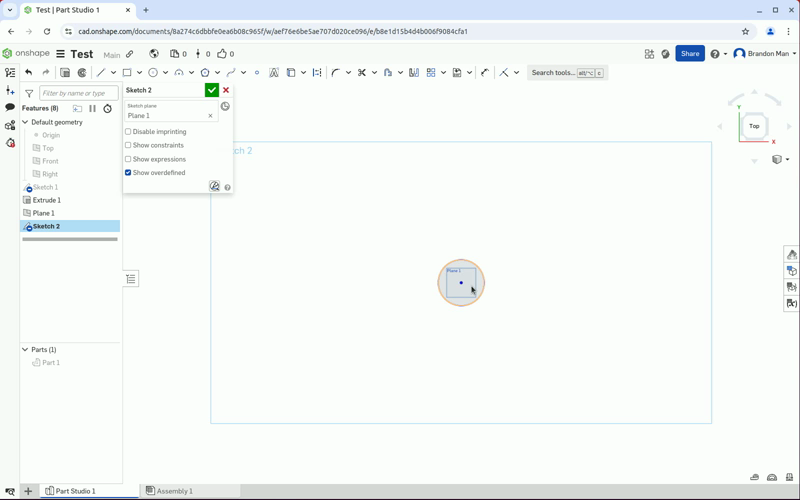
scroll(6)
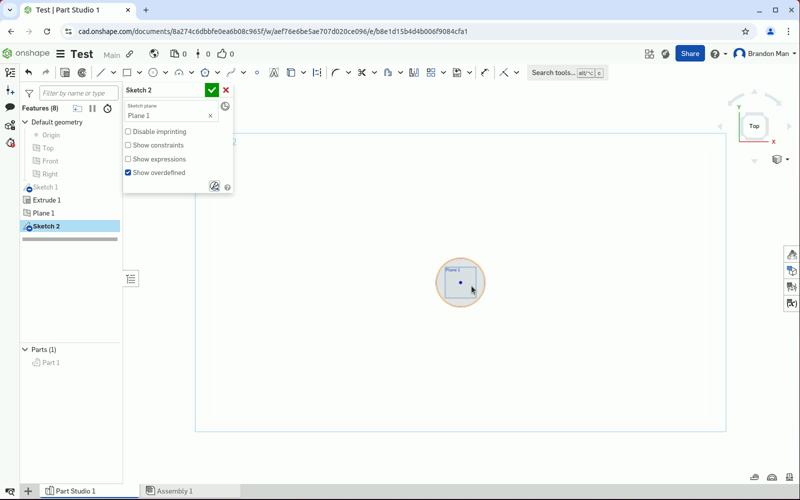
scroll(6)
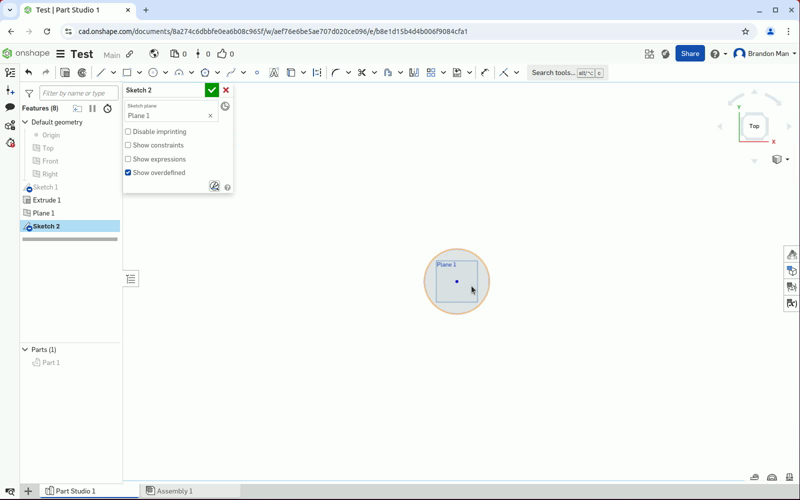
scroll(6)
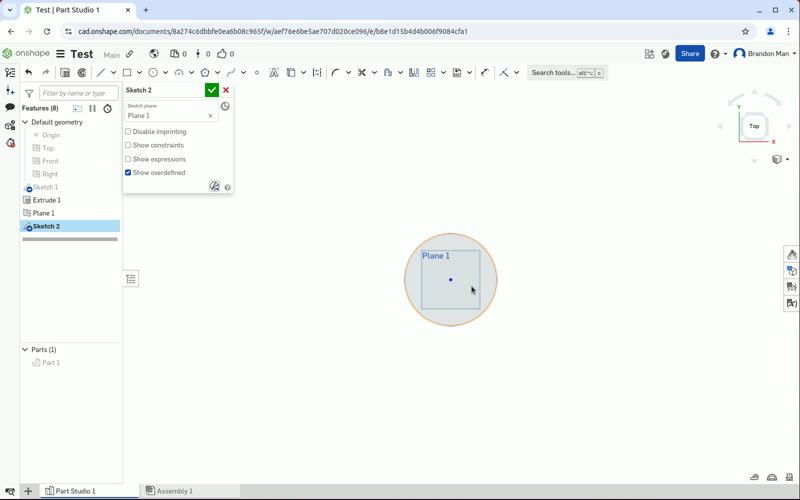
scroll(6)
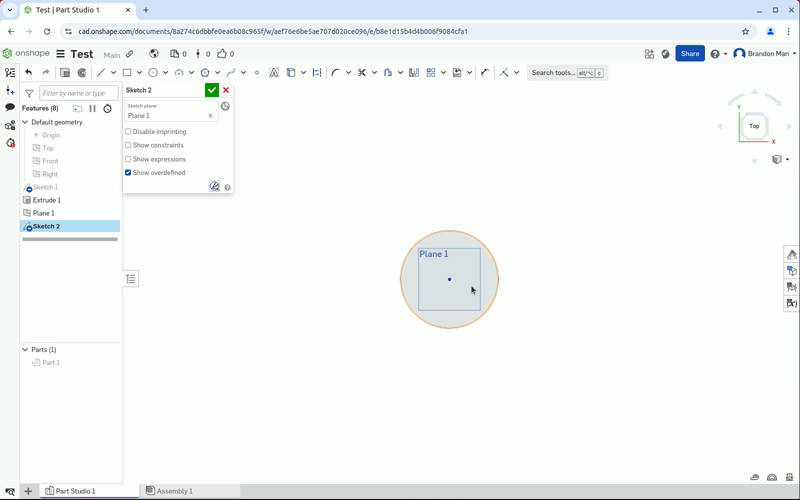
scroll(6)
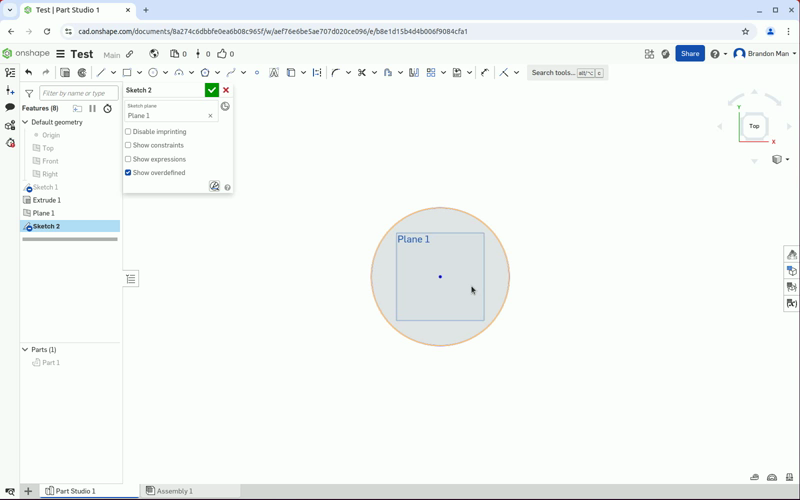
scroll(6)
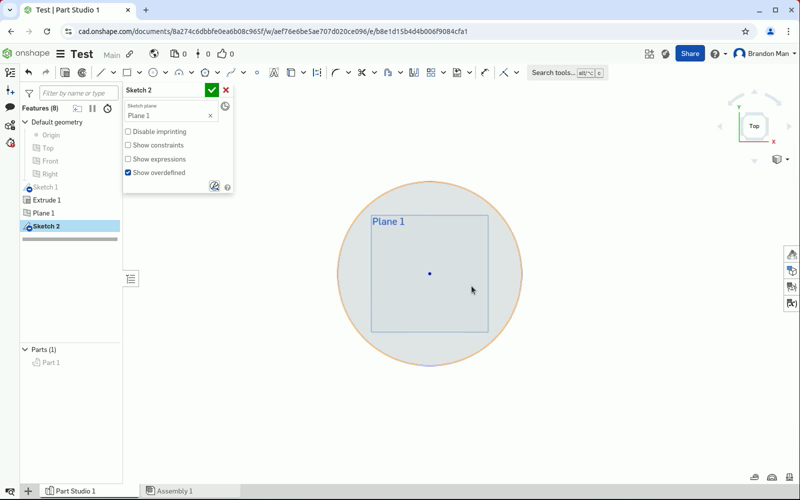
scroll(6)
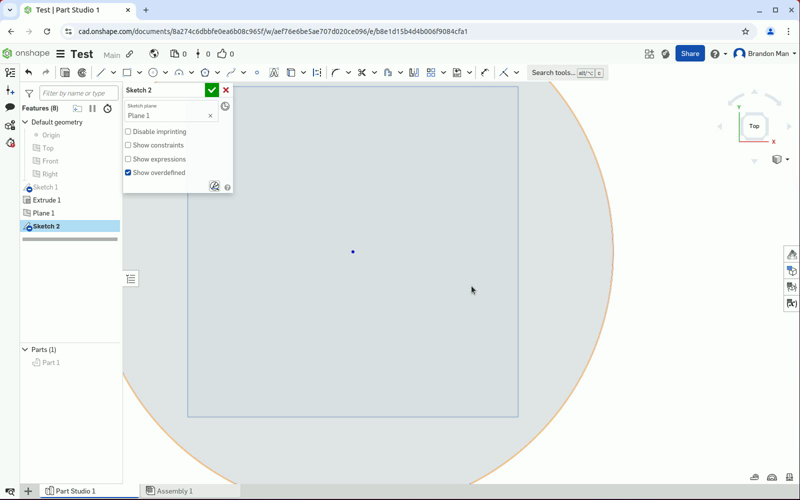
click(471, 285)
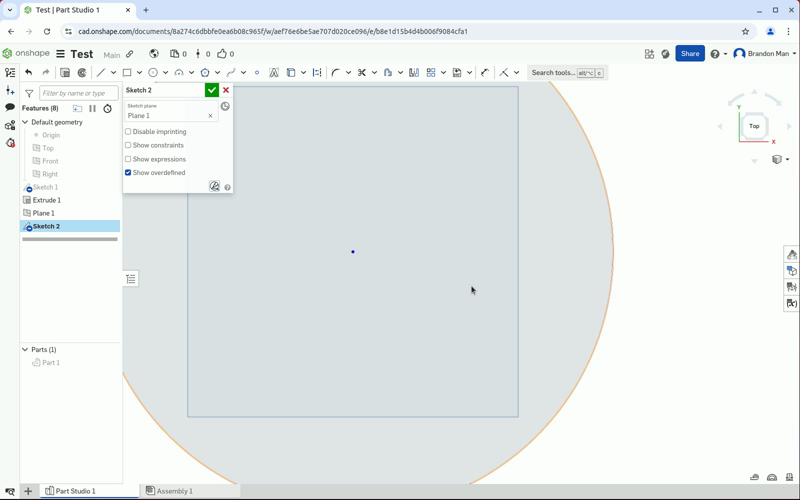
scroll(-6)
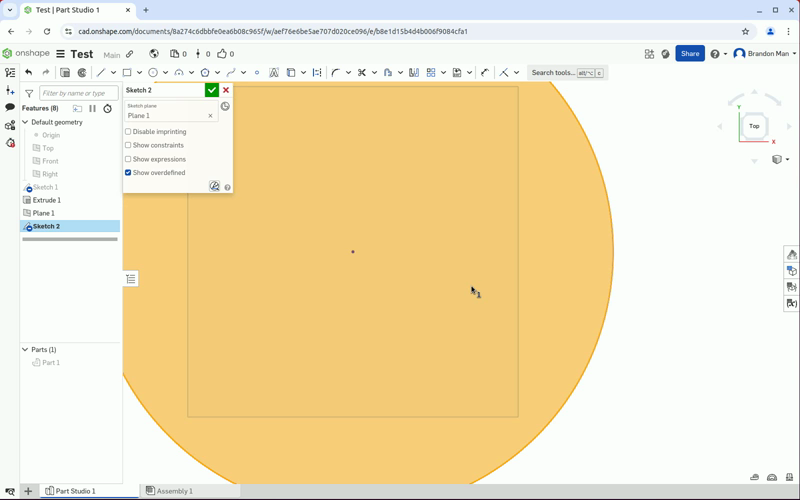
scroll(-6)
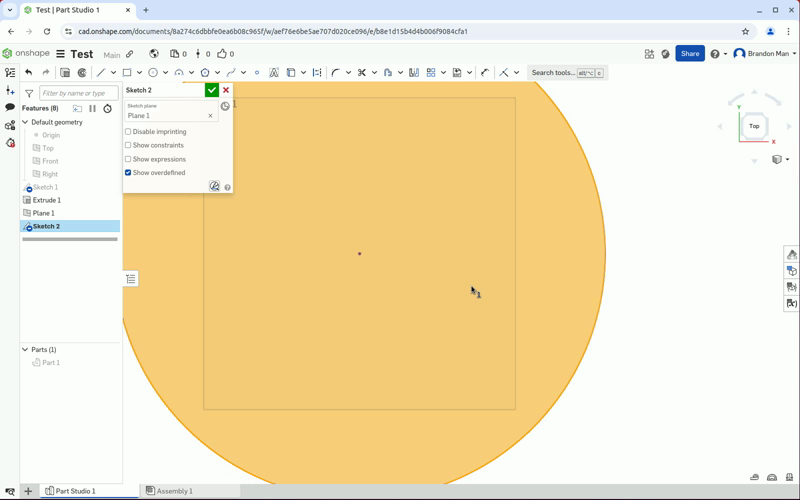
scroll(-6)
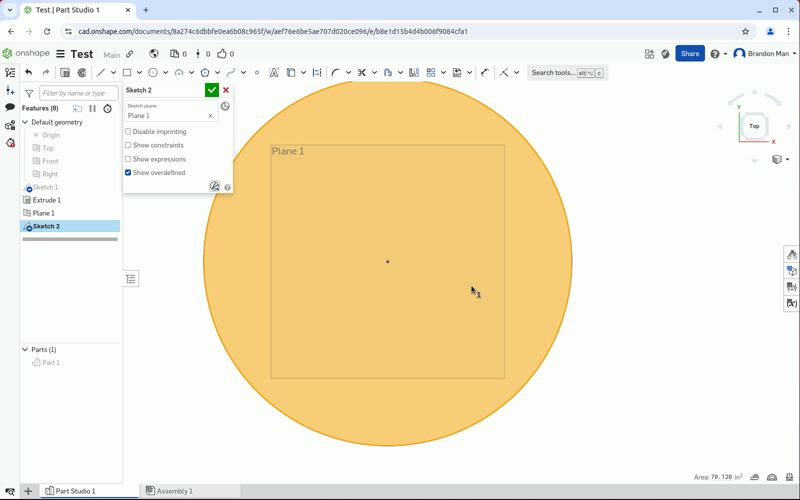
scroll(-6)
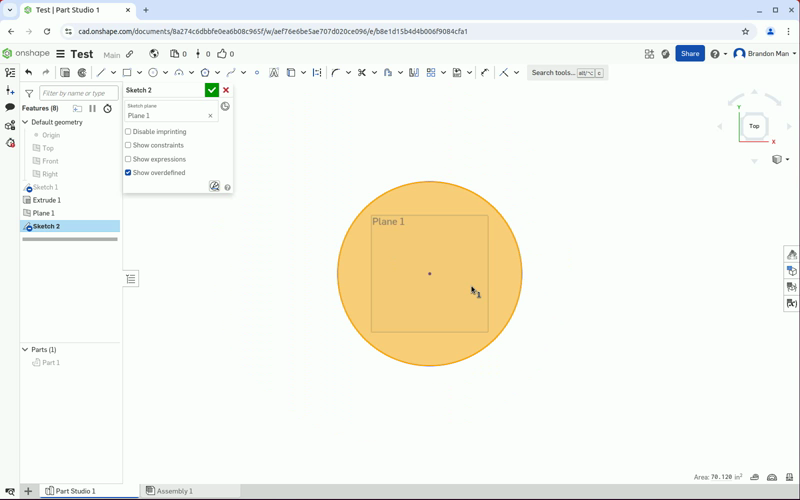
scroll(-6)
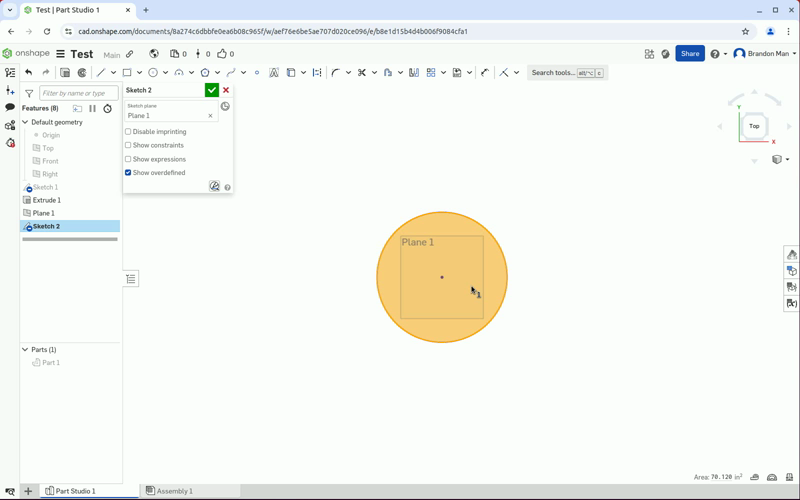
scroll(-6)
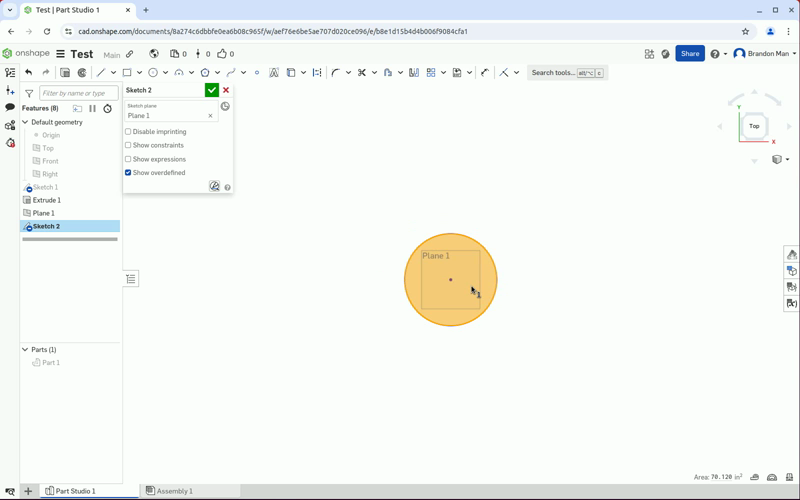
scroll(-6)
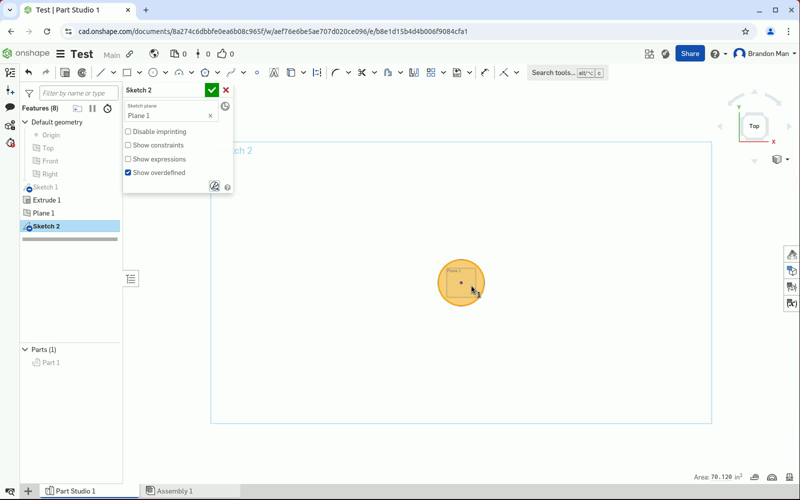
mouse_move(73, 352)
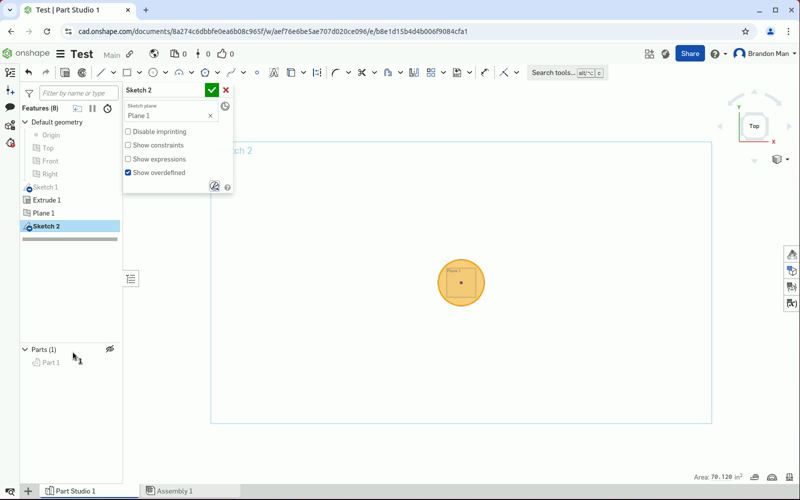
key(shift+y)
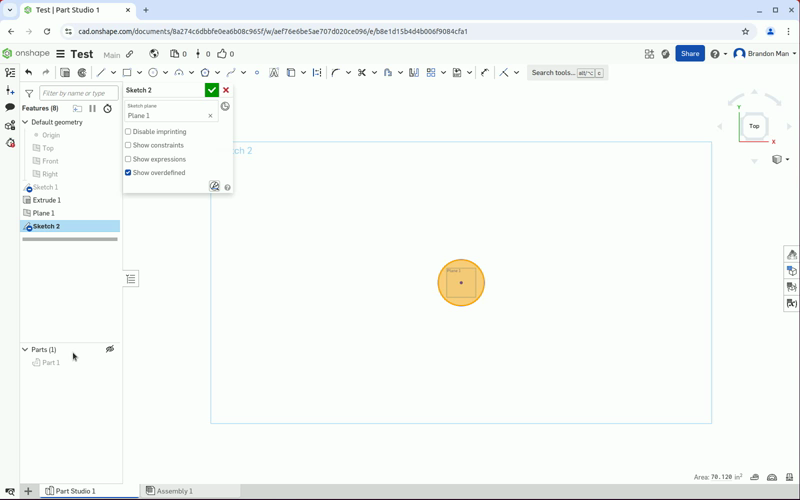
key(shift+e)
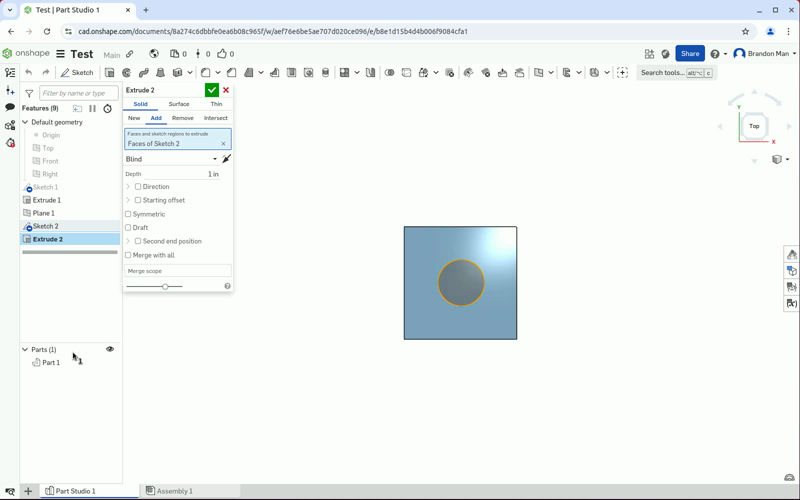
mouse_move(143, 106)
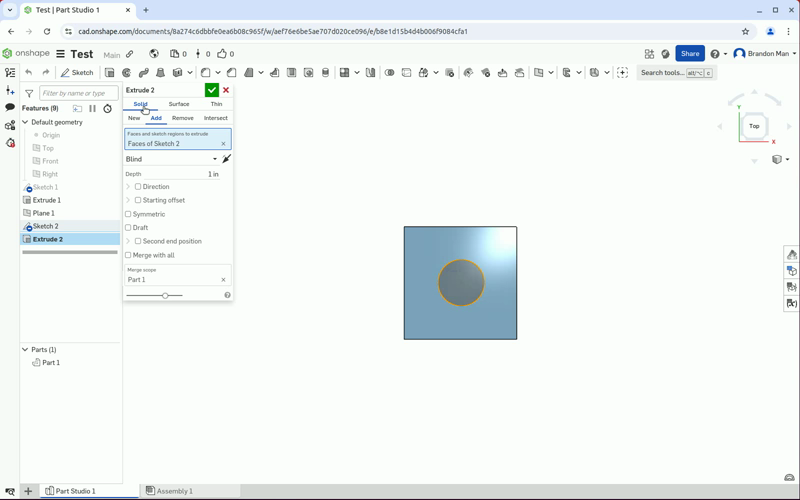
click(143, 106)
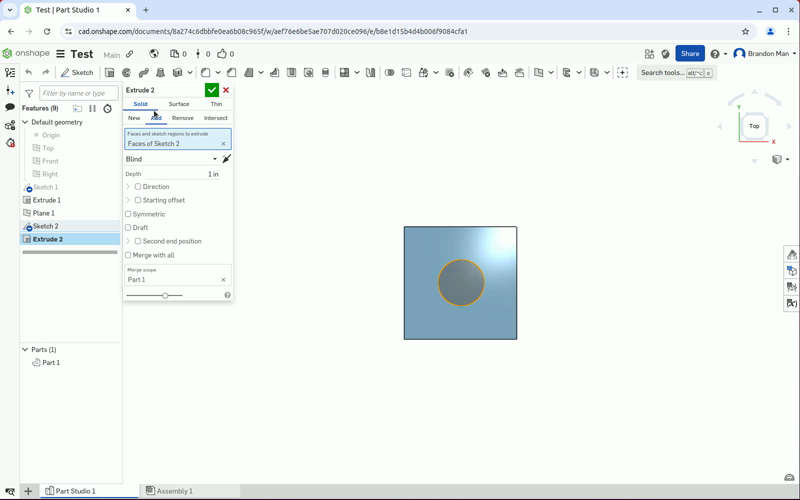
mouse_move(186, 120)
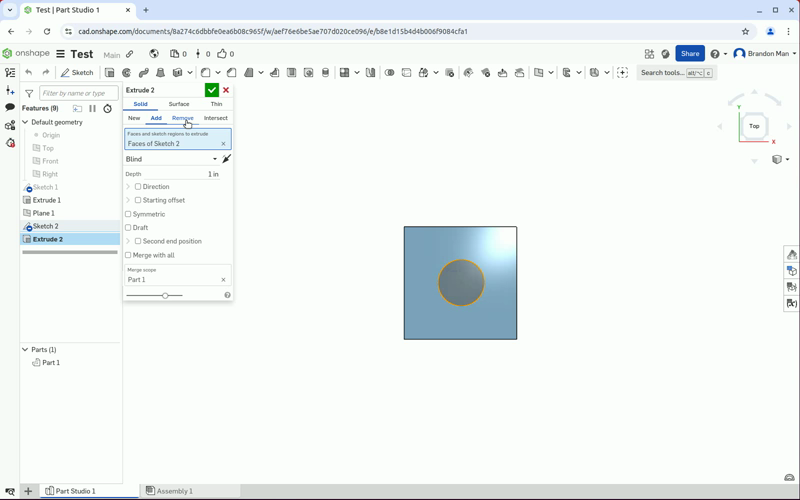
click(186, 120)
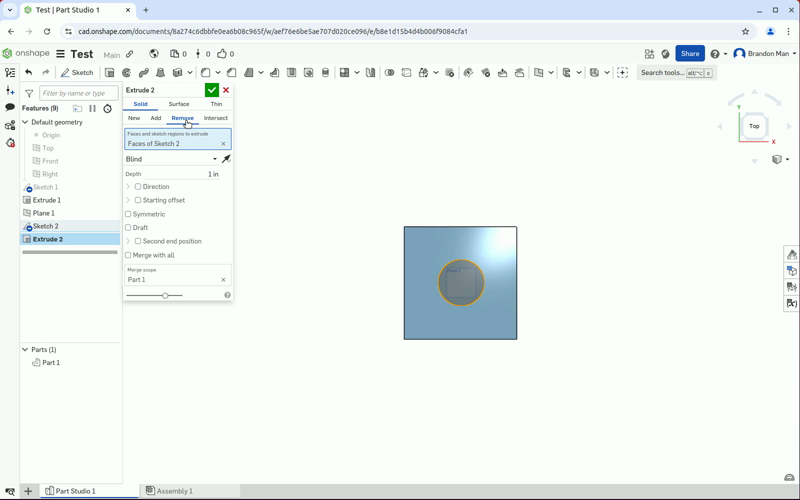
key(tab, 4)
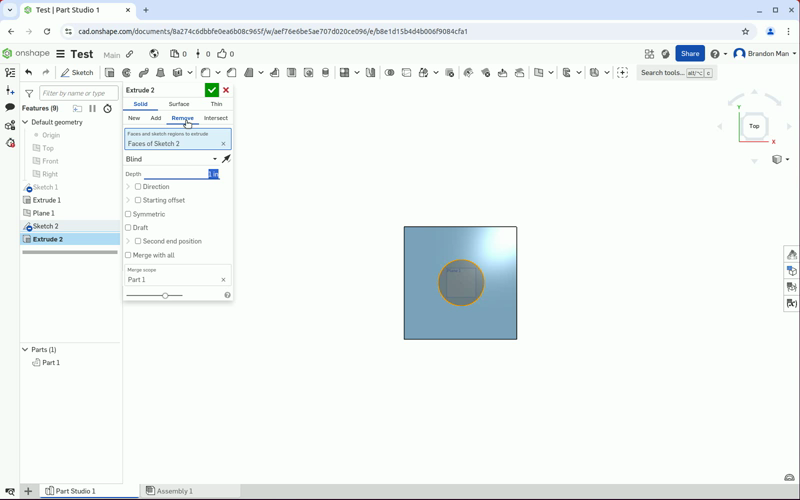
text(11.554)
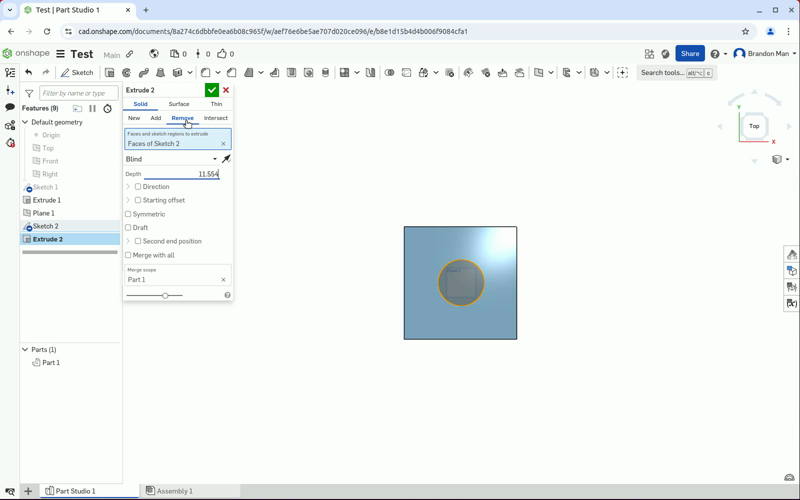
key(tab, 6)
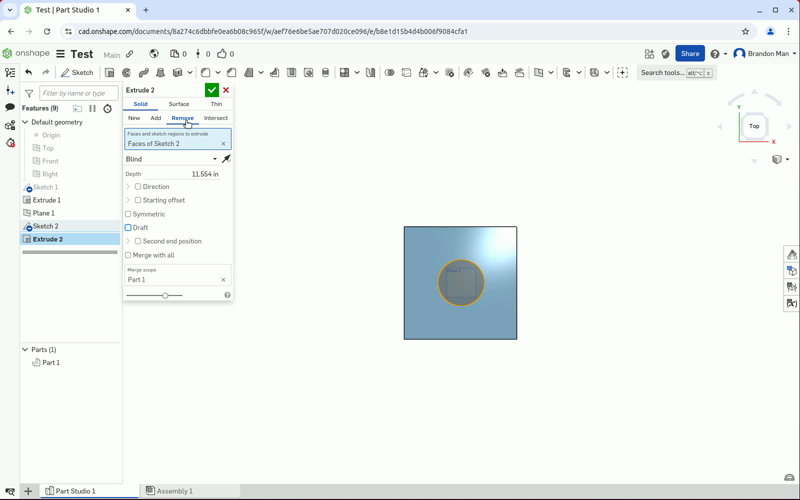
key(space)
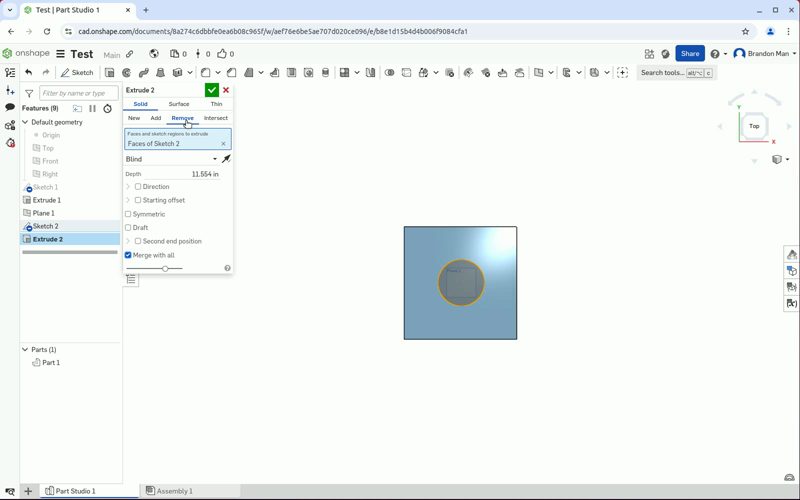
key(enter)
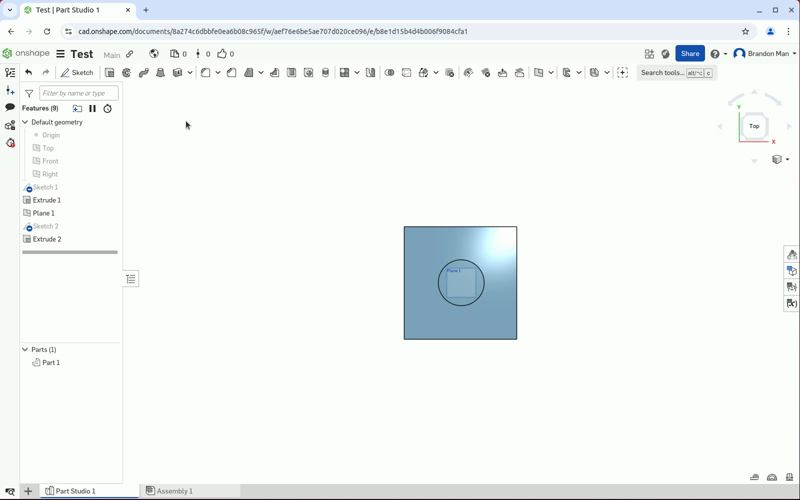
key(shift+h)
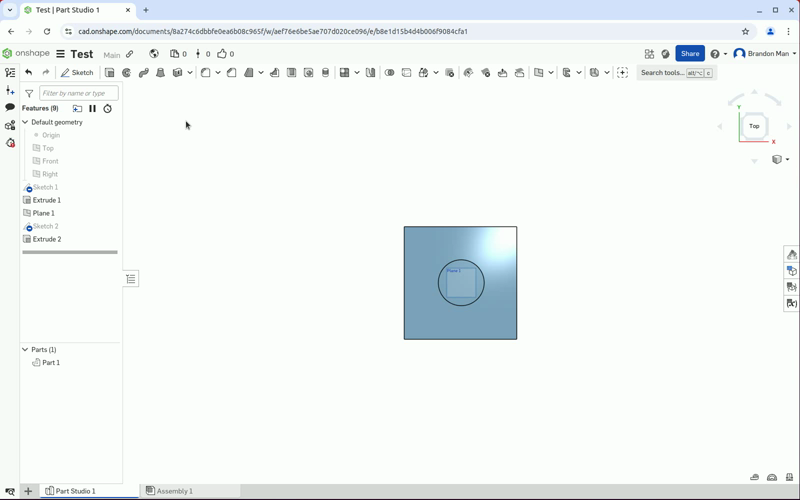
key(shift+h)
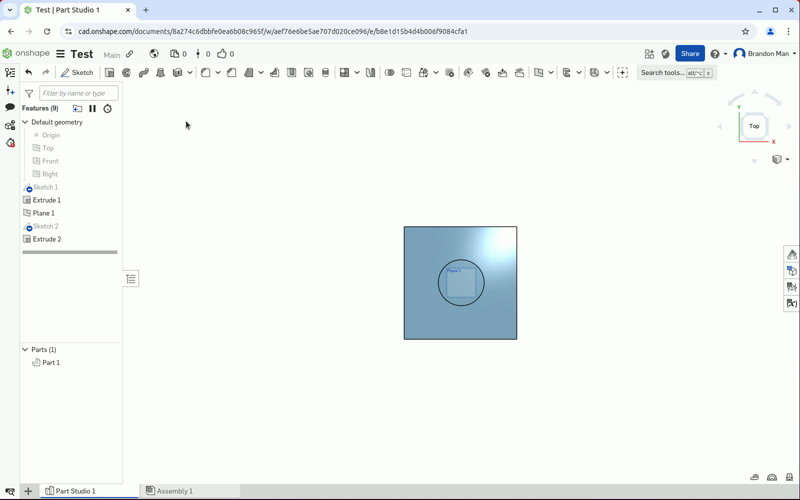
mouse_move(73, 189)
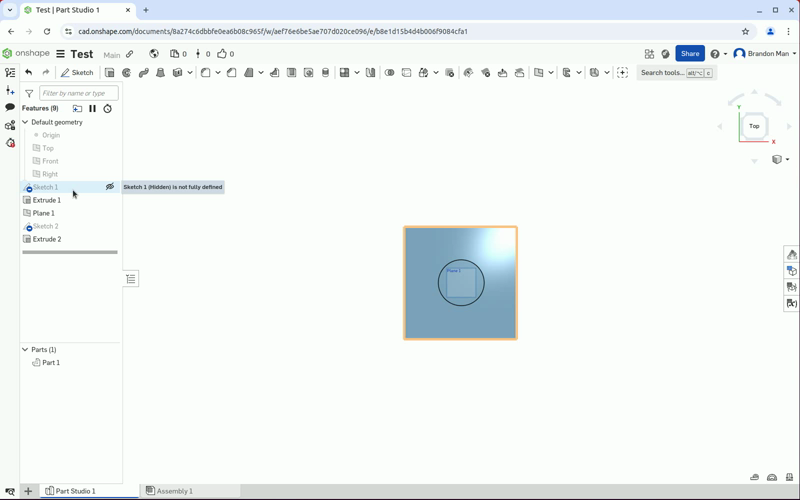
click(73, 189)
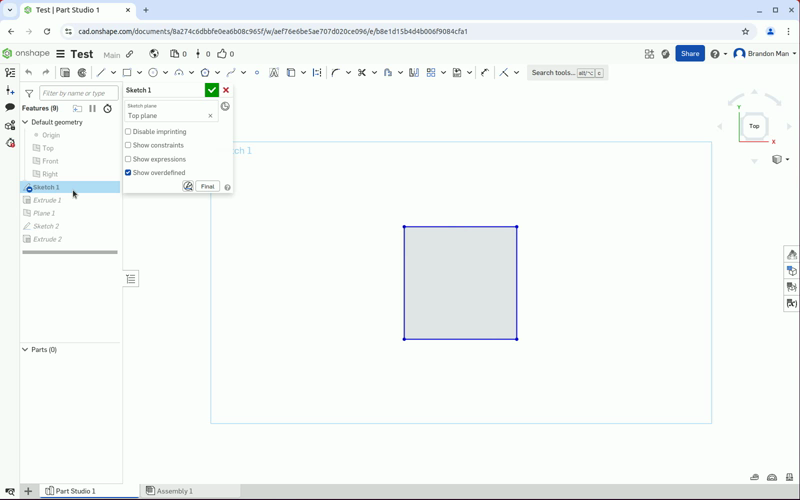
mouse_move(229, 92)
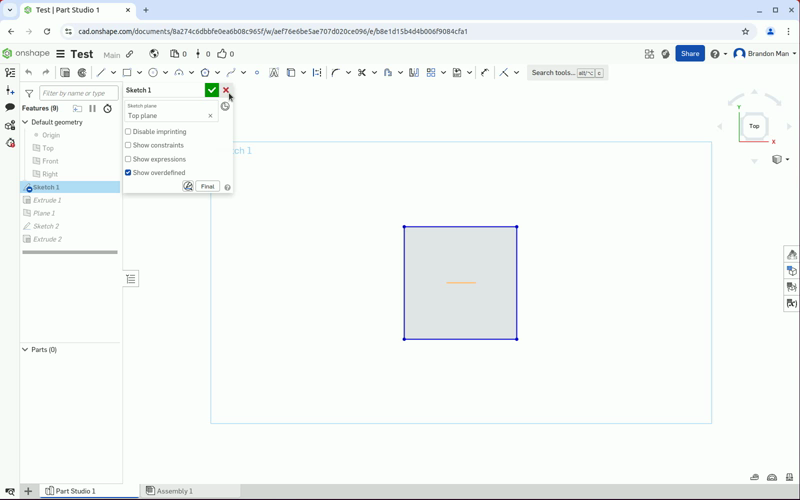
click(229, 92)
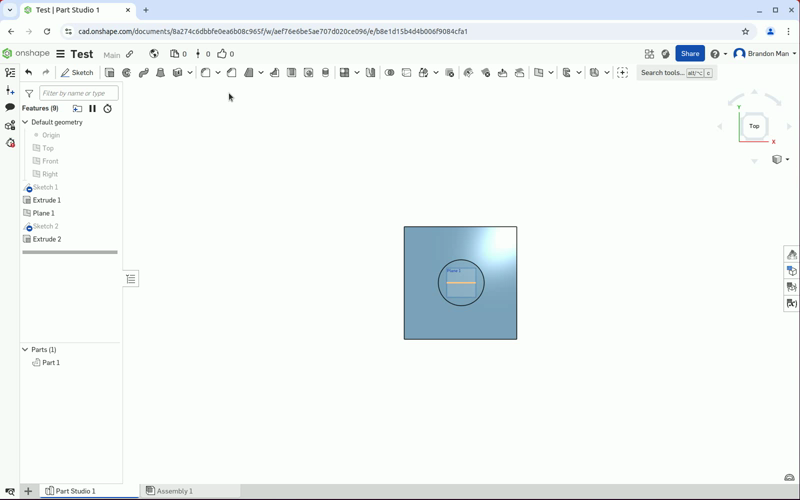
mouse_move(73, 352)
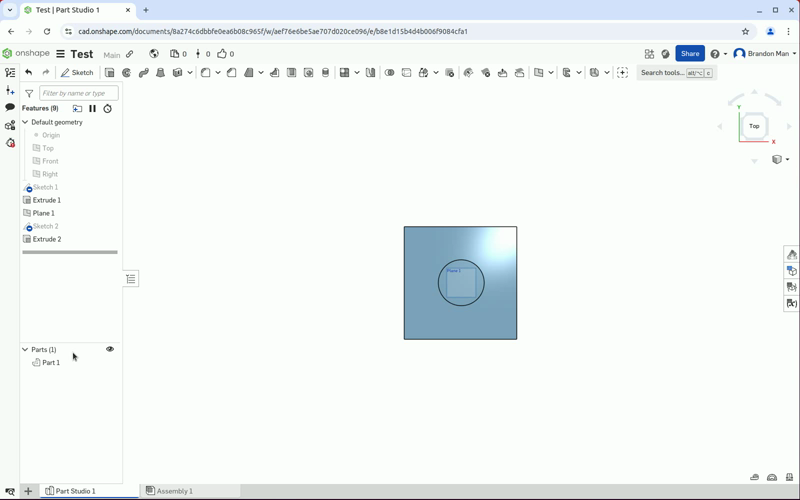
key(y)
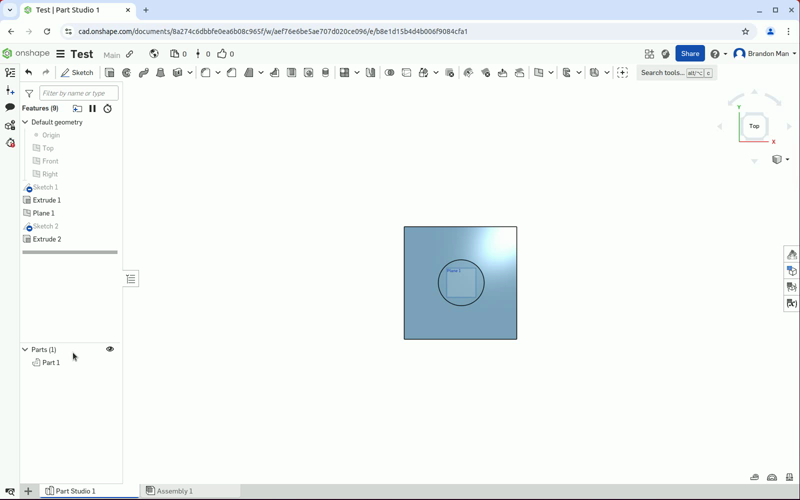
key(shift+p)
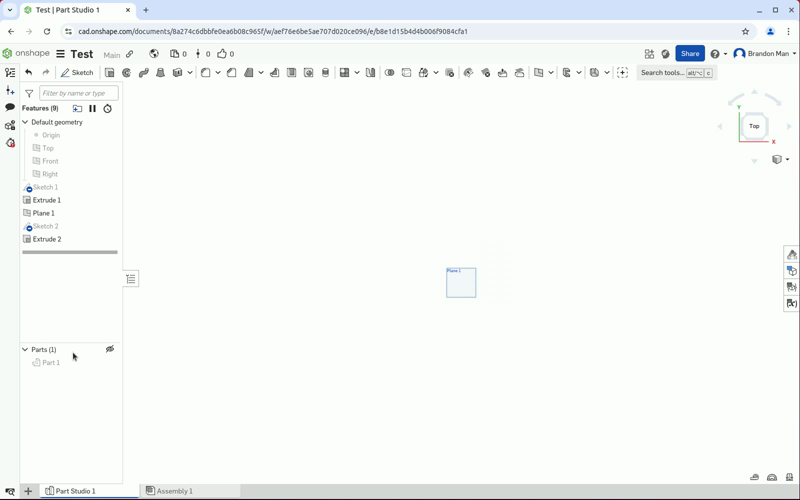
key(space)
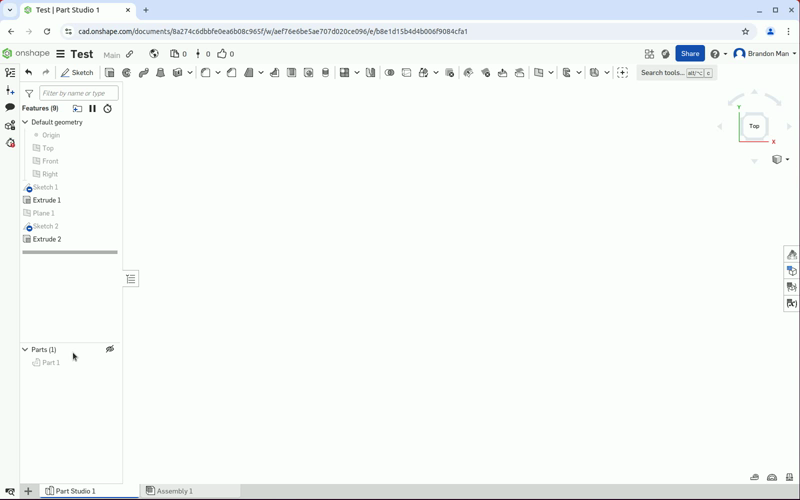
key_down(shift)
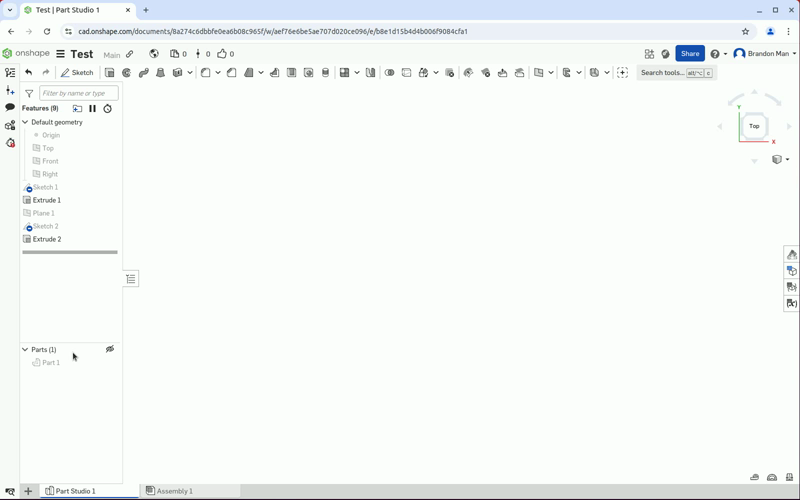
key(up)
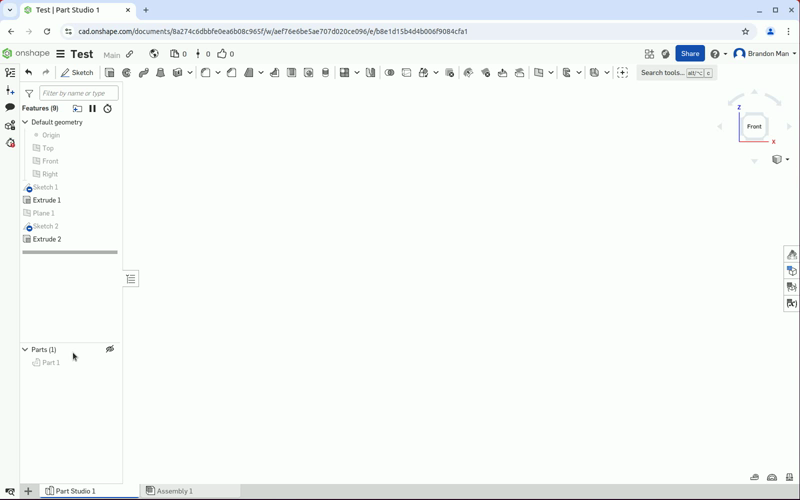
key_up(shift)
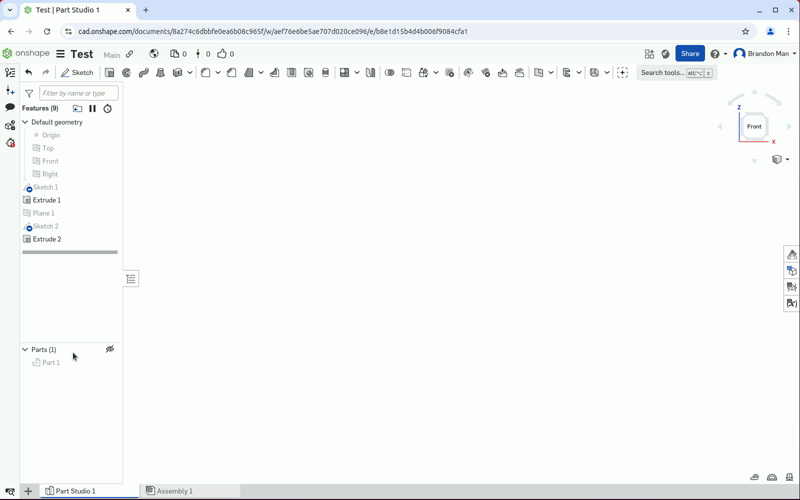
mouse_move(73, 352)
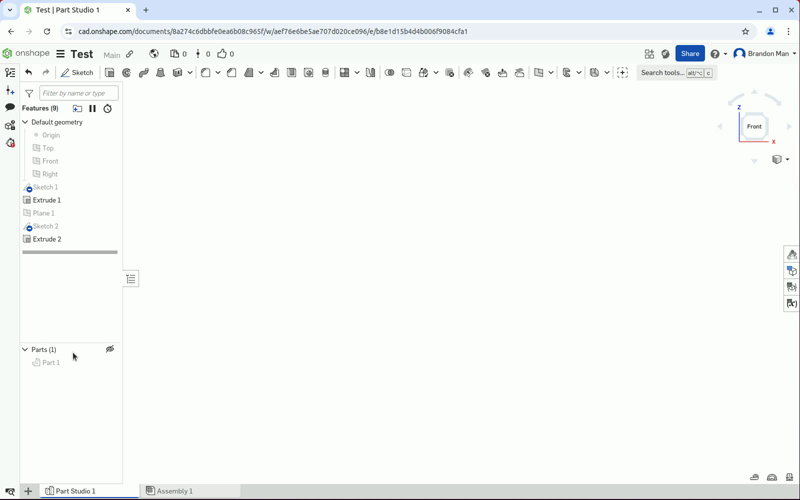
key(shift+y)
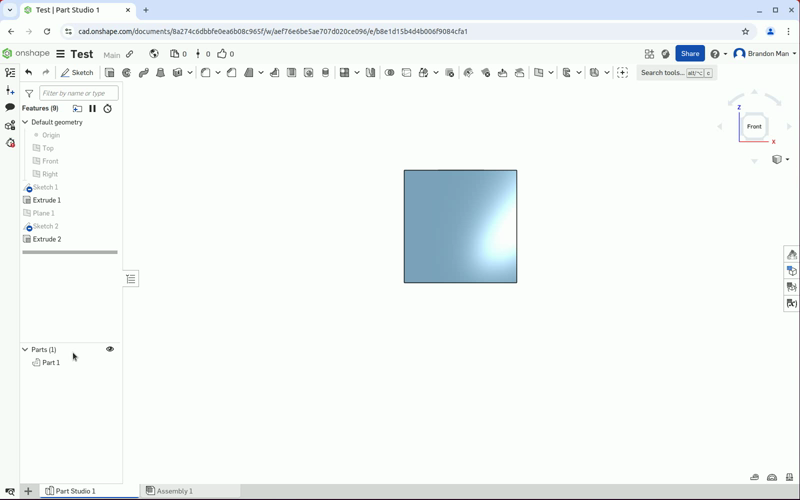
mouse_move(541, 75)
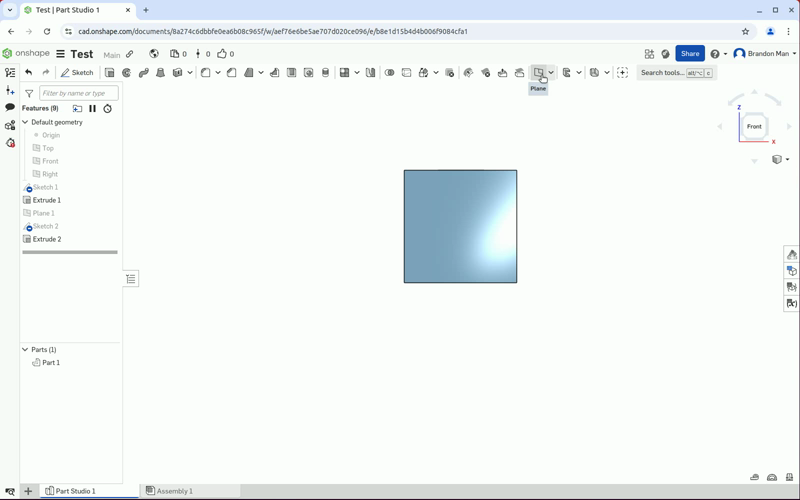
click(541, 75)
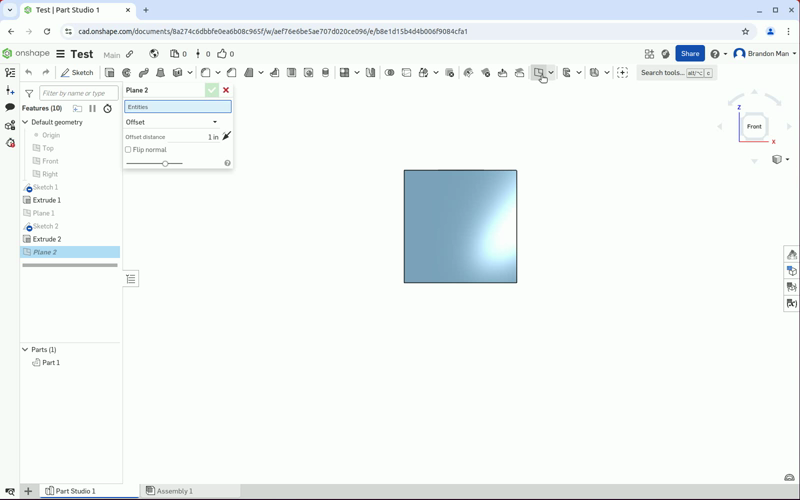
mouse_move(73, 163)
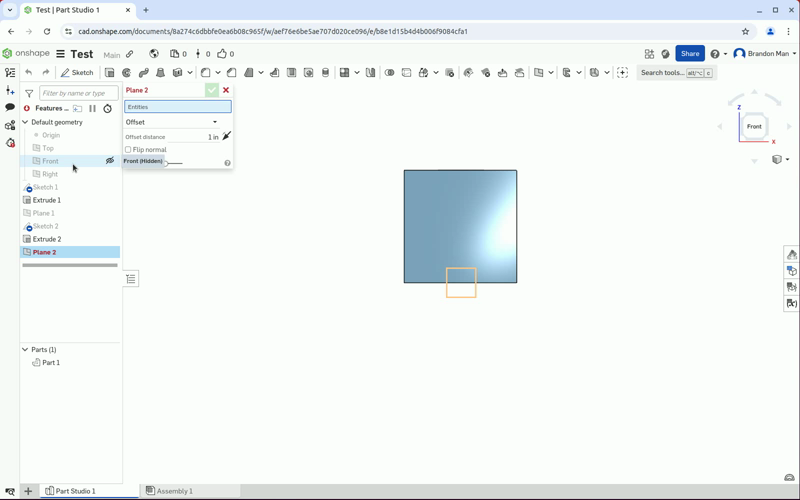
click(73, 163)
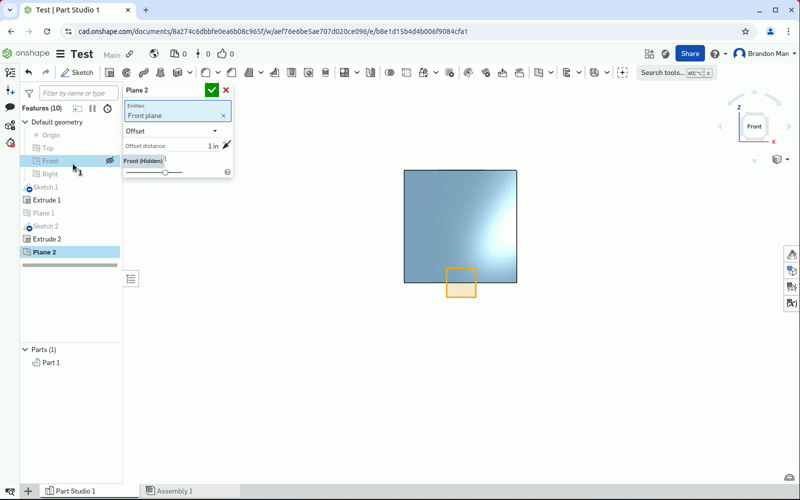
key(tab, 2)
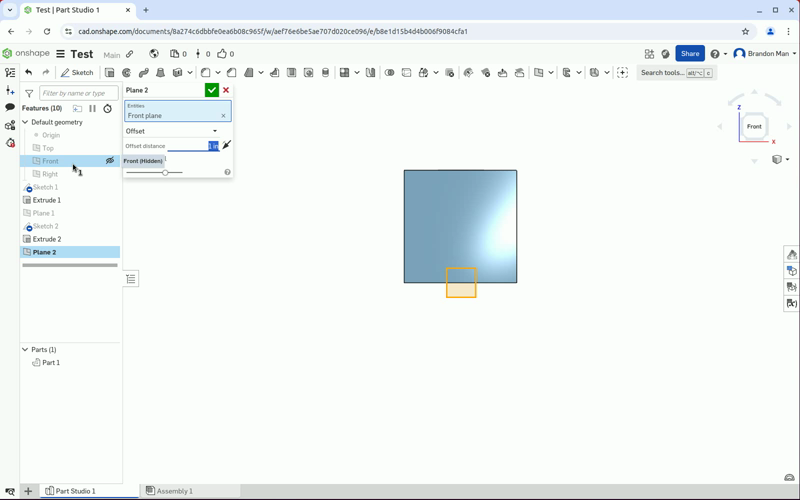
text(11.554)
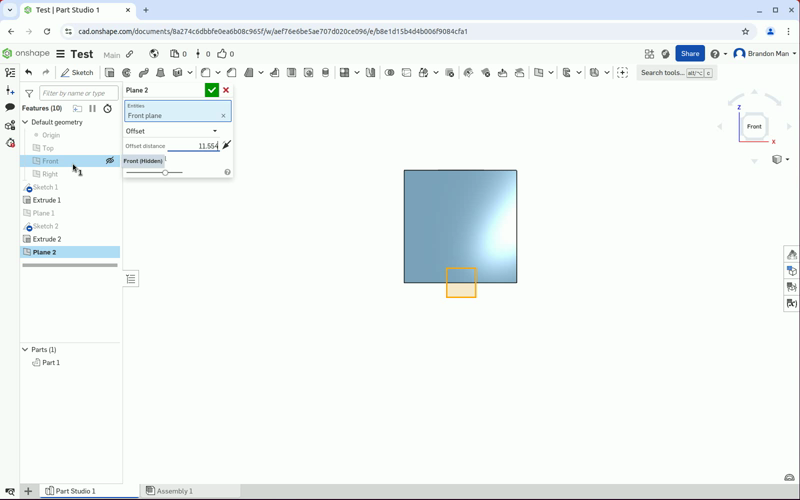
key(enter, 2)
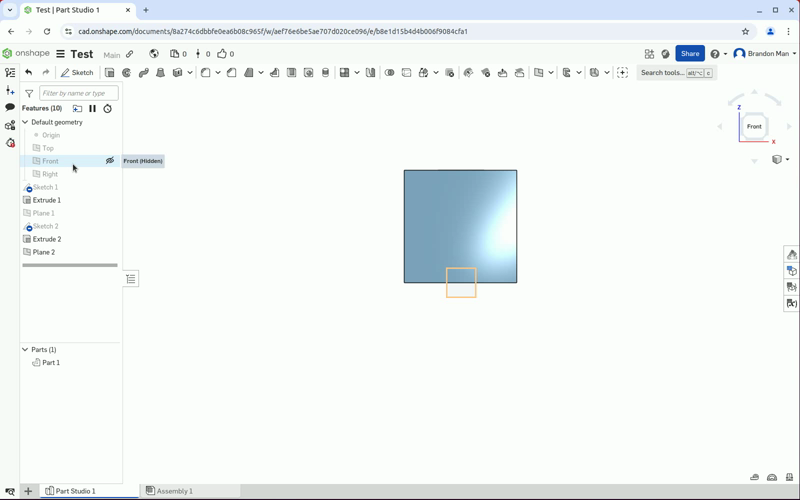
key(shift+s)
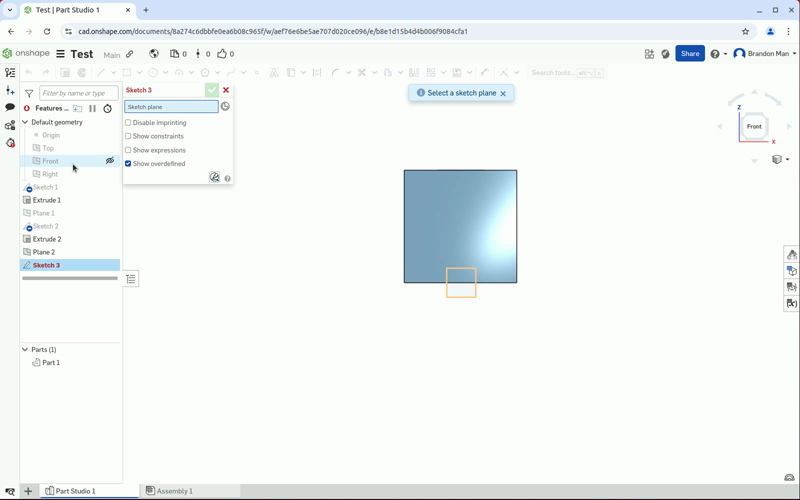
mouse_move(73, 254)
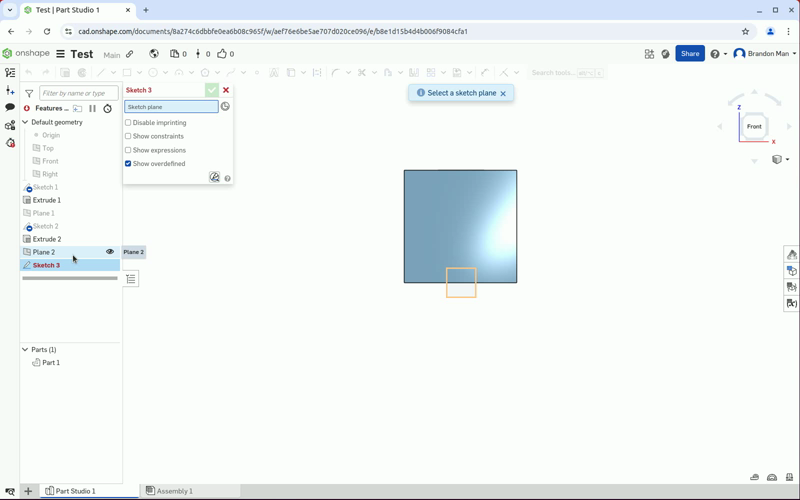
click(73, 254)
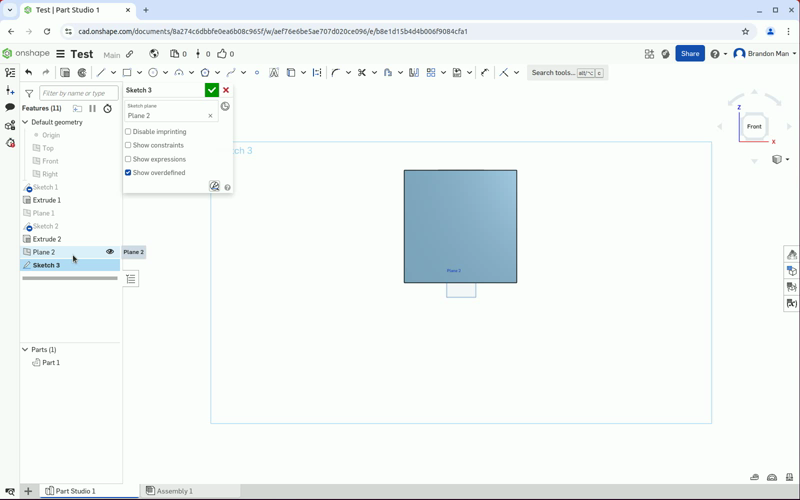
mouse_move(73, 352)
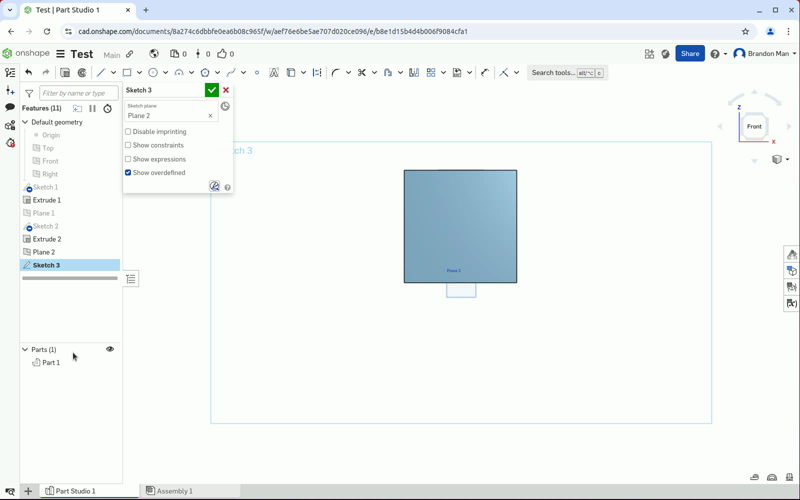
key(y)
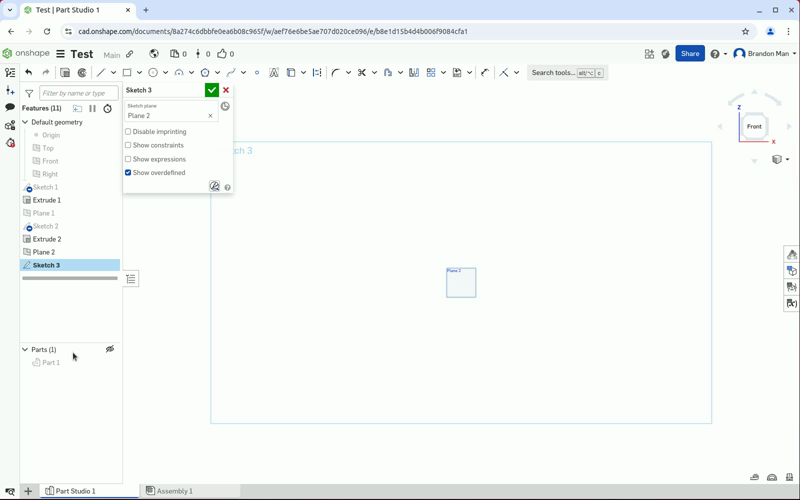
key(c)
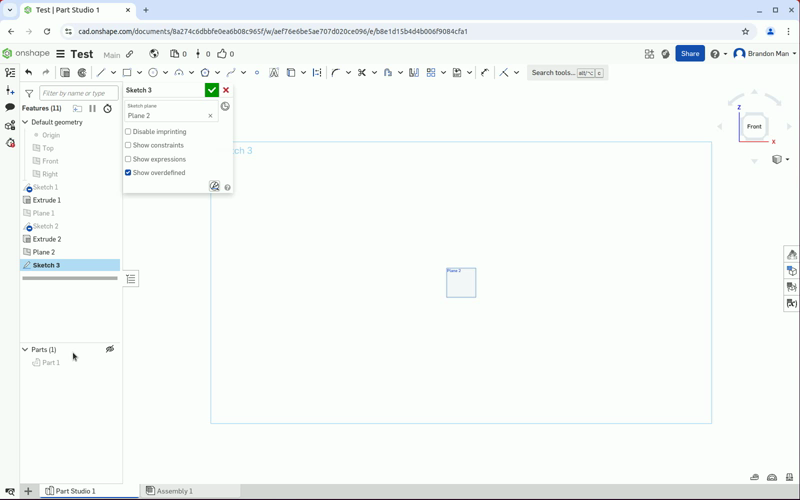
key_down(shift)
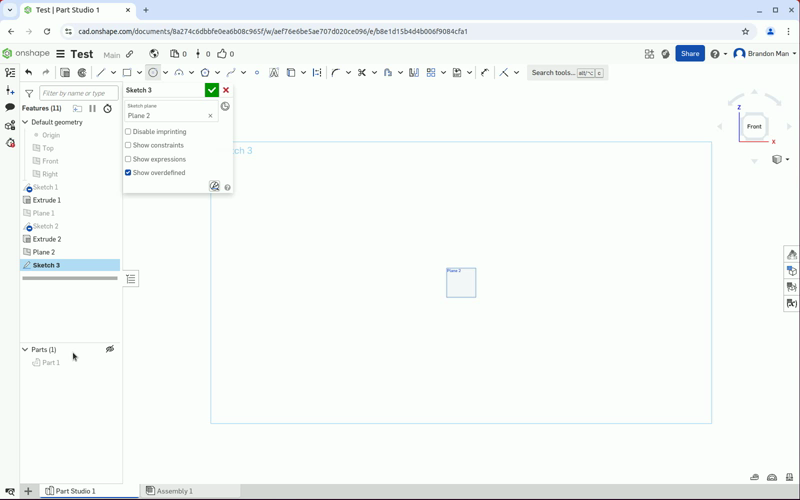
mouse_move(461, 226)
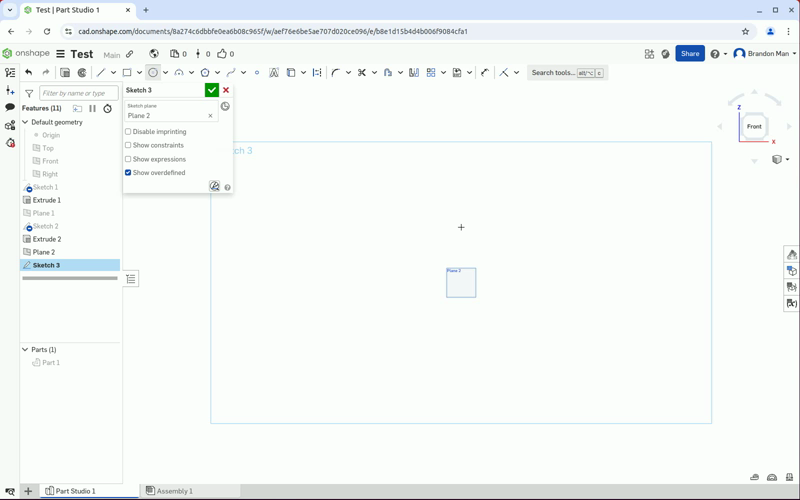
click(461, 226)
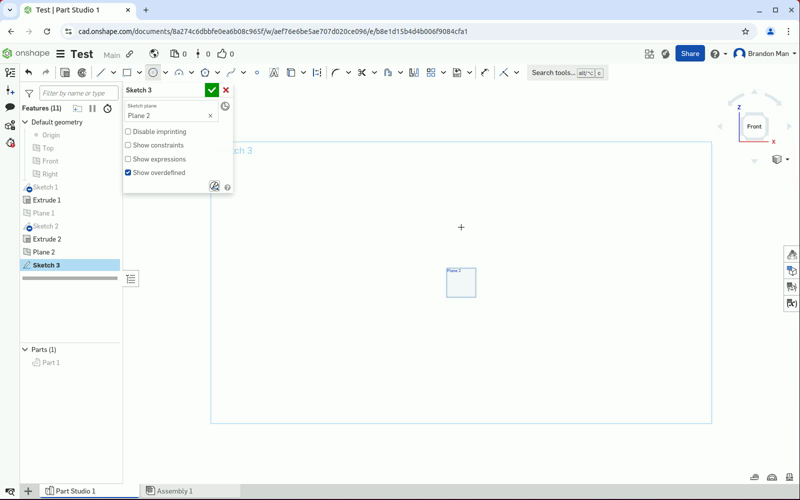
key_up(shift)
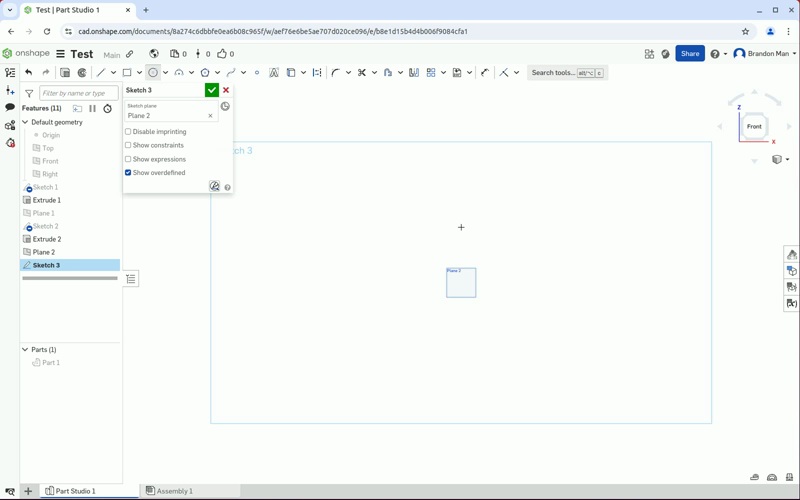
mouse_move(495, 226)
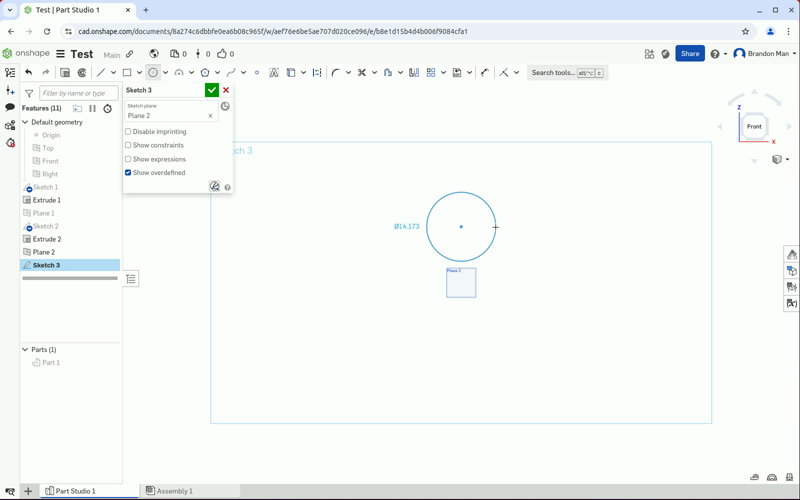
click(495, 226)
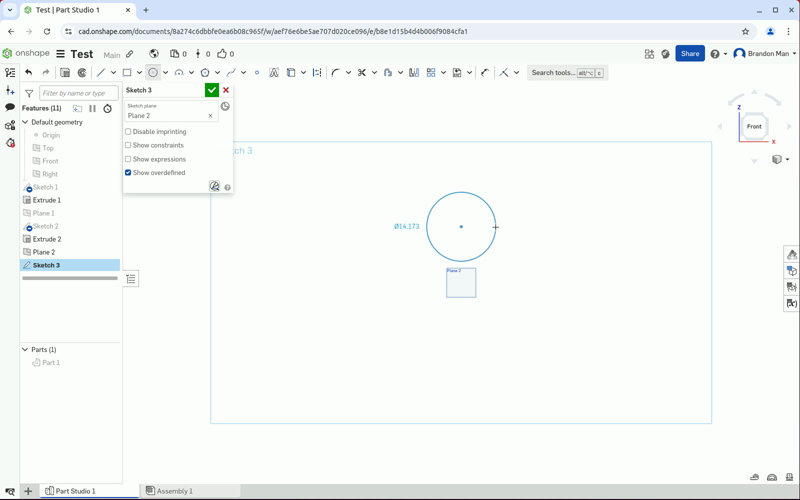
key(esc)
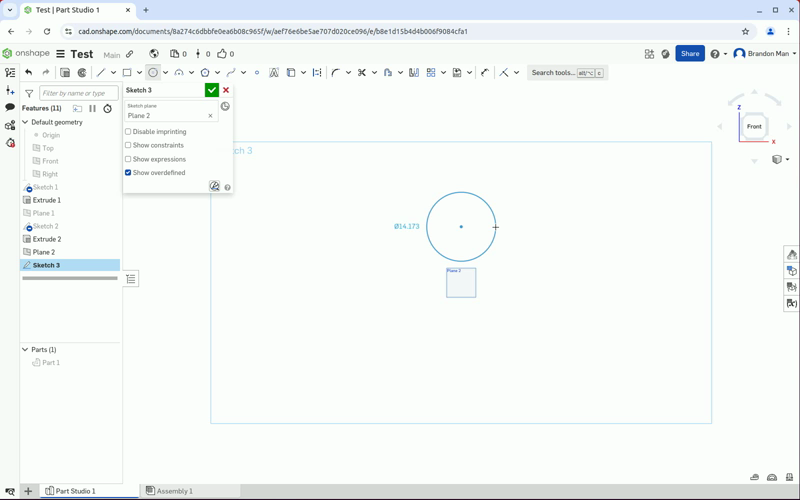
key(c)
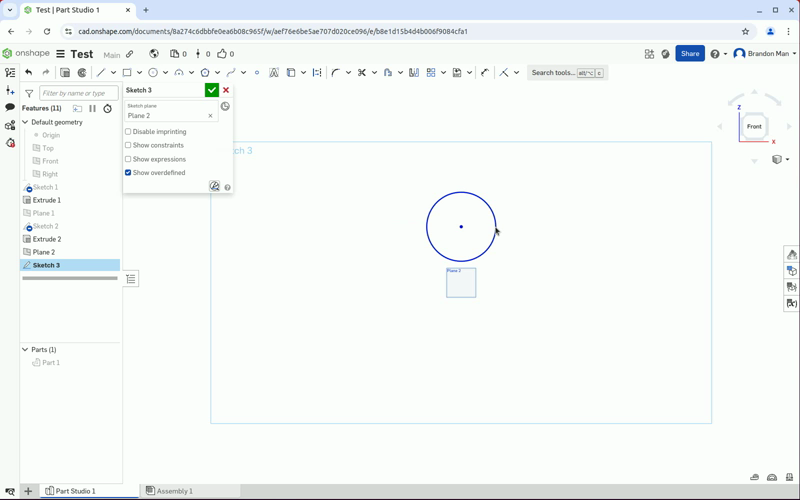
key_down(shift)
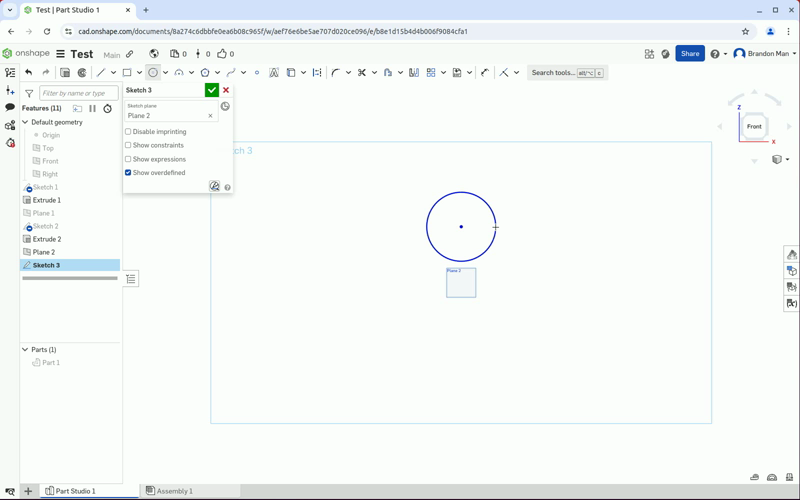
mouse_move(461, 226)
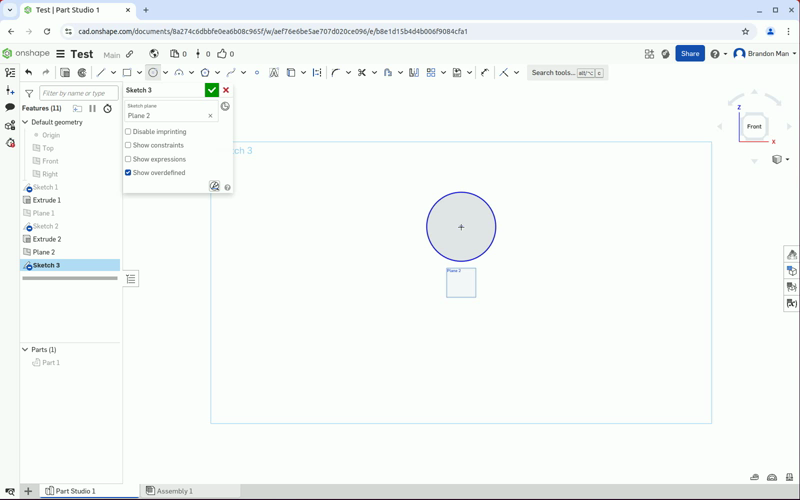
click(461, 226)
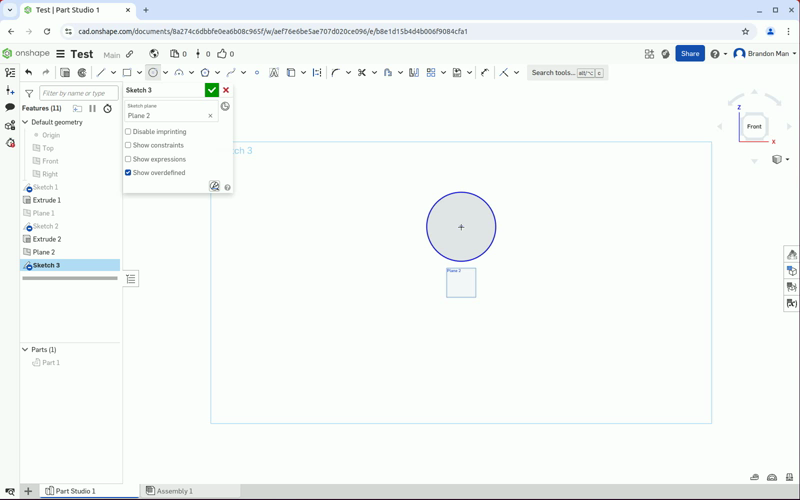
key_up(shift)
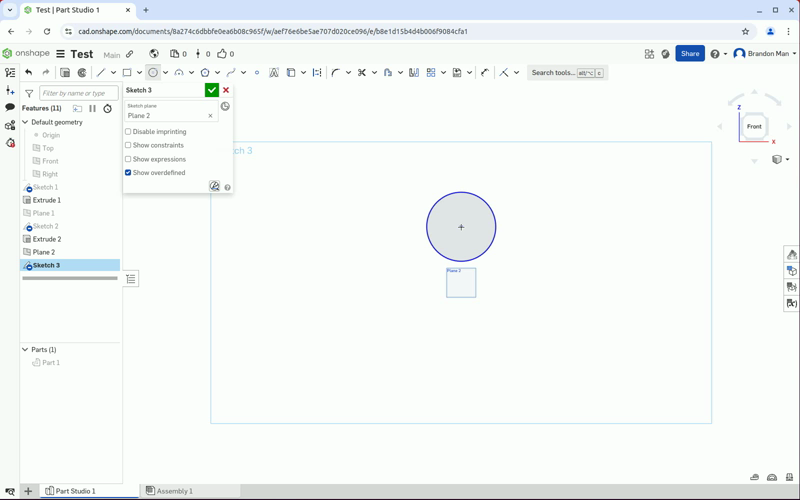
mouse_move(478, 226)
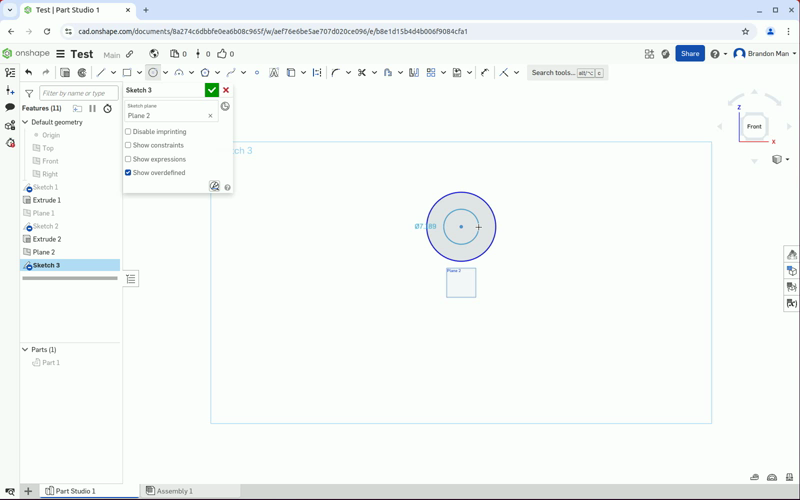
click(478, 226)
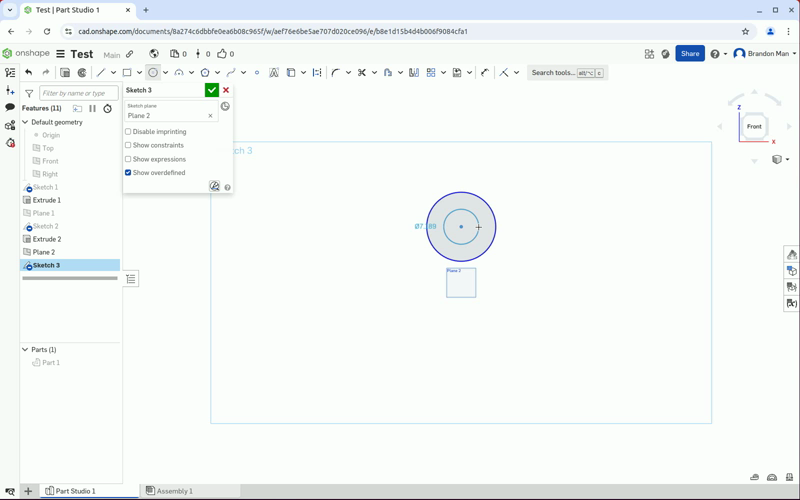
key(esc)
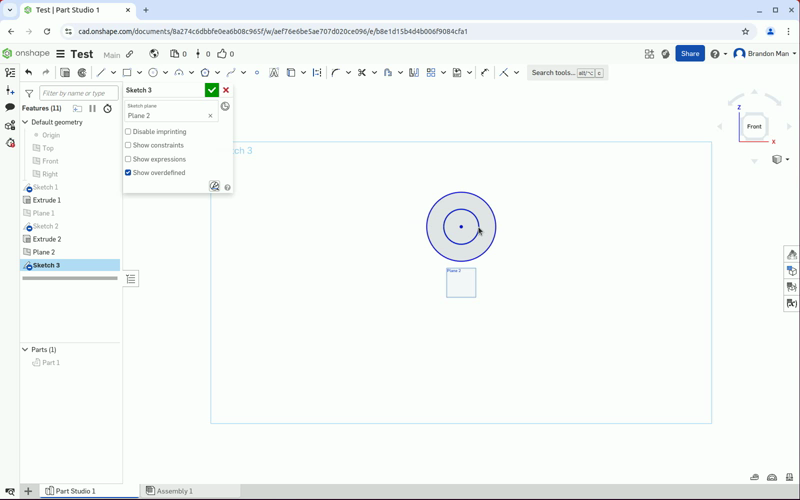
mouse_move(459, 194)
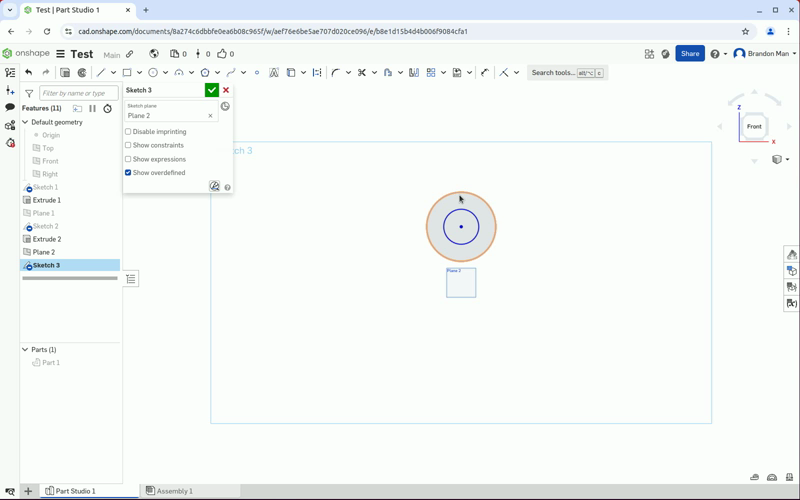
click(459, 194)
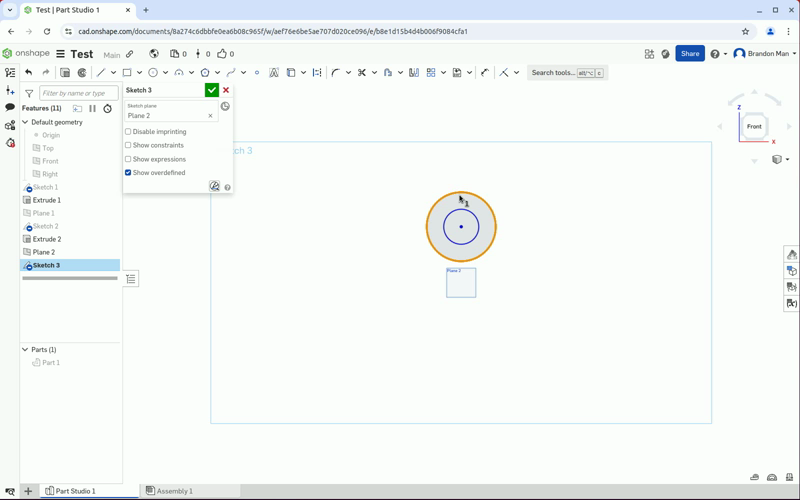
mouse_move(73, 352)
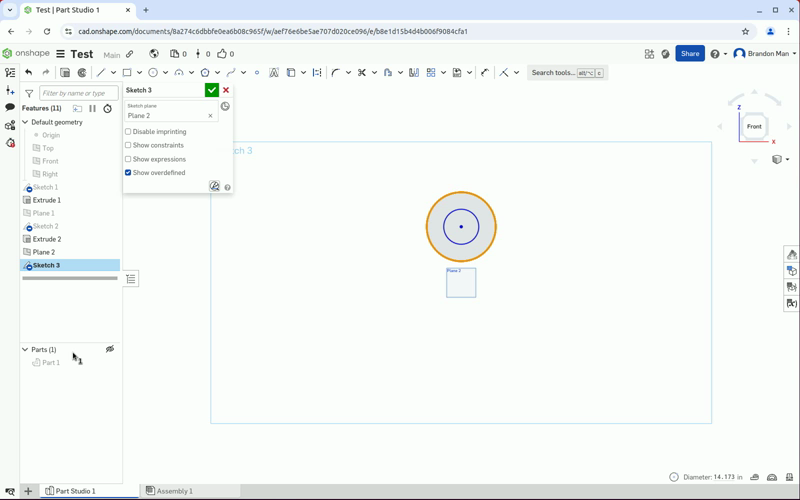
key(shift+y)
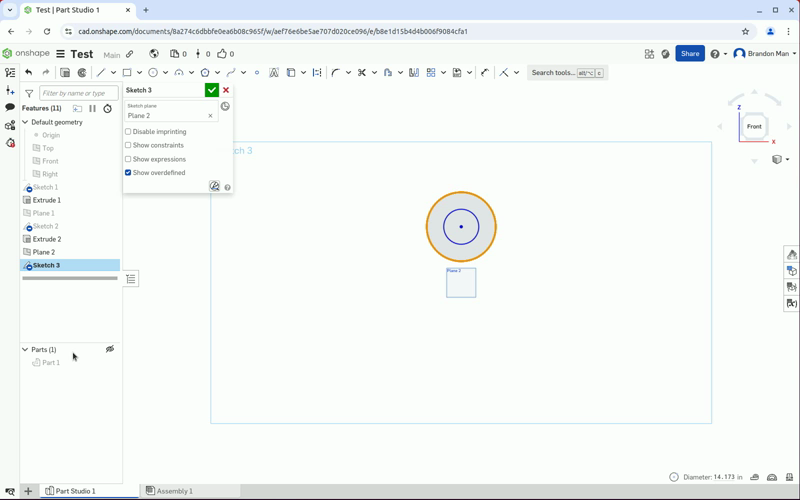
key(shift+e)
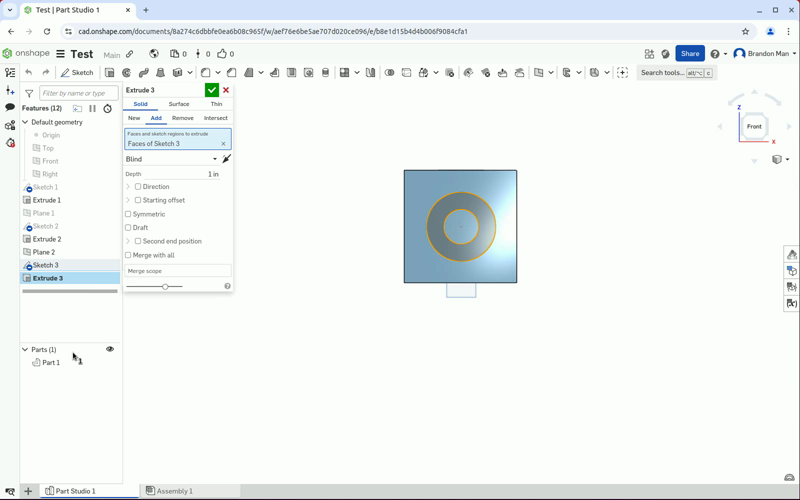
mouse_move(143, 106)
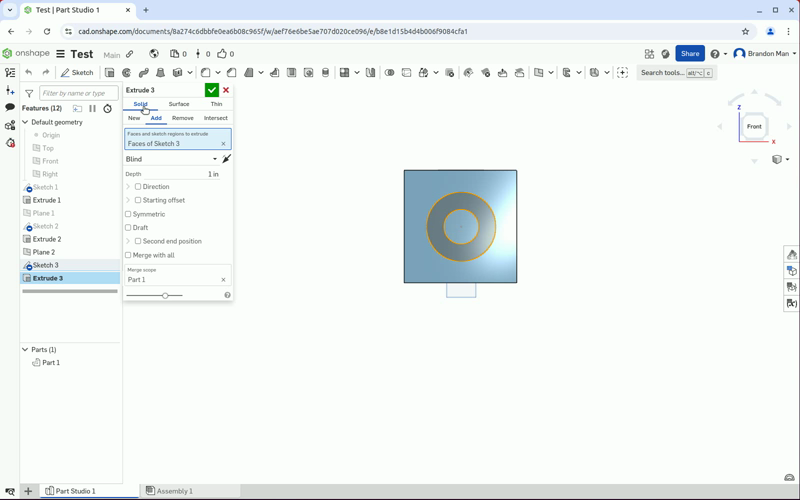
click(143, 106)
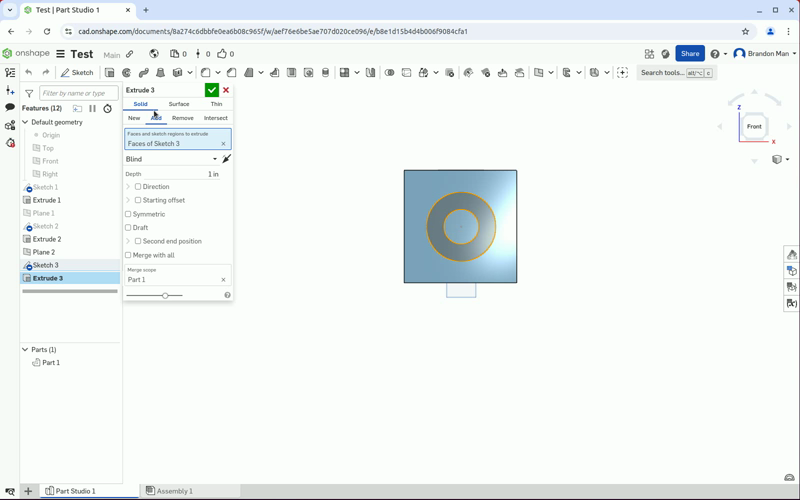
mouse_move(186, 120)
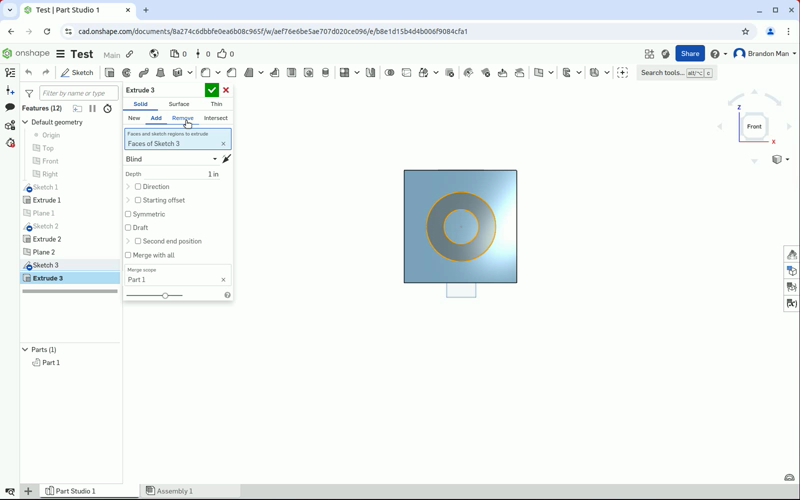
click(186, 120)
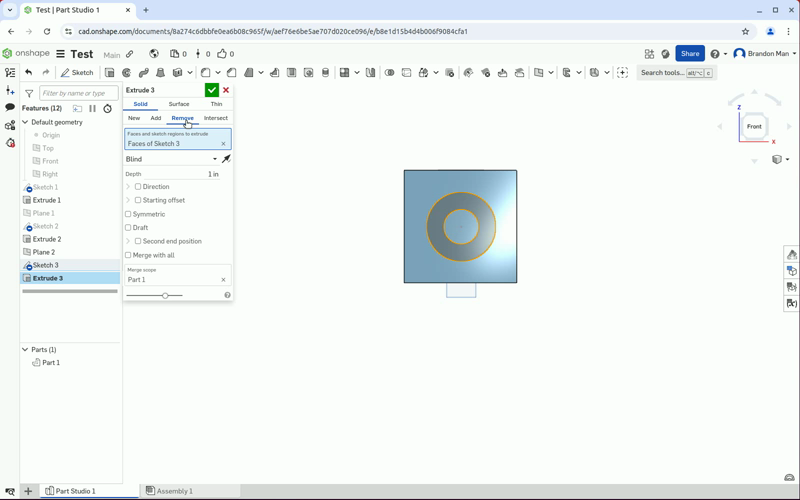
key(tab, 4)
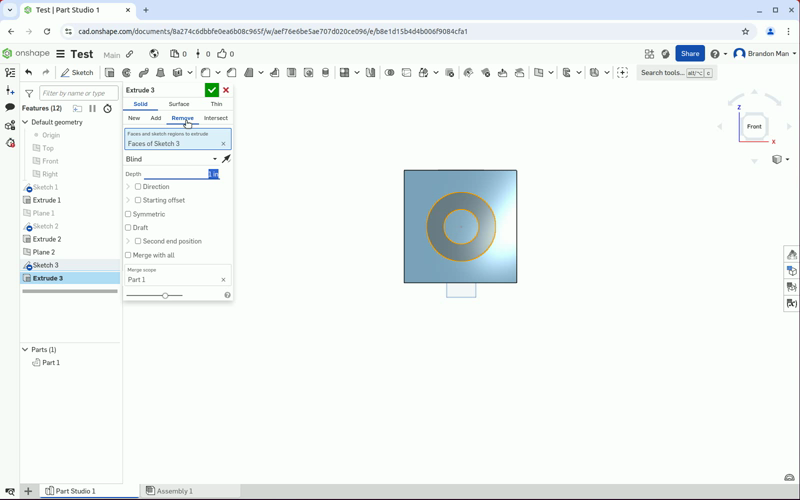
text(2.407)
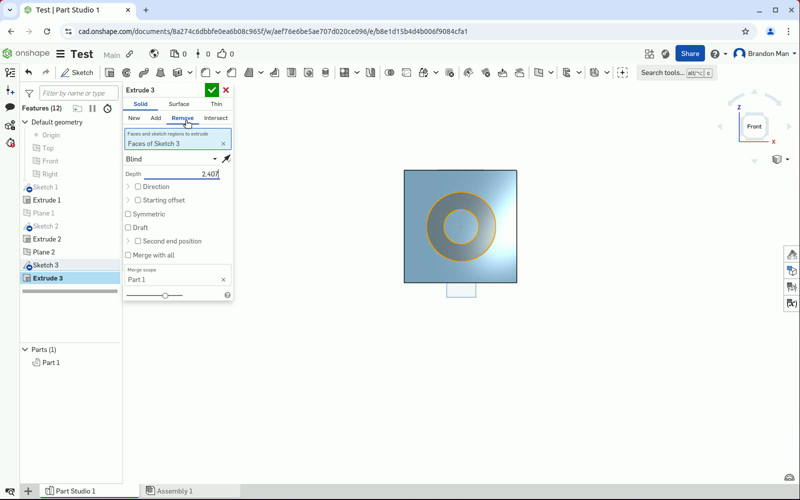
key(tab, 6)
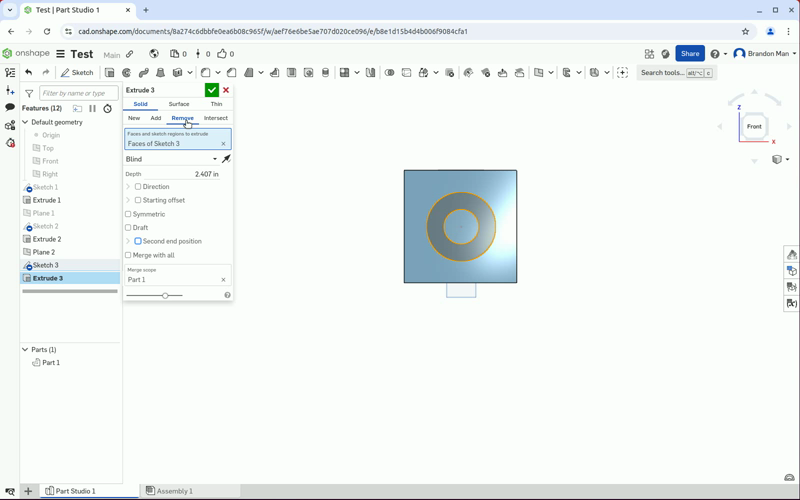
key(space)
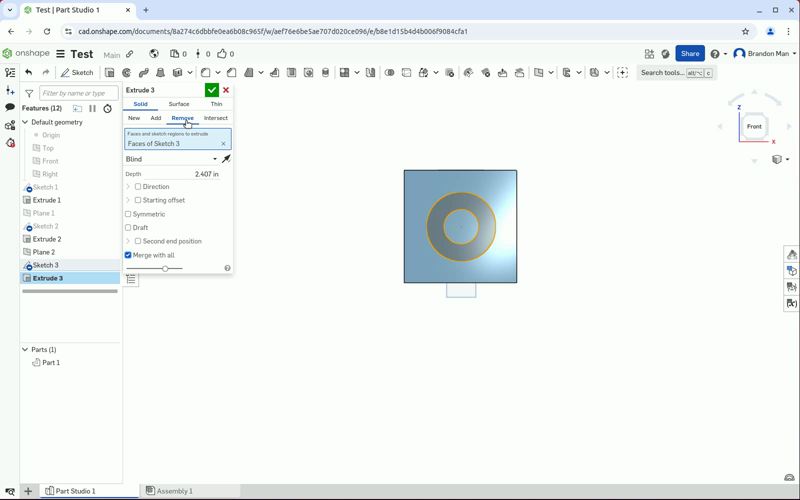
key(enter)
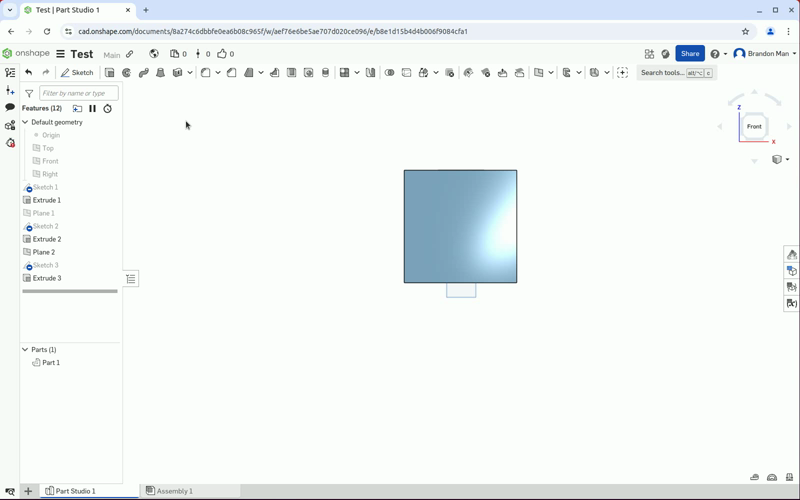
key(shift+h)
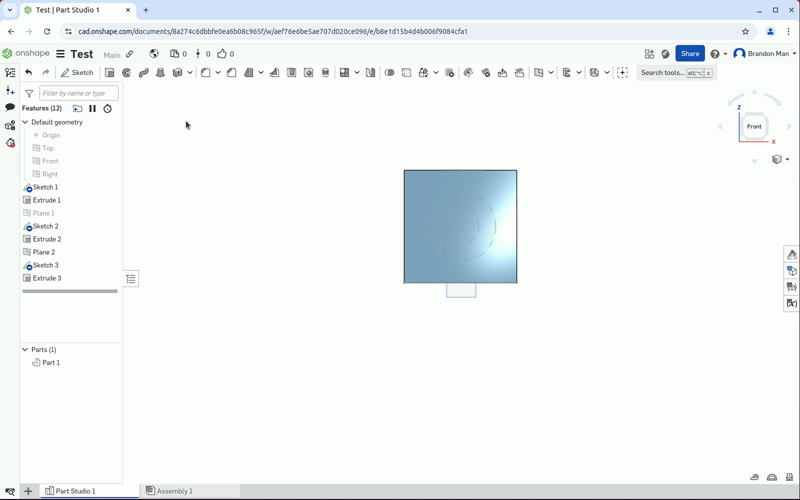
key(shift+h)
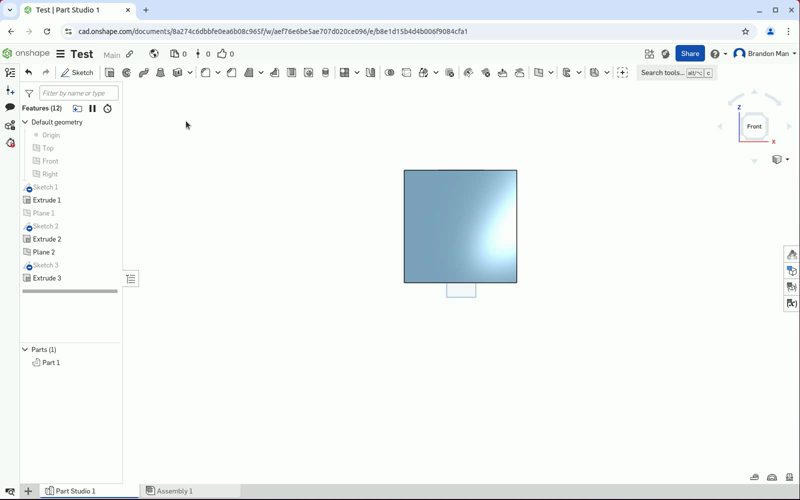
mouse_move(73, 189)
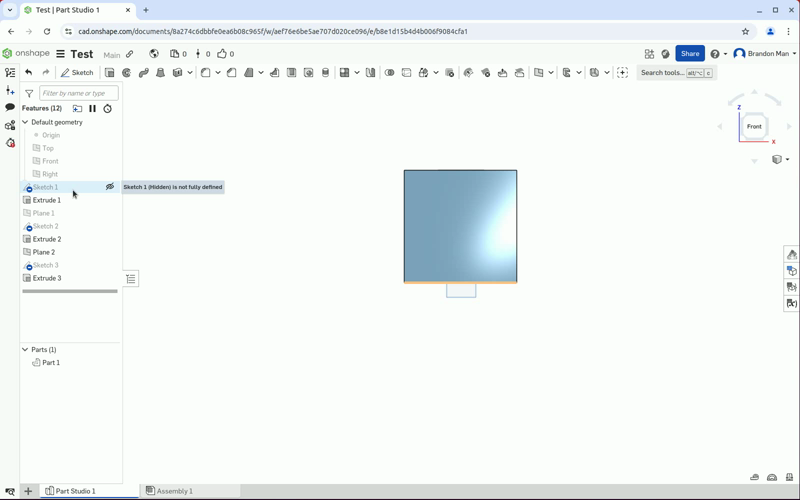
click(73, 189)
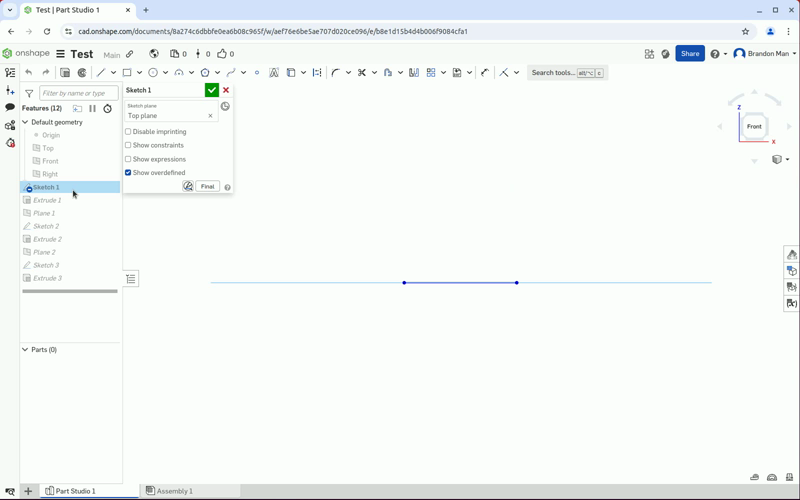
mouse_move(229, 92)
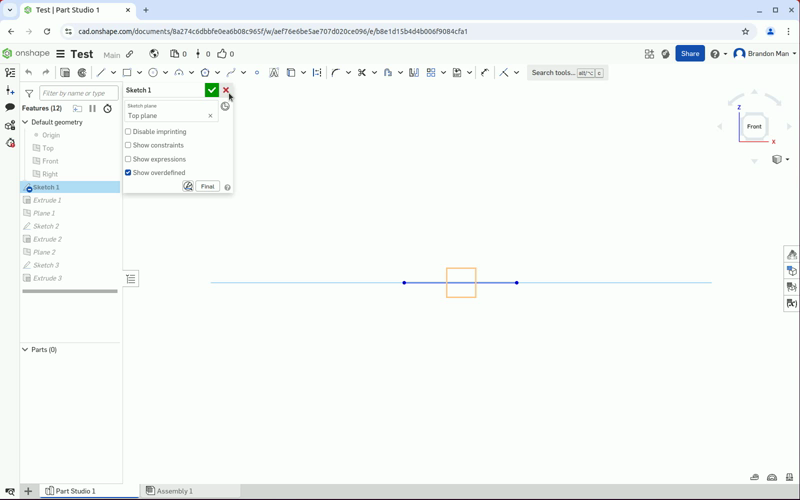
click(229, 92)
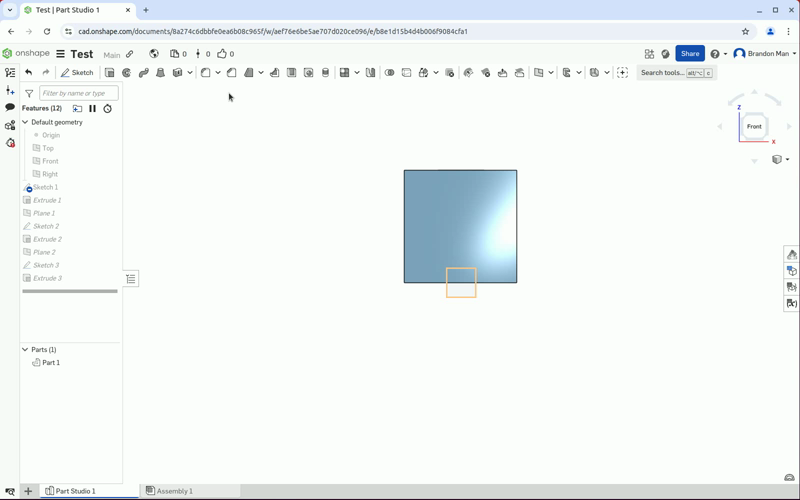
mouse_move(73, 352)
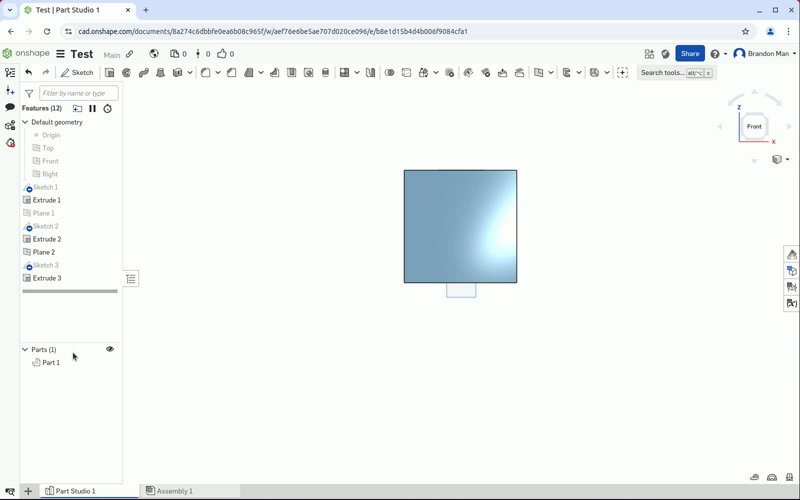
key(y)
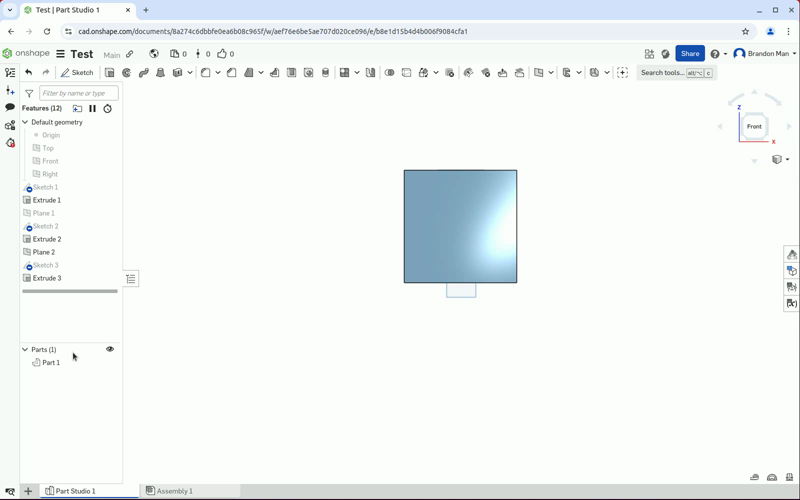
key(shift+p)
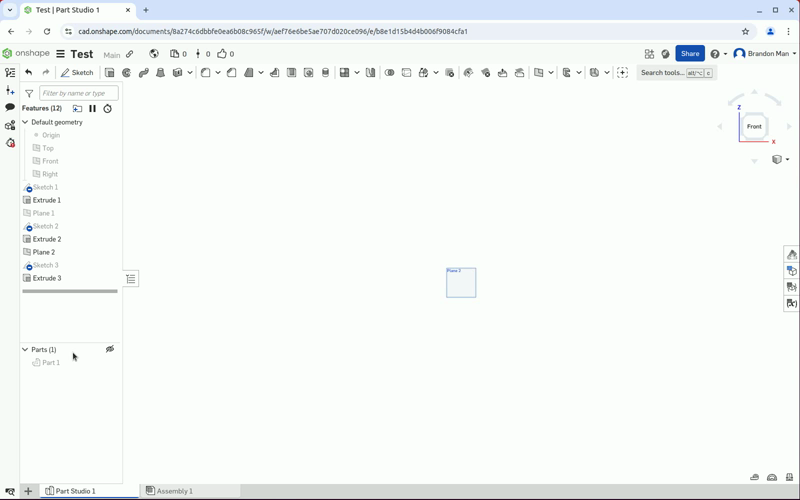
key(space)
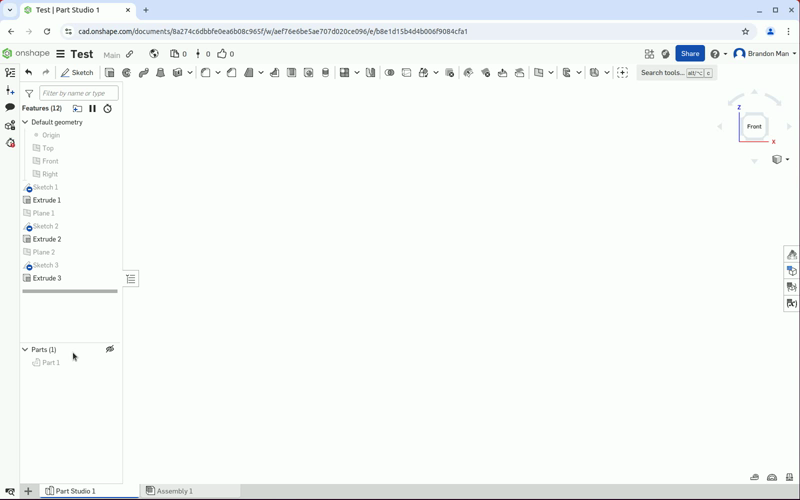
key_down(shift)
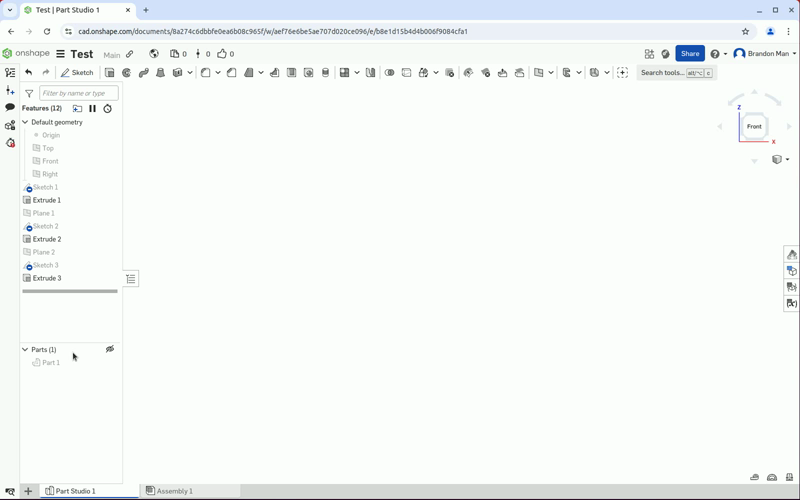
key(left)
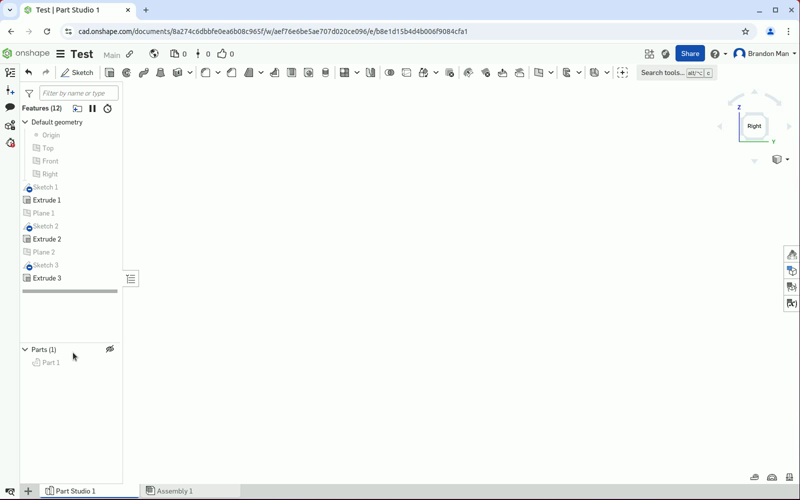
key_up(shift)
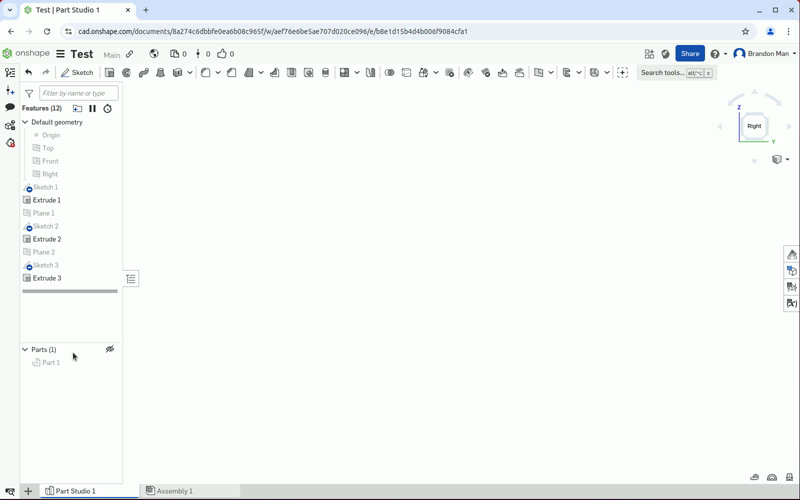
mouse_move(73, 352)
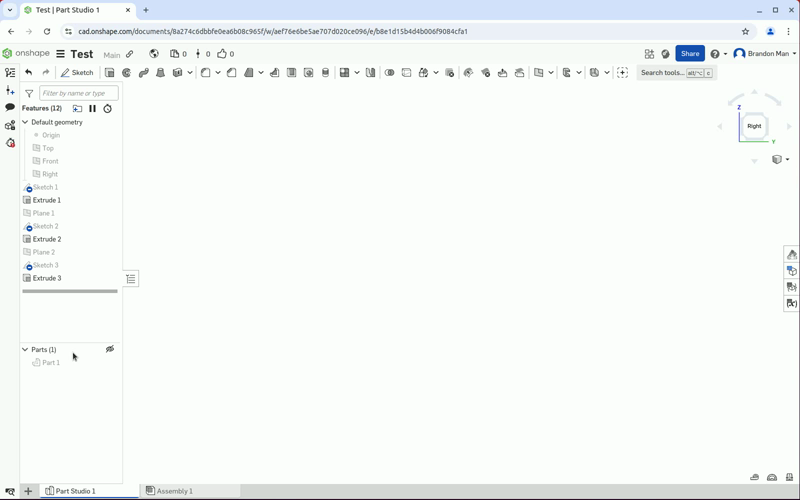
key(shift+y)
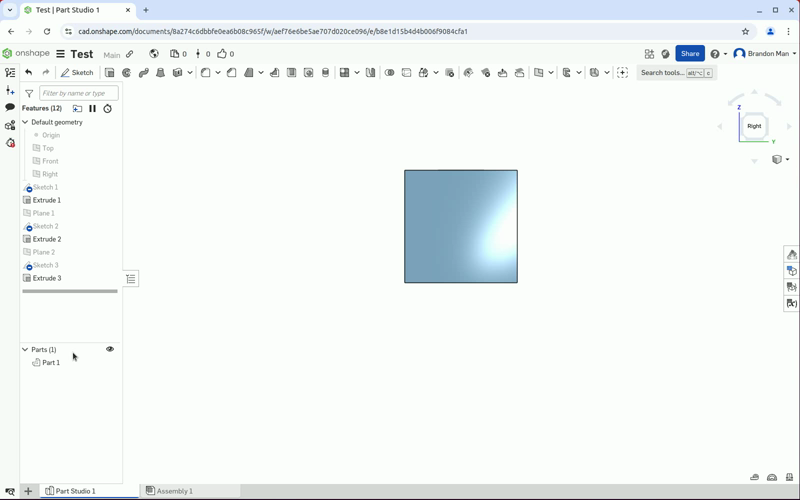
mouse_move(541, 75)
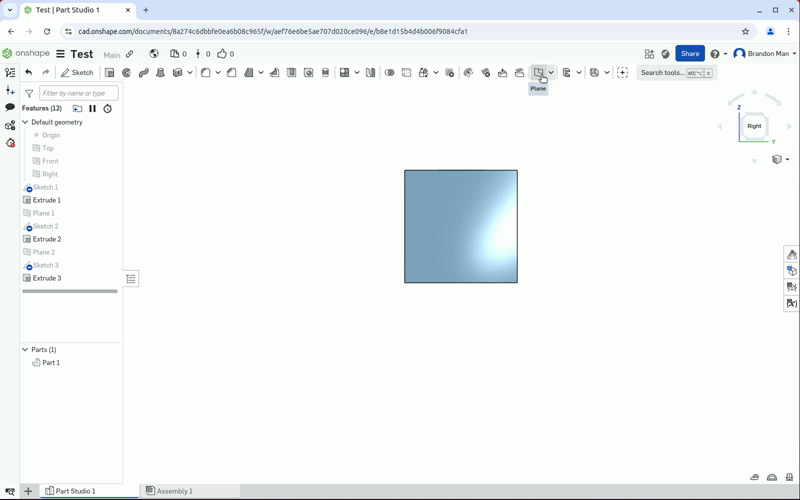
click(541, 75)
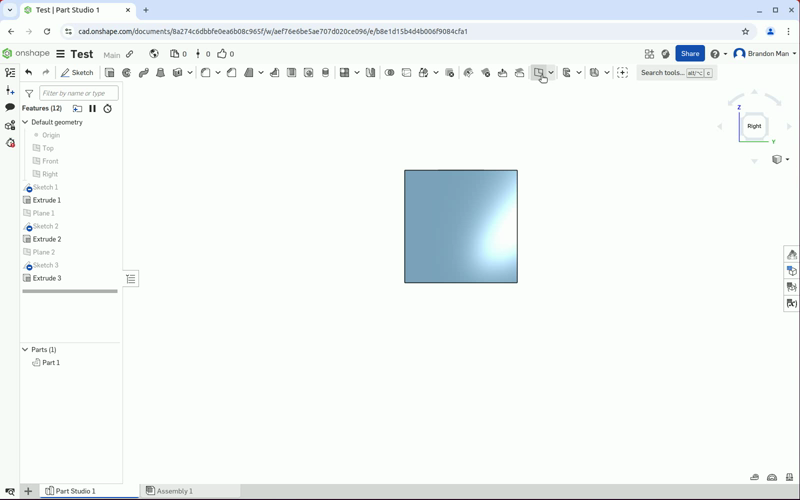
mouse_move(73, 176)
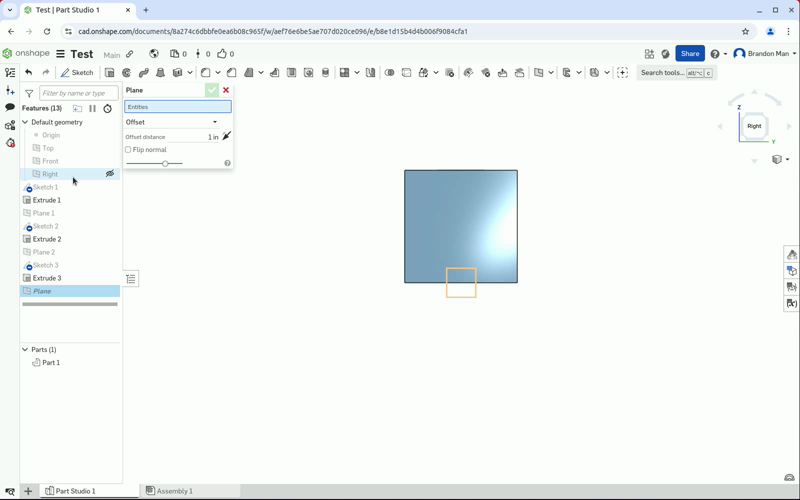
click(73, 176)
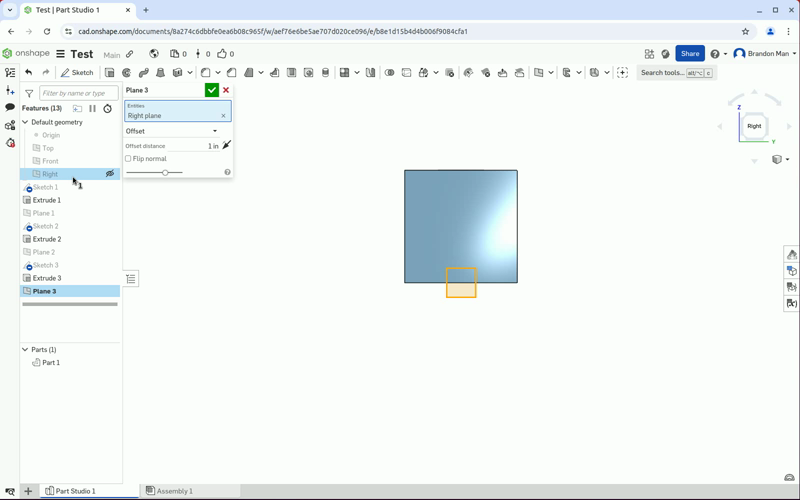
key(tab, 2)
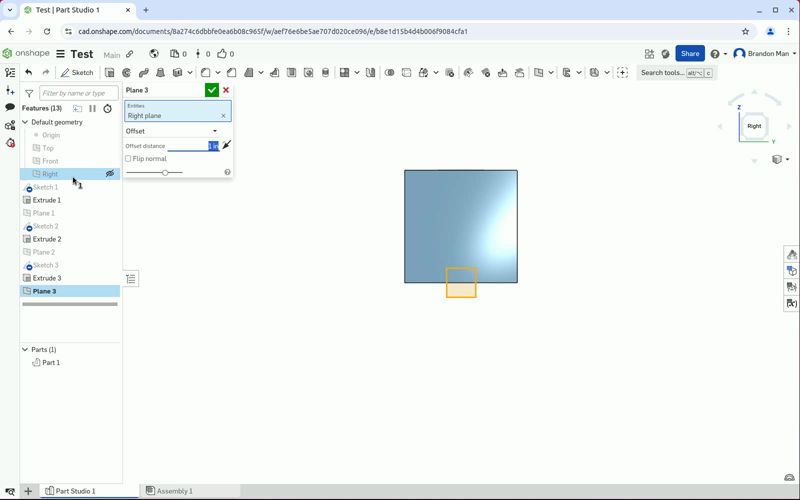
text(11.554)
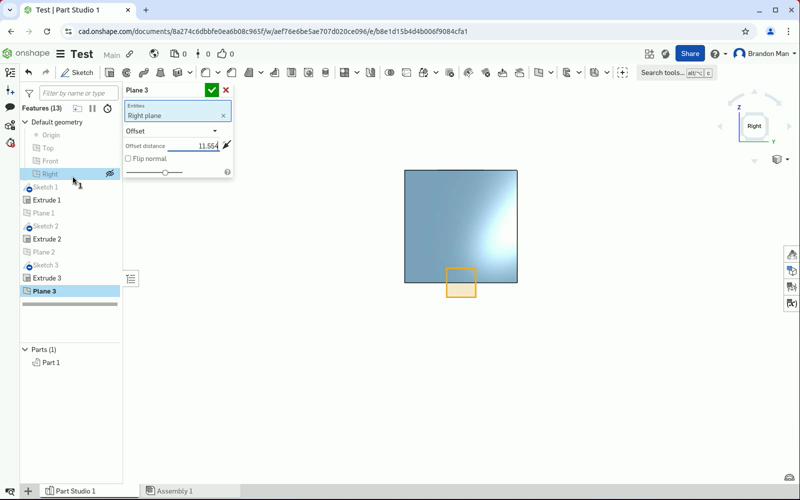
key(enter, 2)
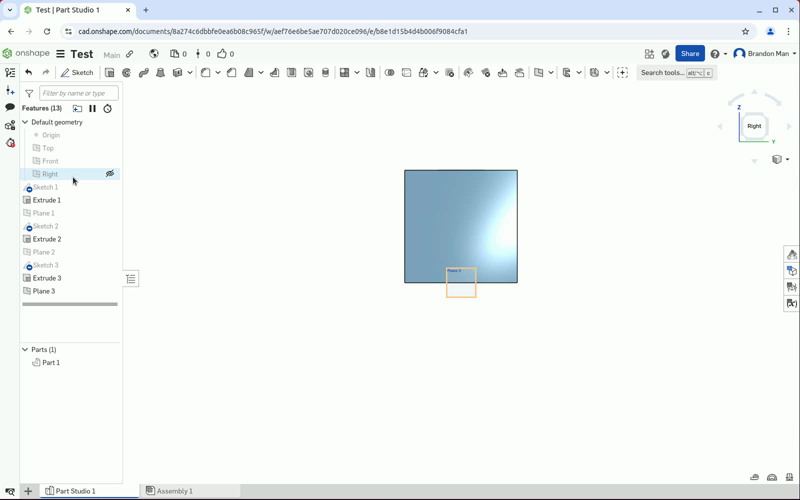
key(shift+s)
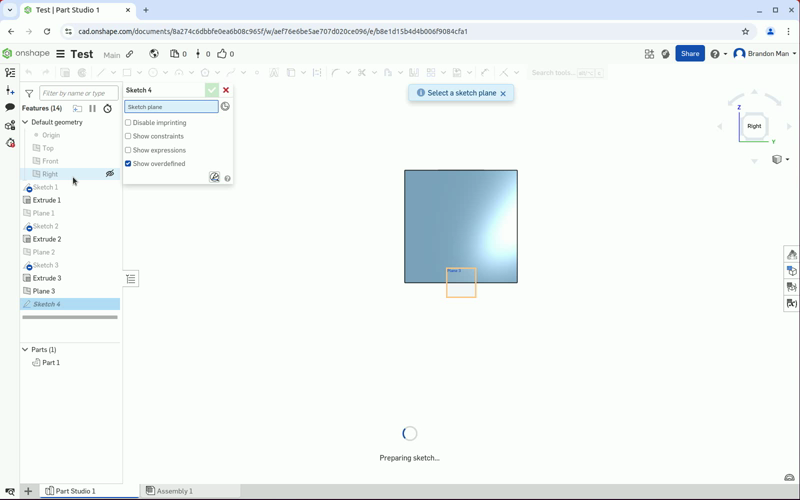
mouse_move(73, 293)
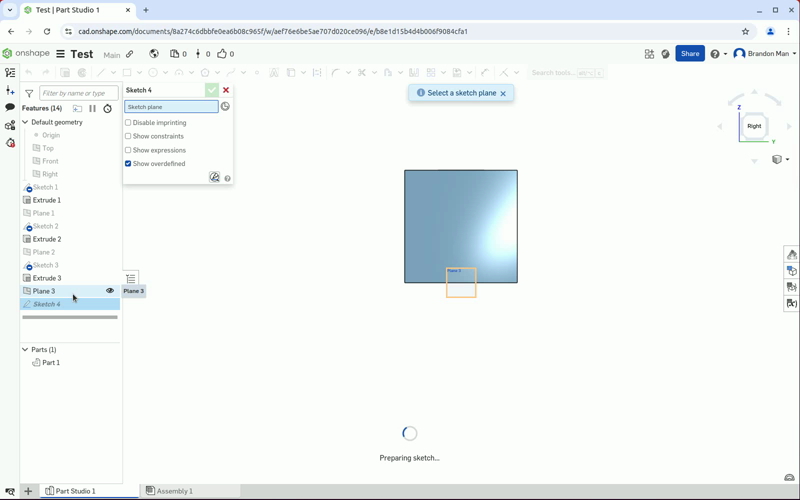
click(73, 293)
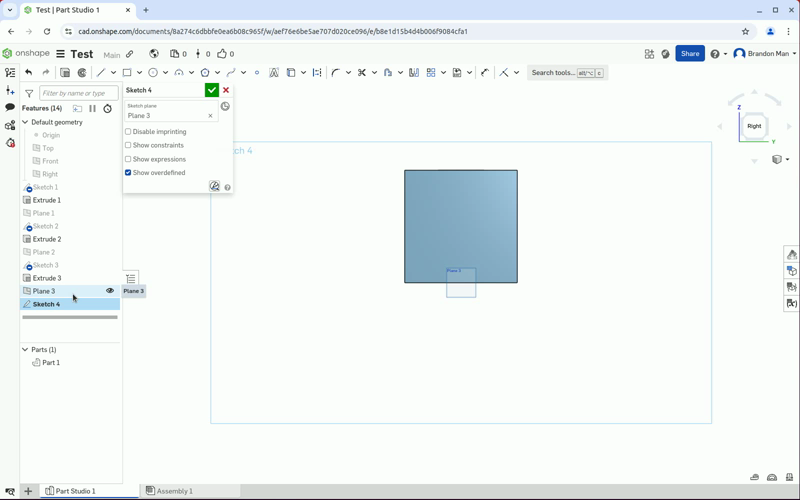
mouse_move(73, 352)
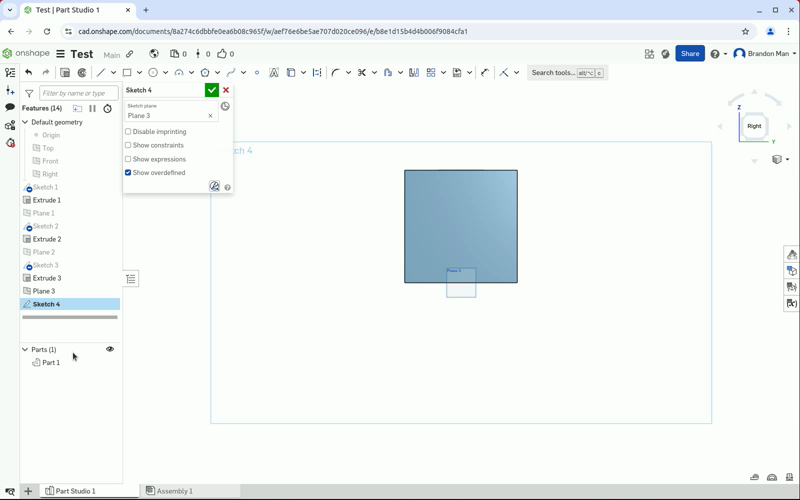
key(y)
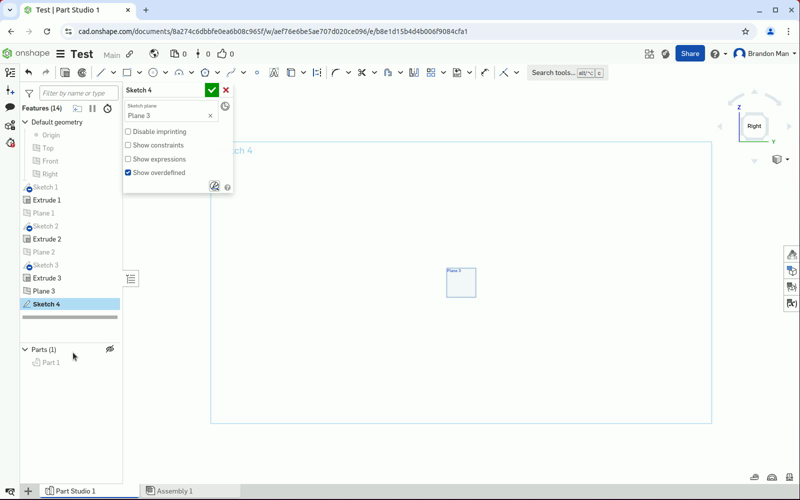
key(l)
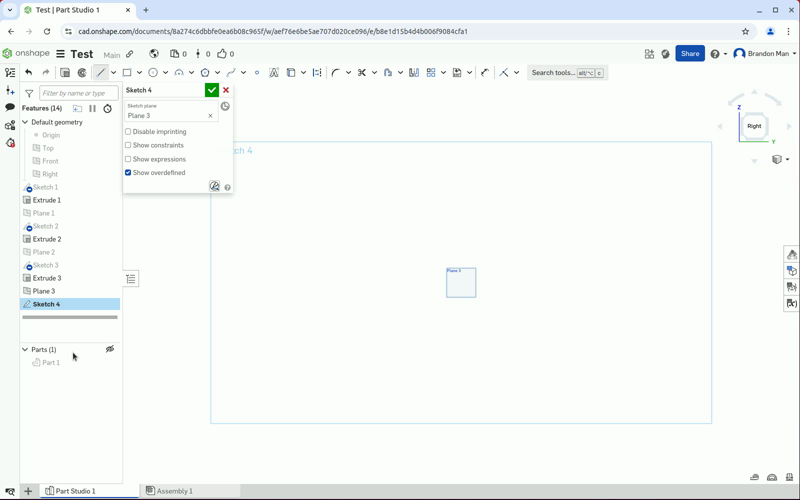
key_down(shift)
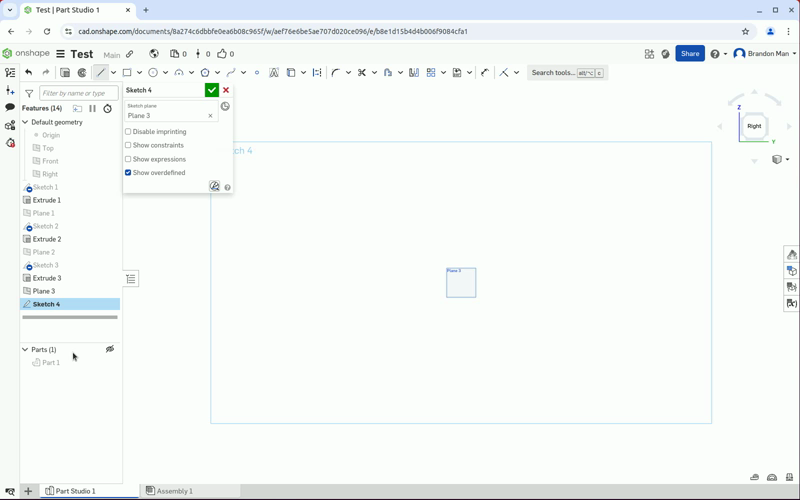
mouse_move(404, 238)
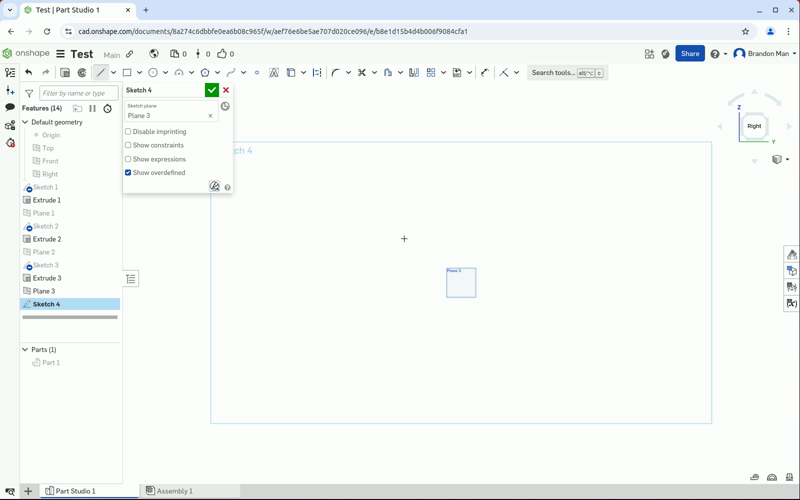
click(404, 238)
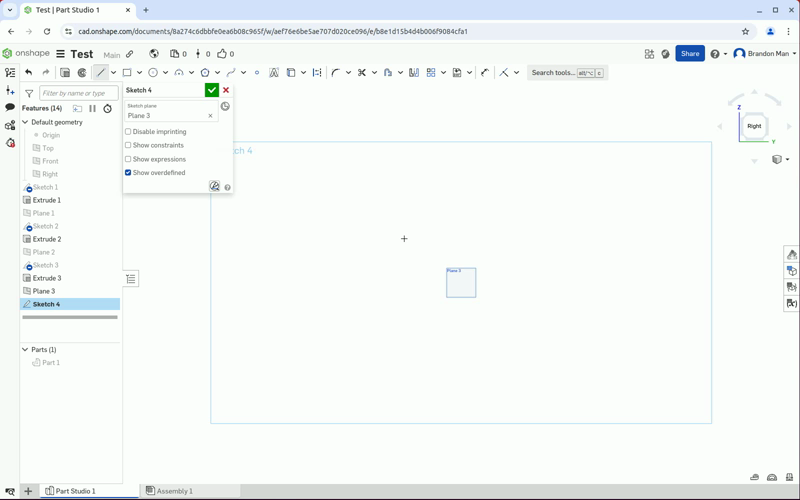
key_up(shift)
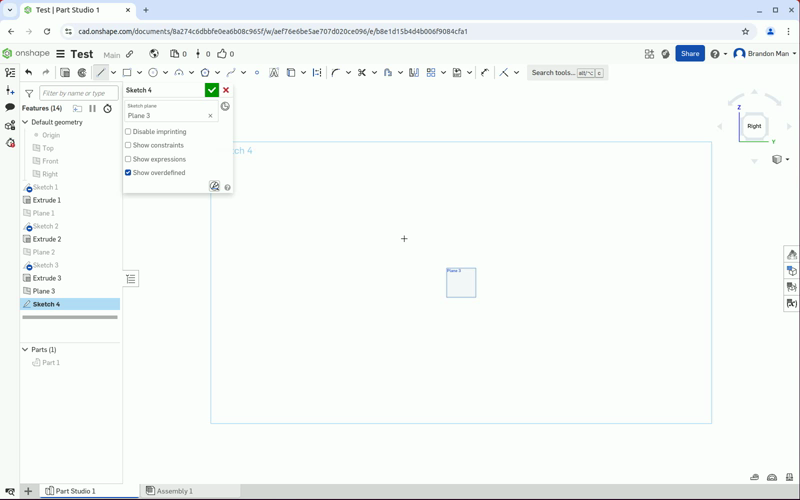
key_down(shift)
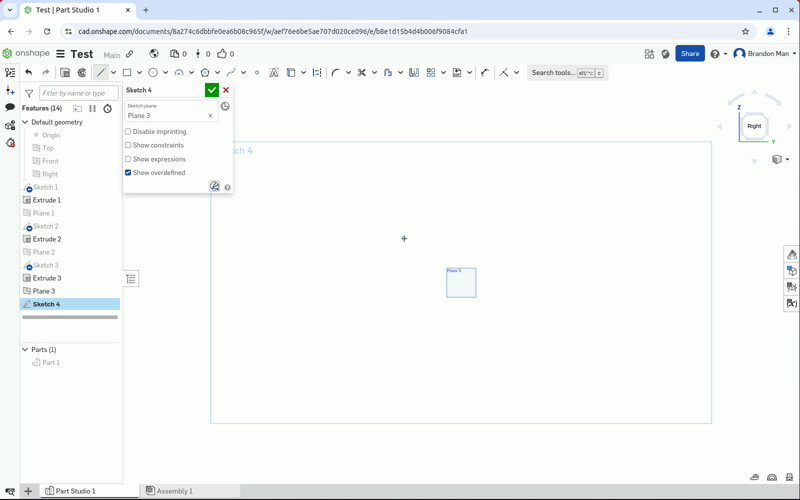
mouse_move(516, 238)
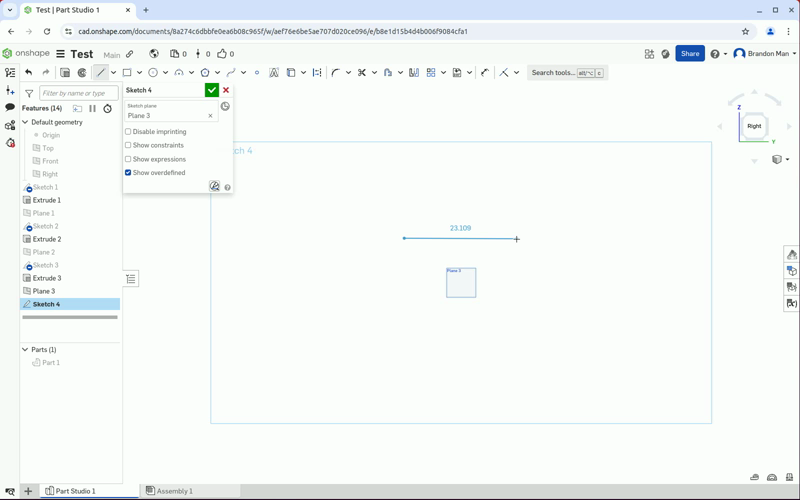
click(516, 238)
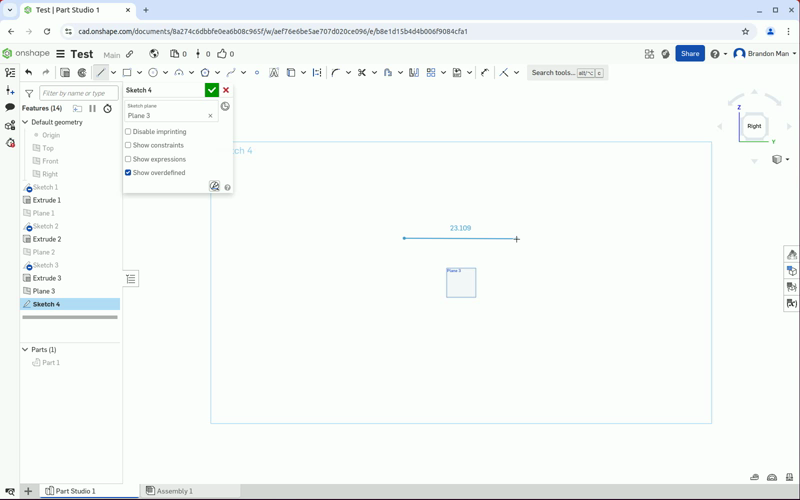
key_up(shift)
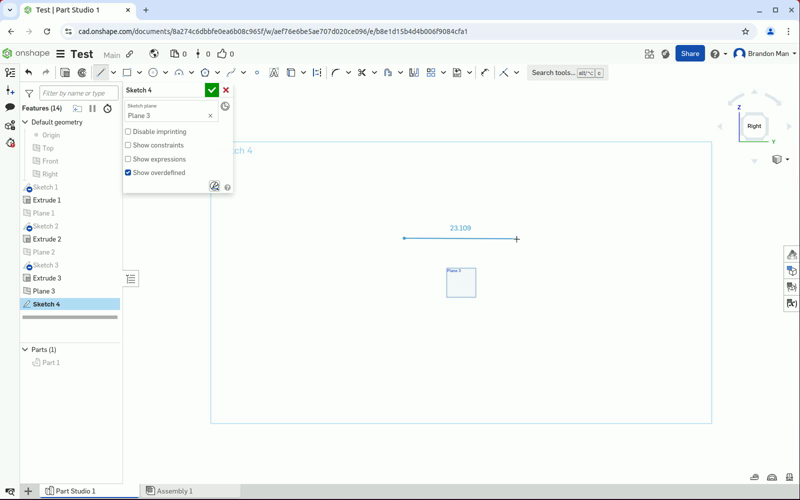
key_down(shift)
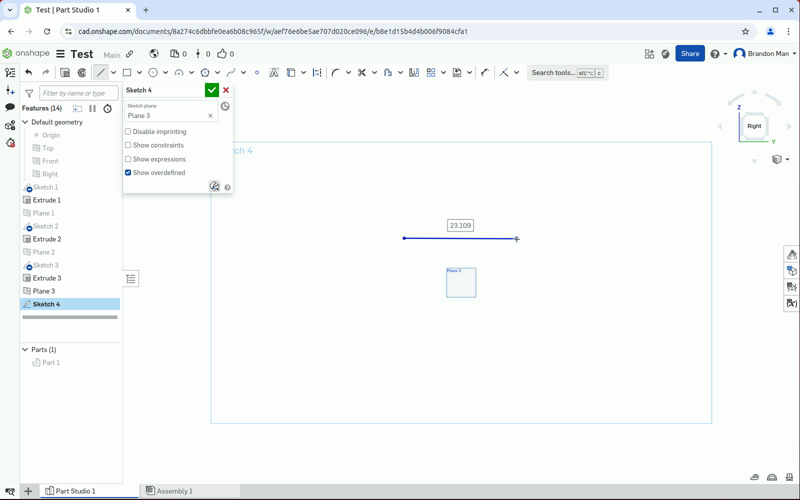
mouse_move(546, 238)
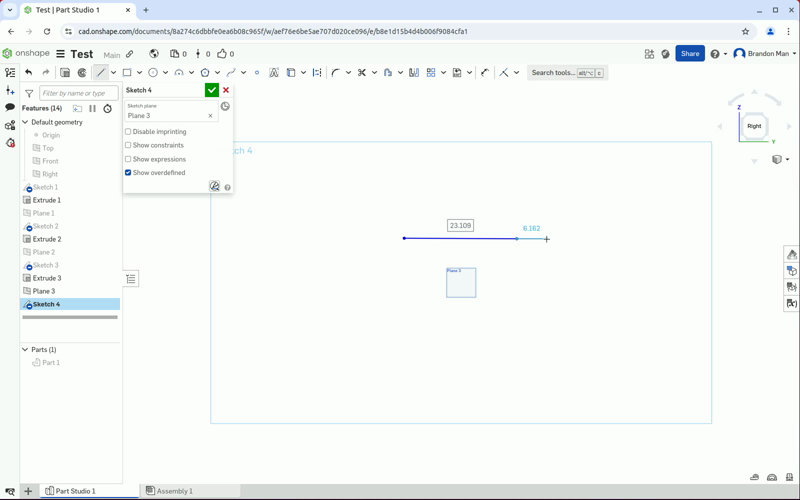
mouse_move(516, 205)
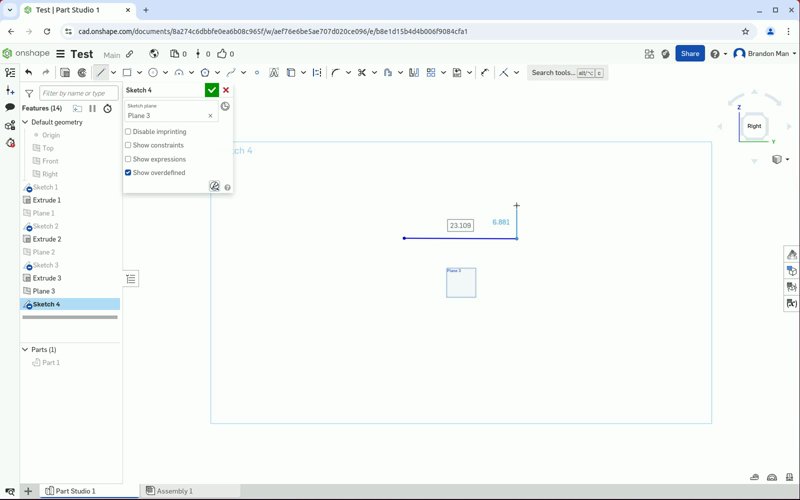
click(516, 205)
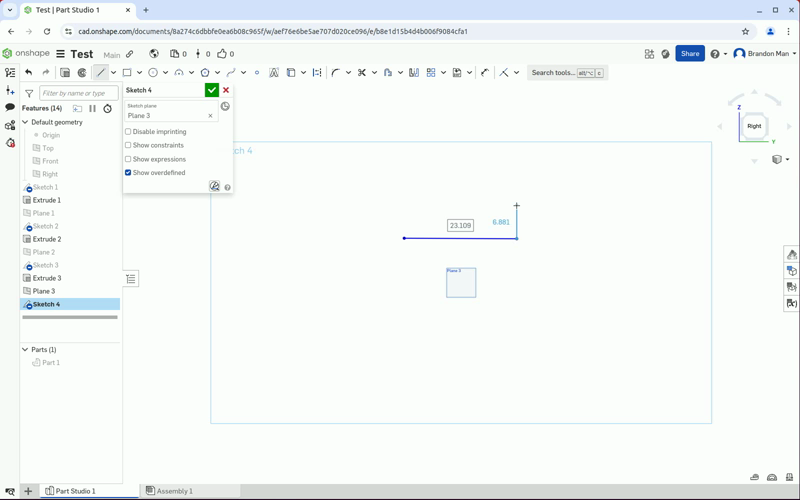
key_up(shift)
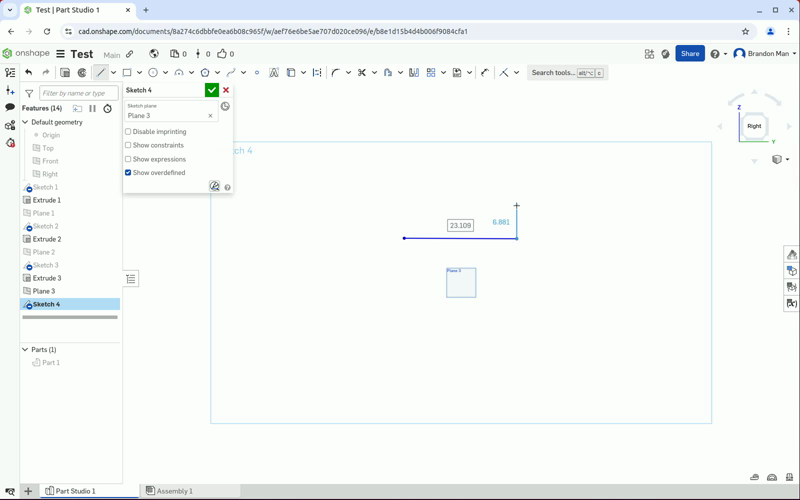
key_down(shift)
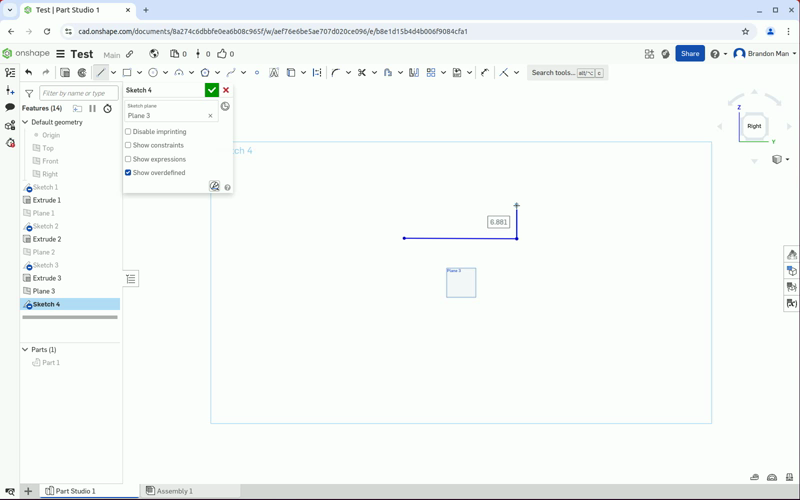
mouse_move(404, 193)
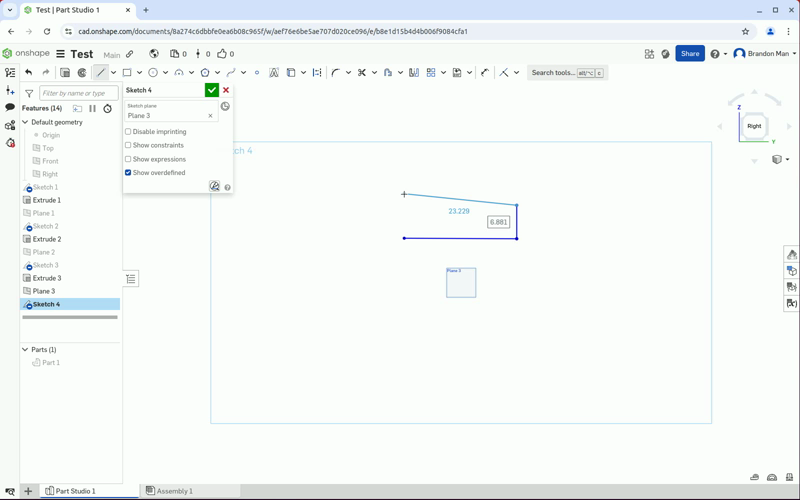
click(404, 193)
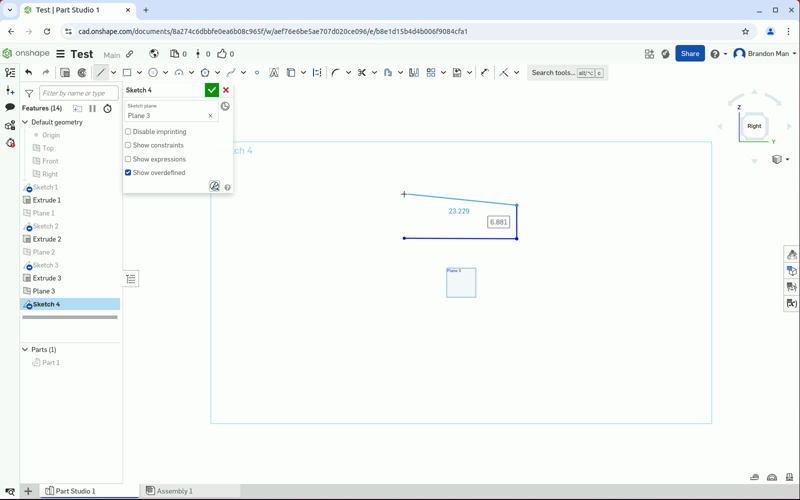
key_up(shift)
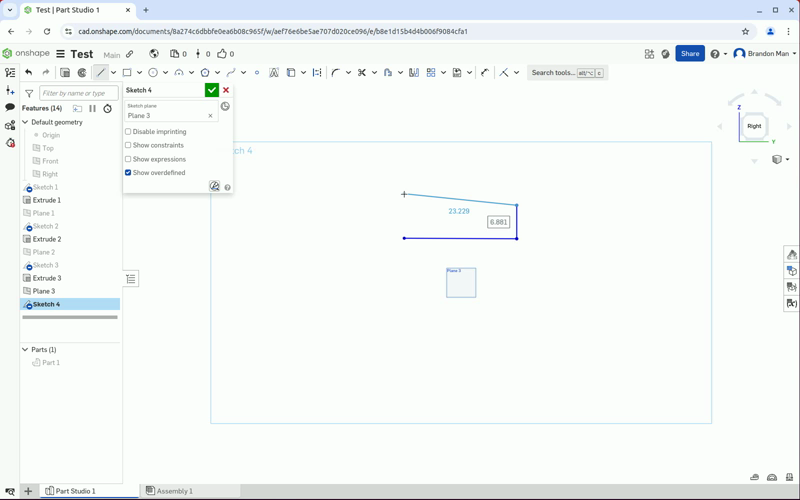
mouse_move(434, 193)
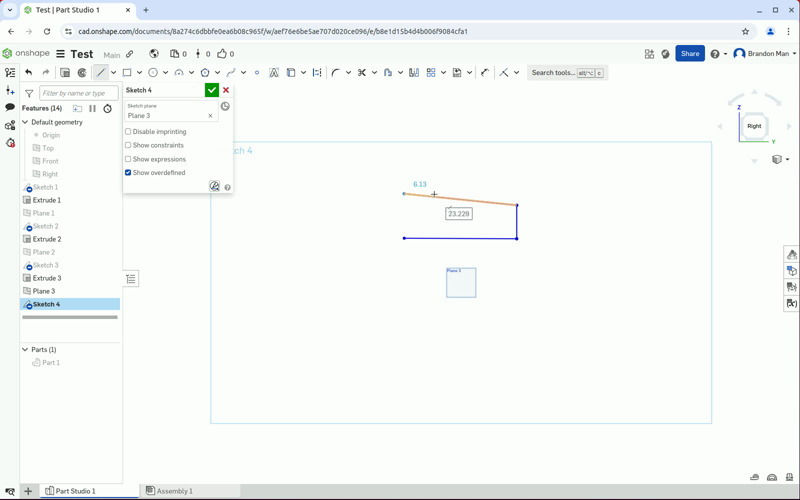
key_down(shift)
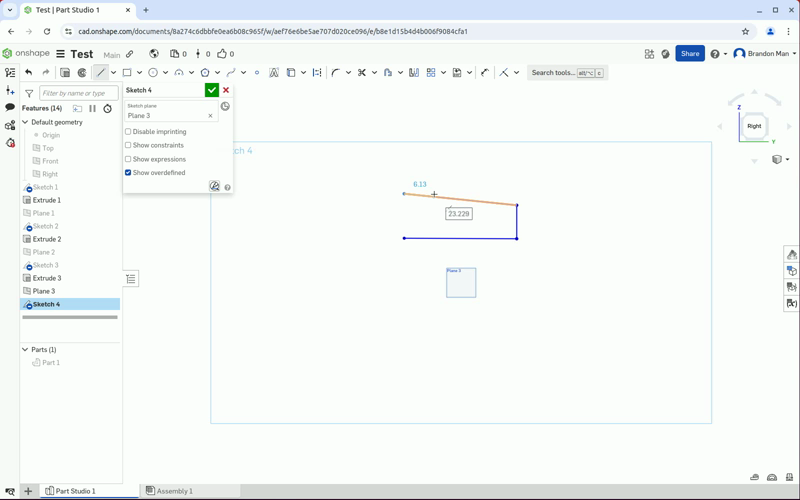
mouse_move(404, 238)
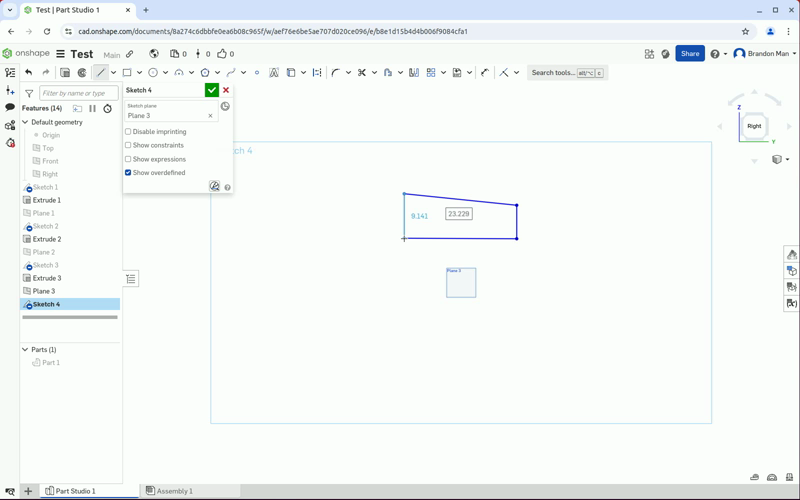
key_up(shift)
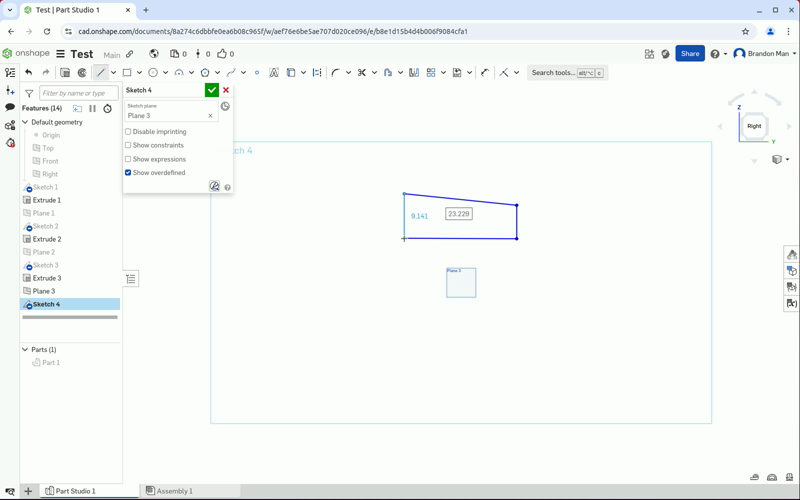
click(404, 238)
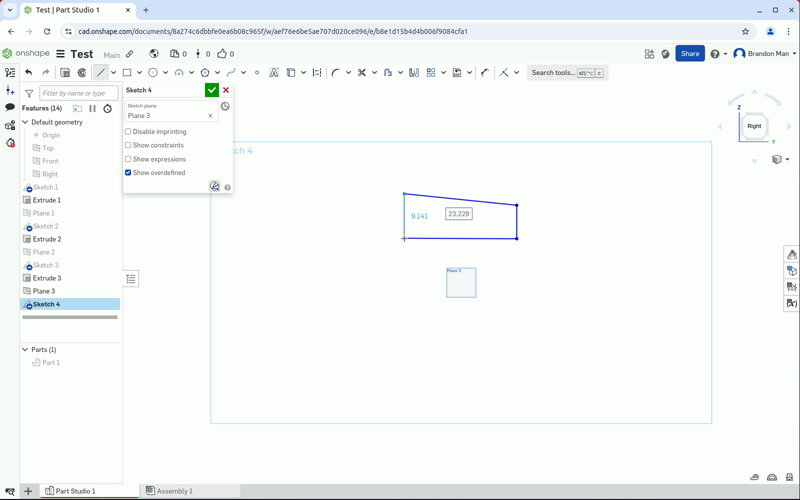
key(esc)
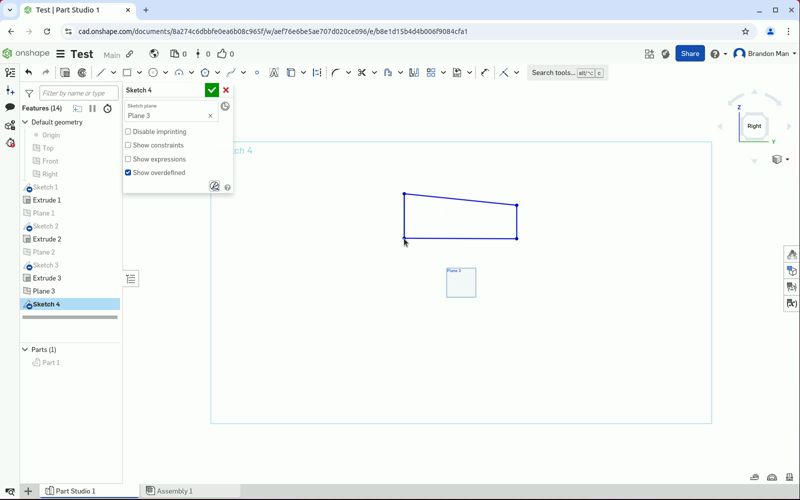
mouse_move(479, 216)
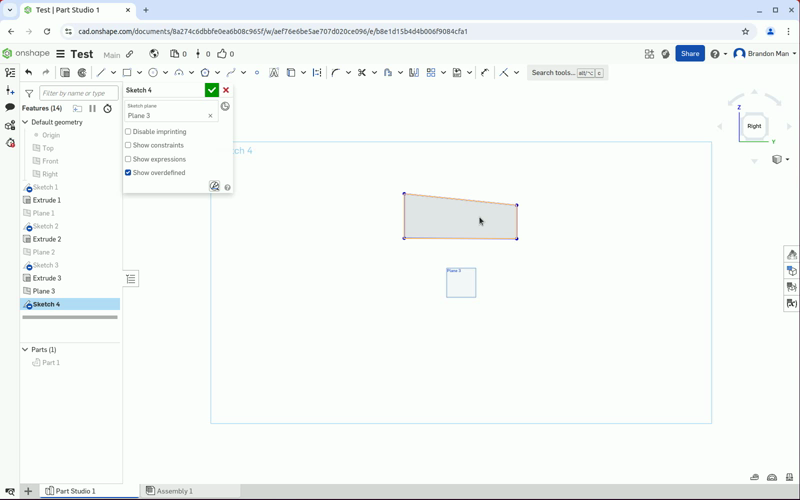
click(479, 216)
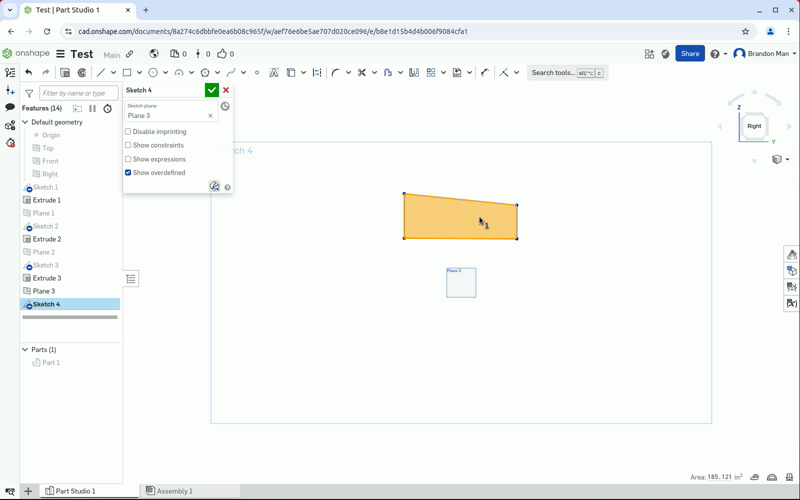
mouse_move(73, 352)
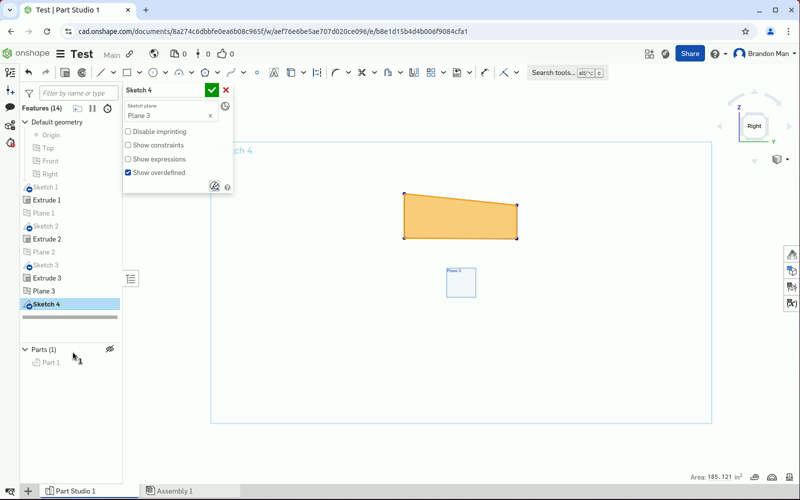
key(shift+y)
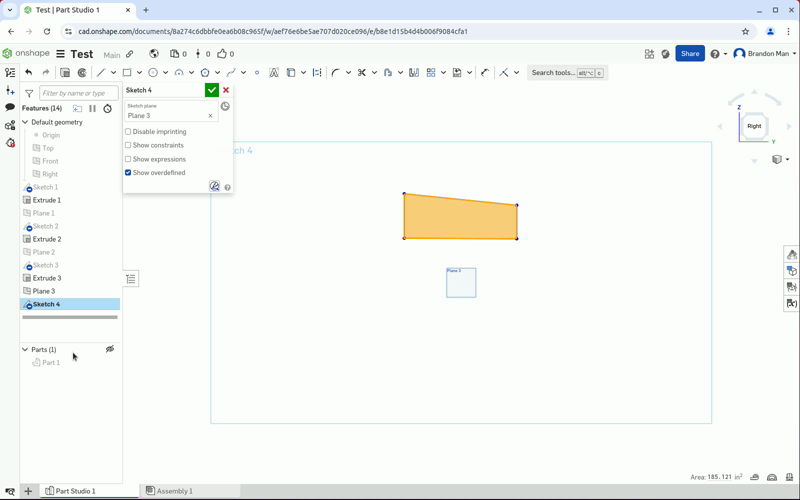
key(shift+e)
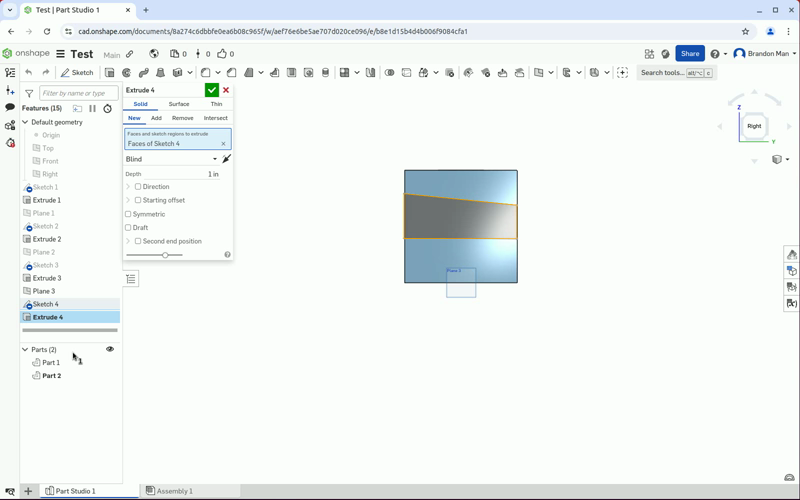
mouse_move(143, 106)
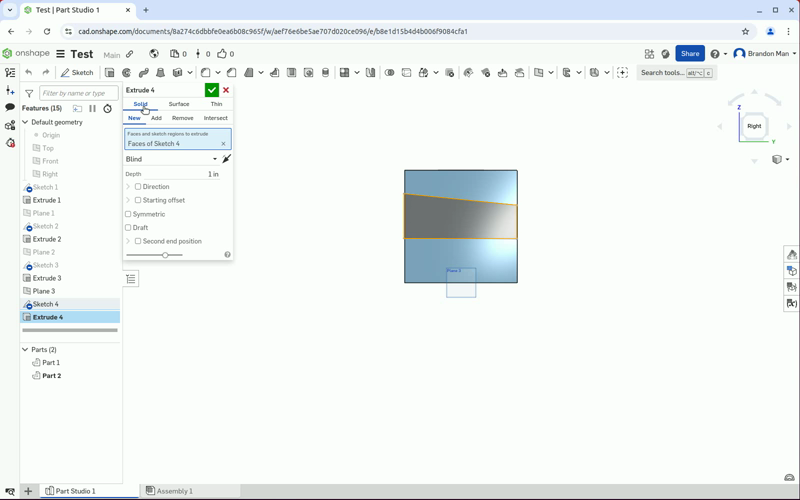
click(143, 106)
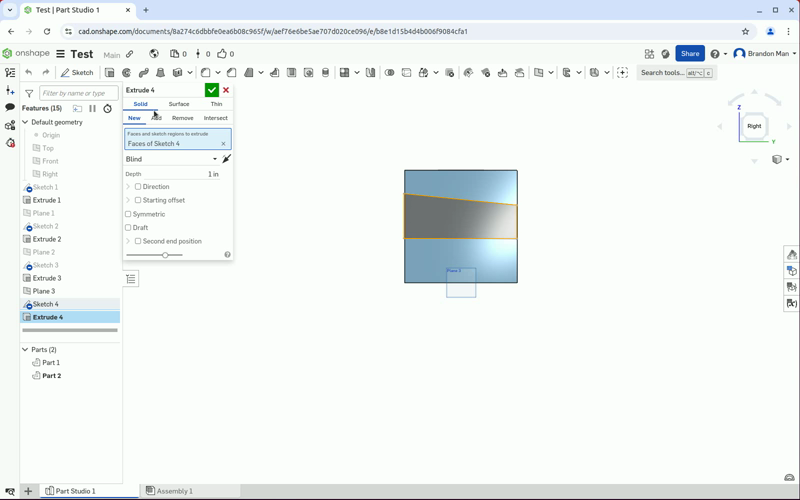
mouse_move(186, 120)
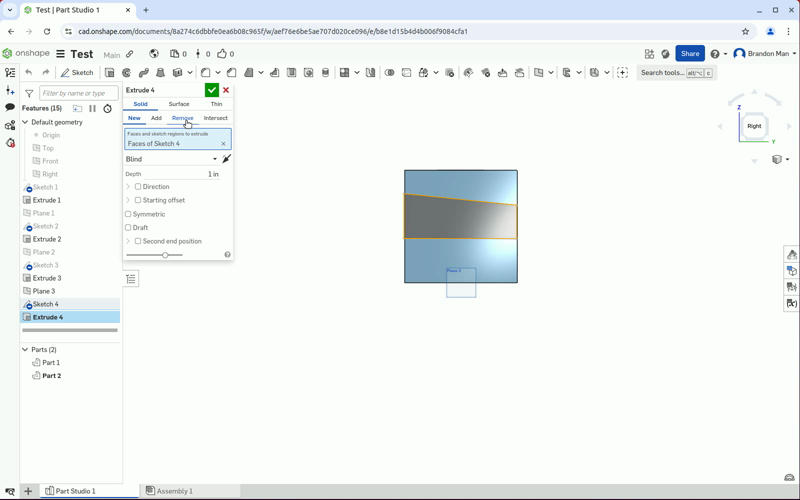
click(186, 120)
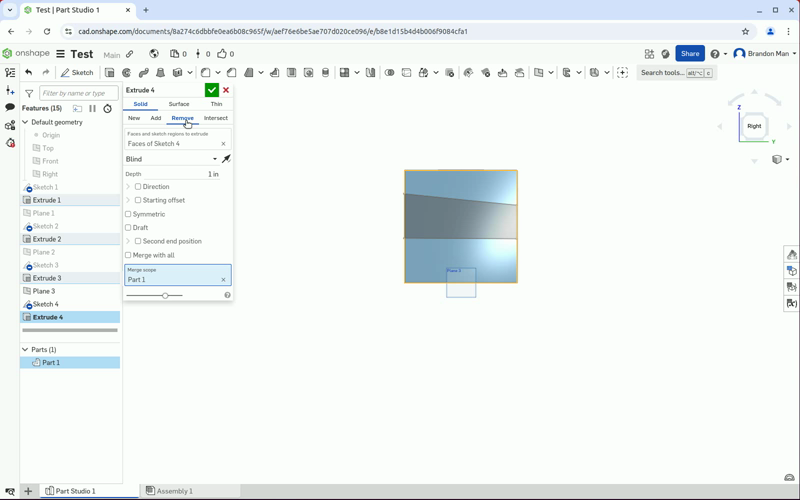
key(tab, 4)
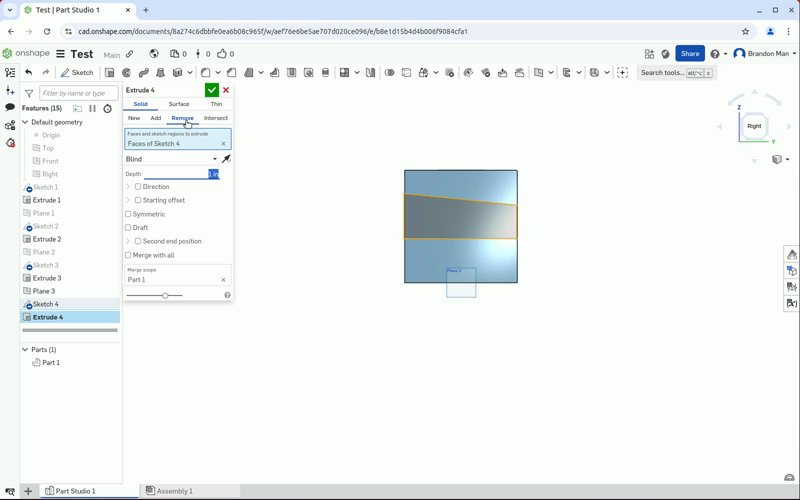
text(1.444)
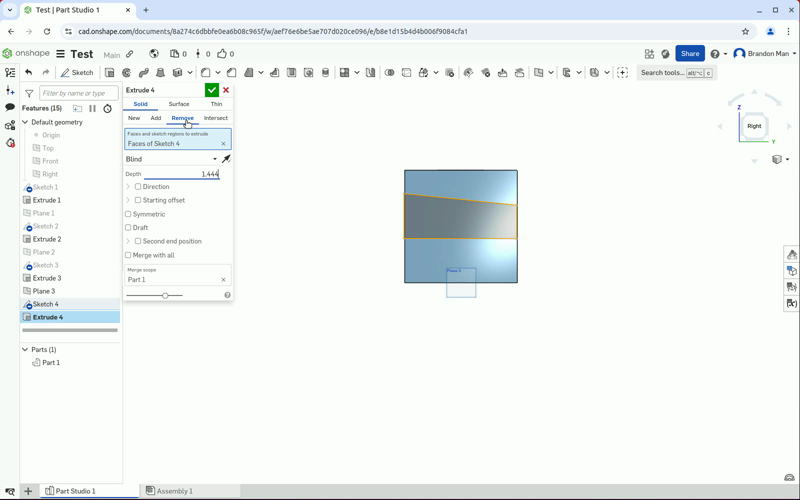
key(tab, 6)
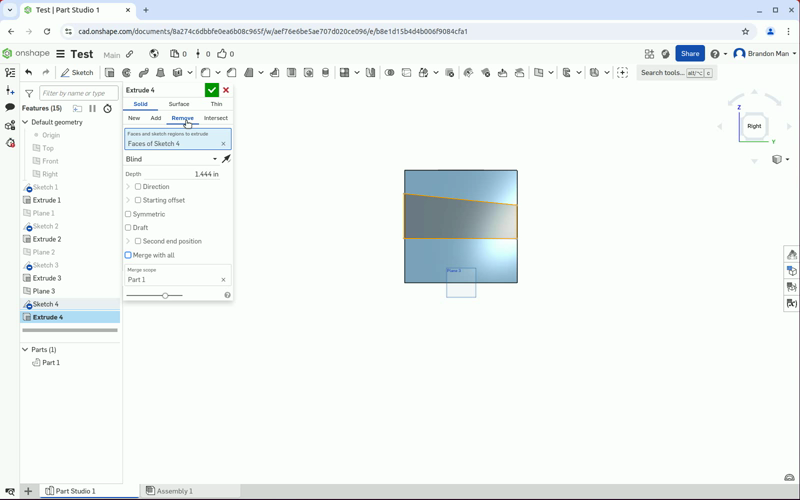
key(space)
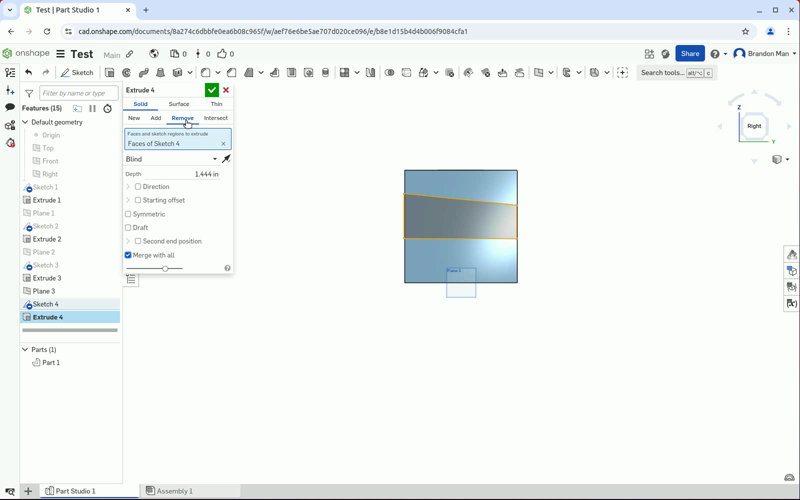
key(enter)
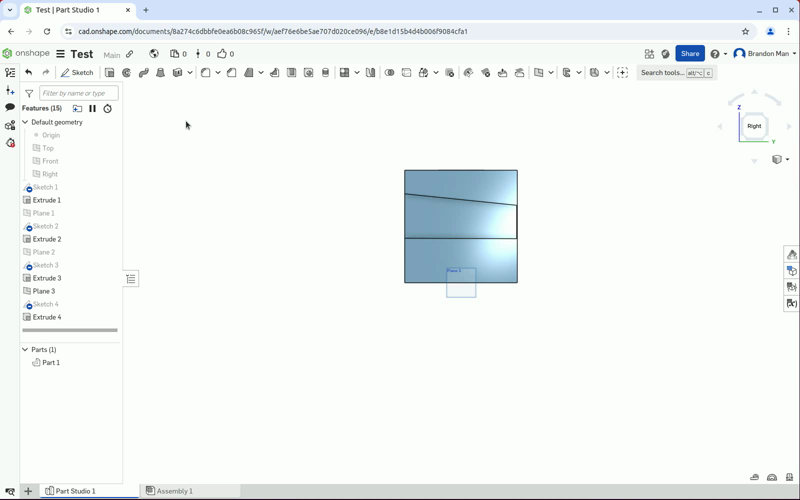
key(shift+h)
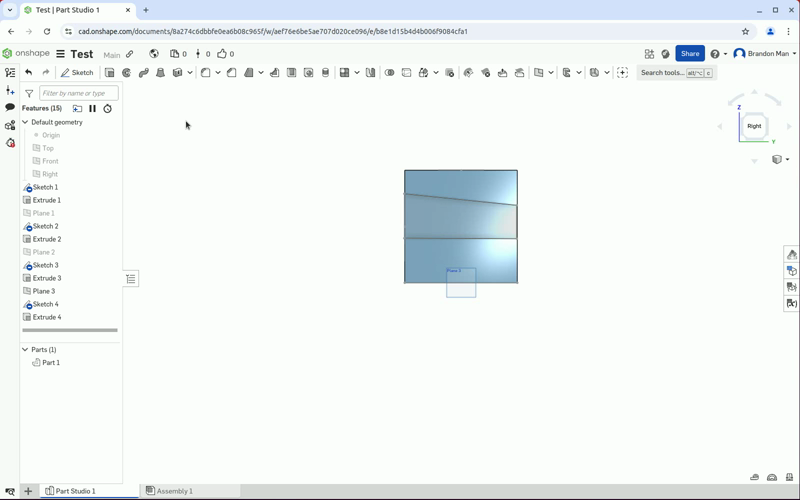
key(shift+h)
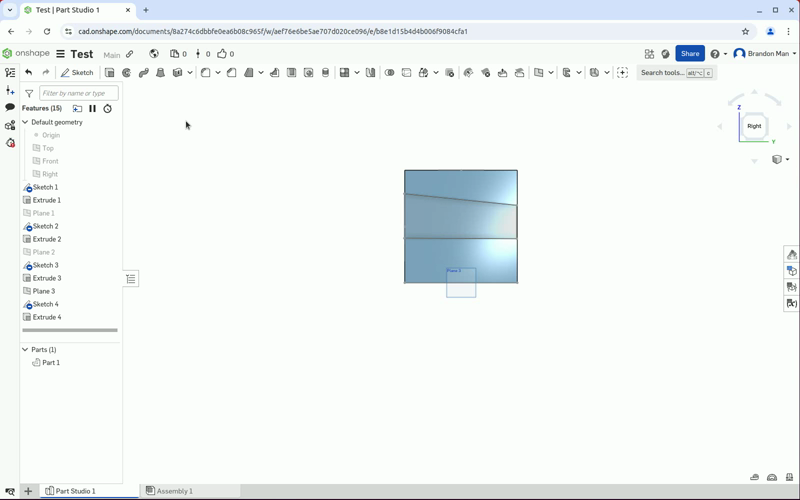
key(shift+7)
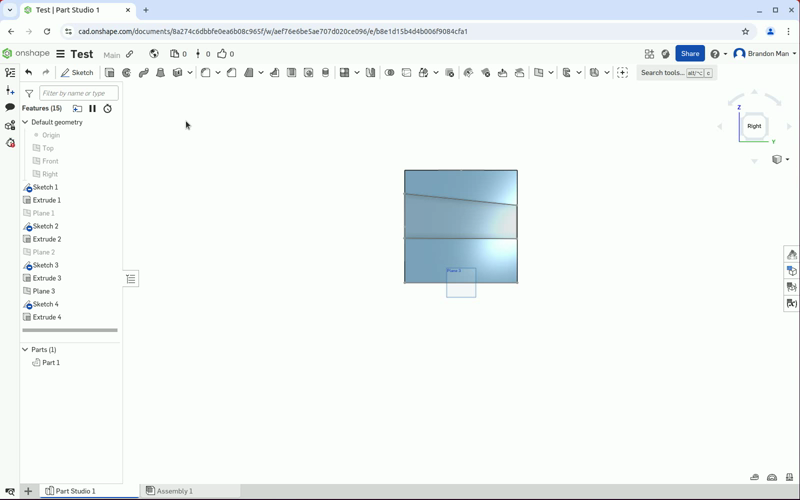
key(right, 2)
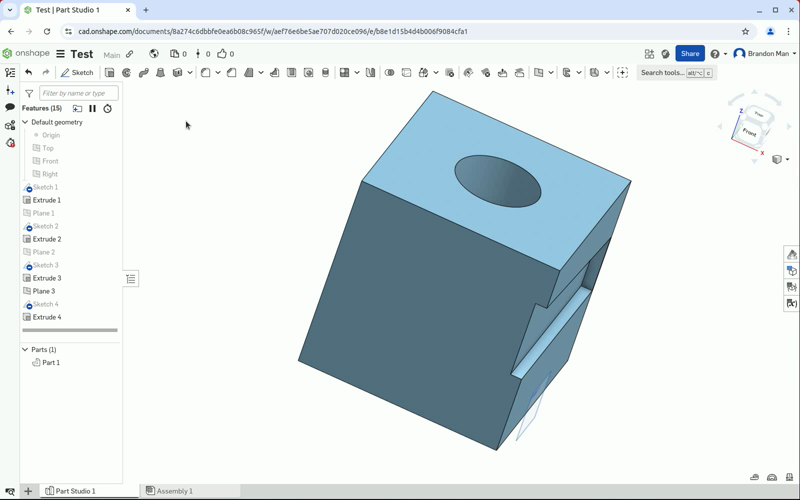
key(down, 2)
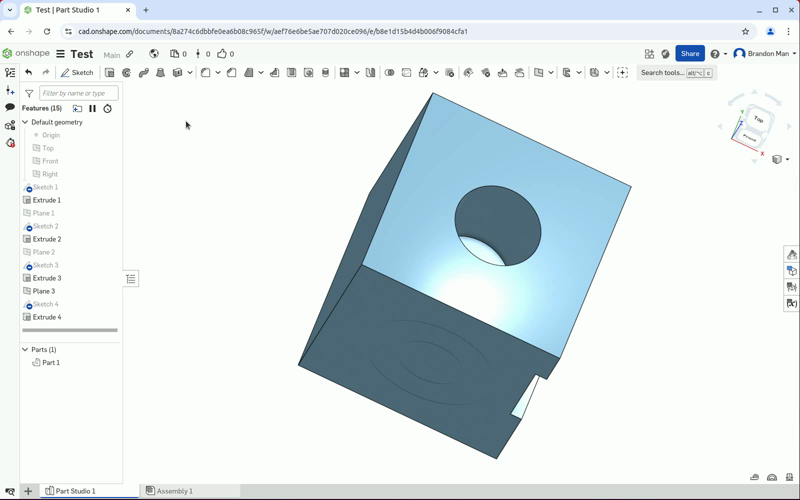
key(up, 2)
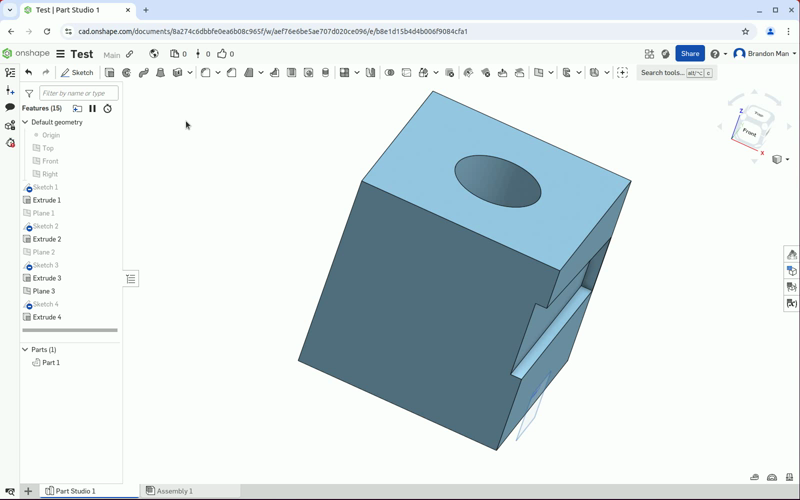
key(left, 2)
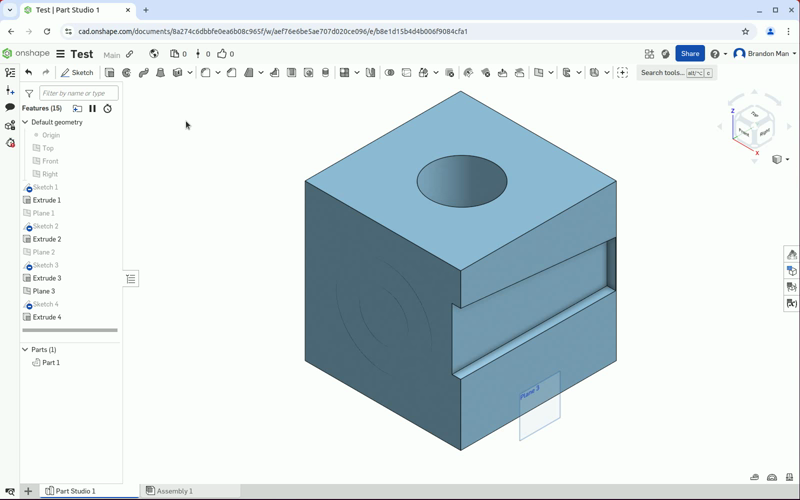
mouse_move(73, 189)
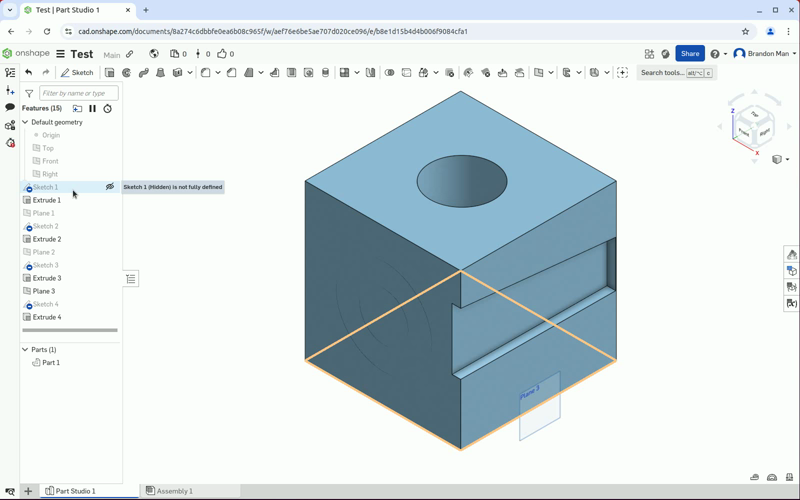
click(73, 189)